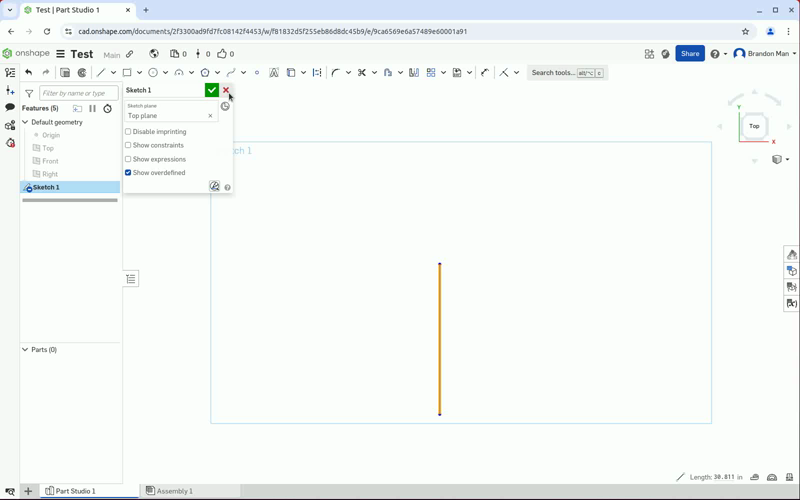
key(shift+h)
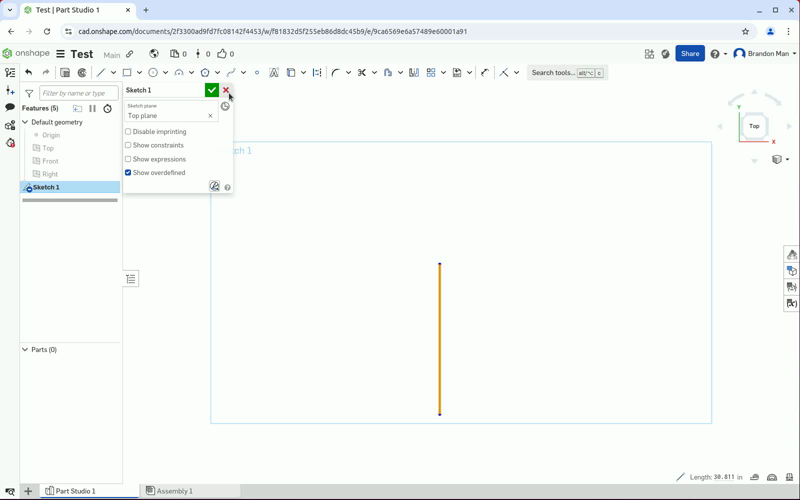
key(shift+s)
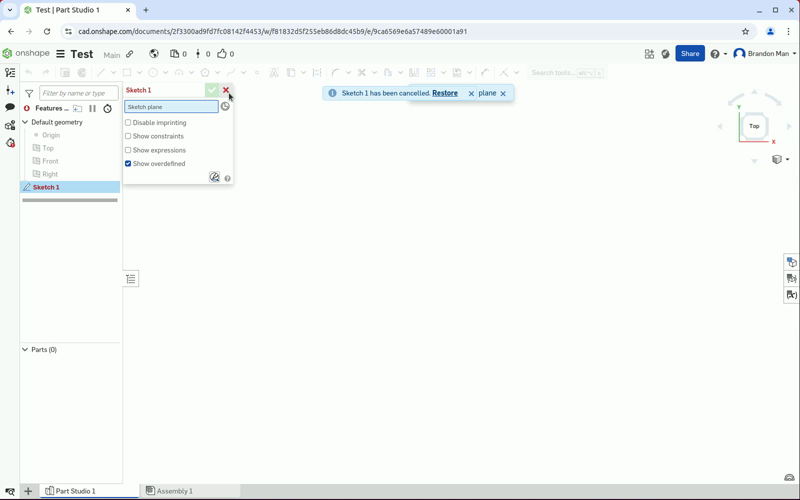
mouse_move(73, 150)
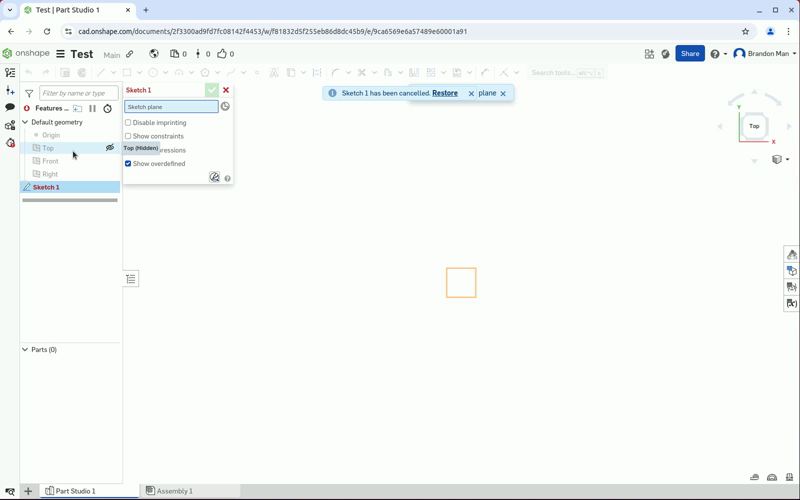
click(73, 150)
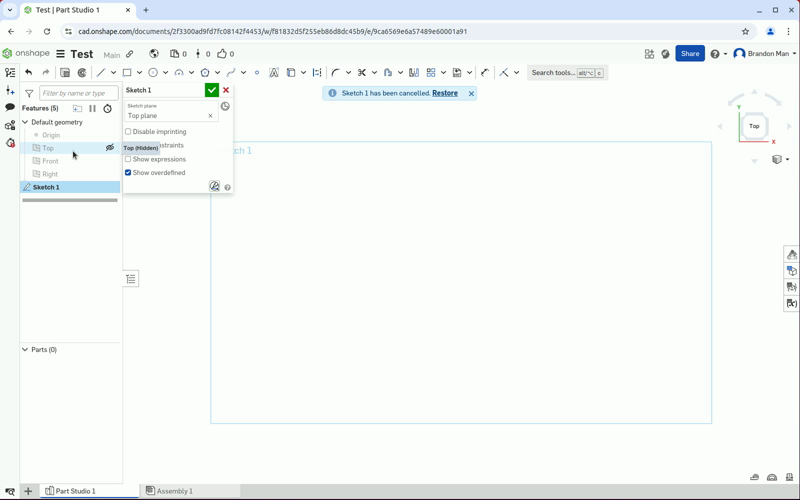
mouse_move(73, 352)
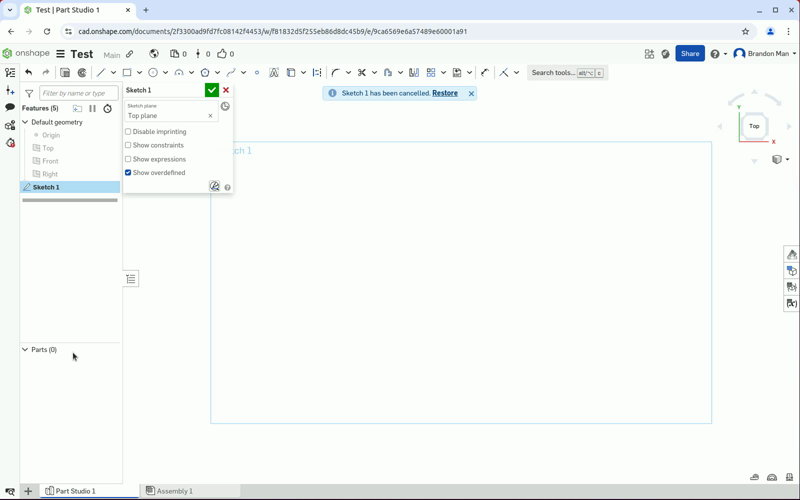
key(y)
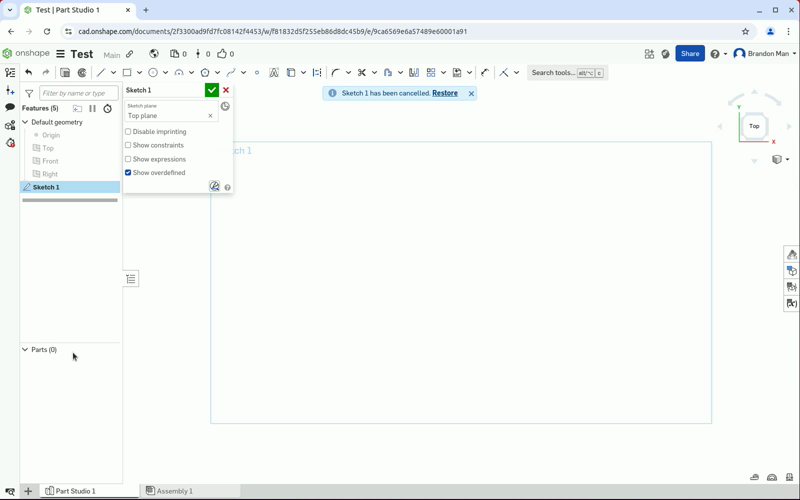
key(l)
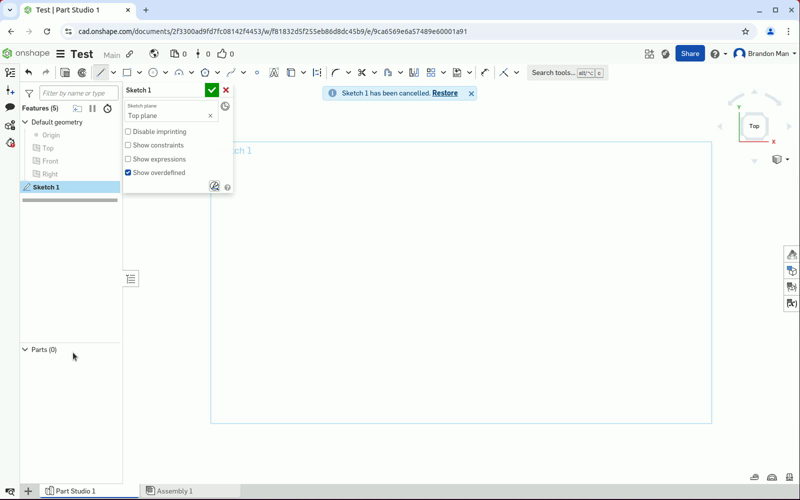
key_down(shift)
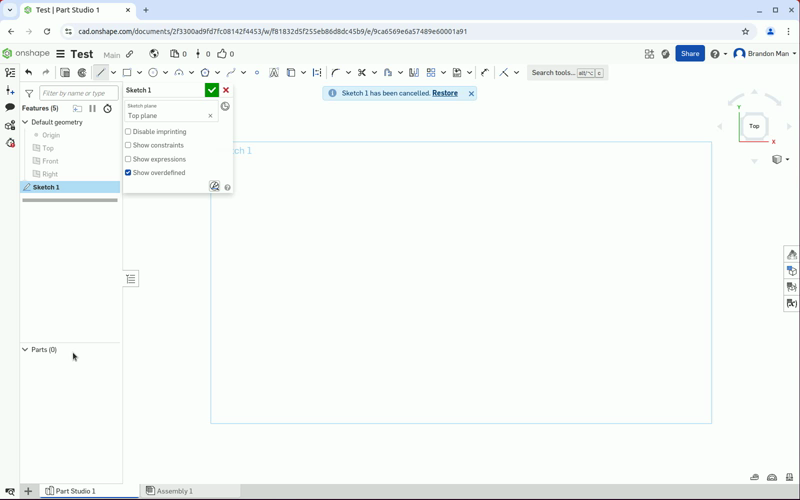
mouse_move(390, 245)
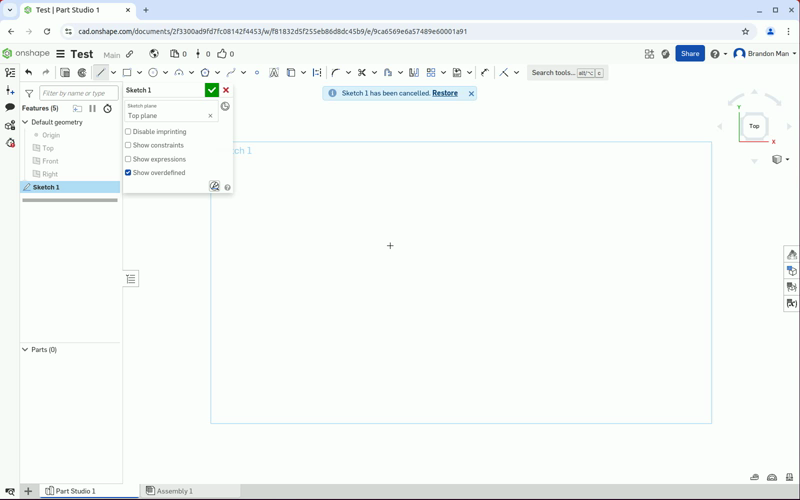
click(390, 245)
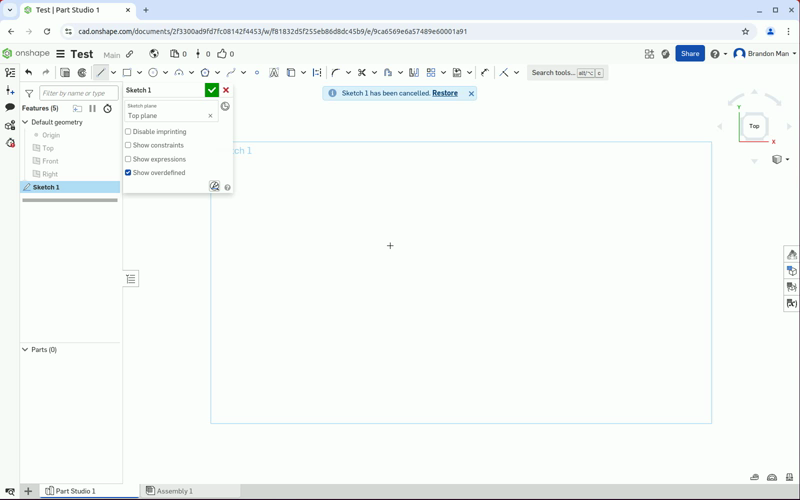
key_up(shift)
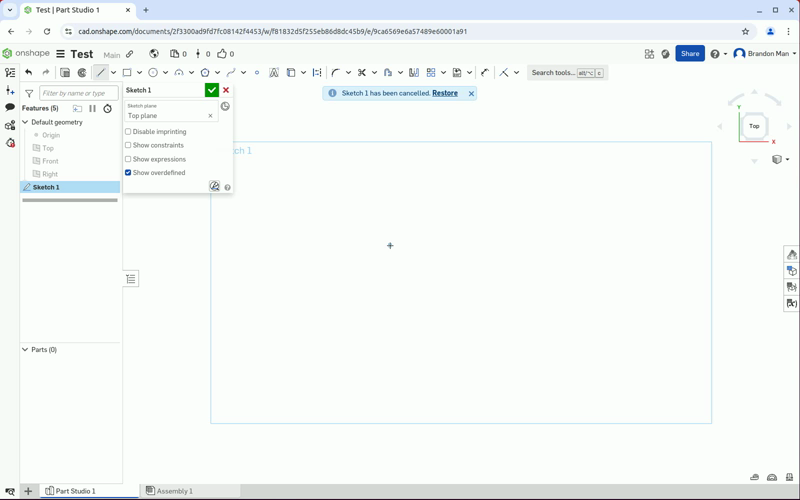
key_down(shift)
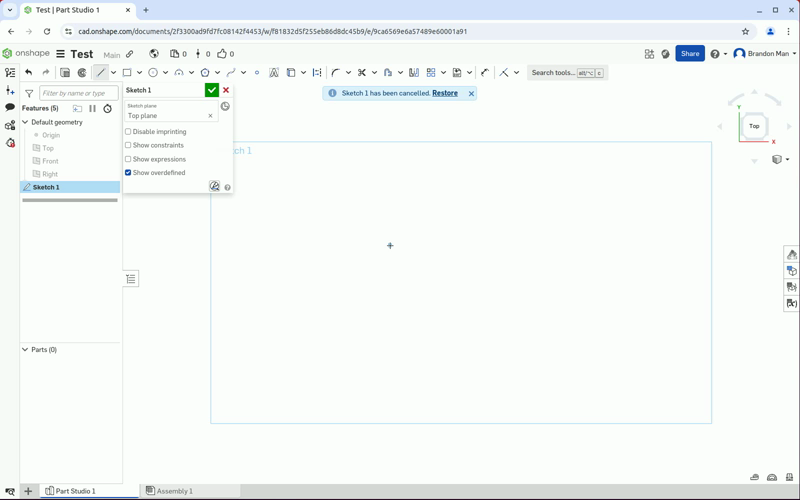
mouse_move(465, 245)
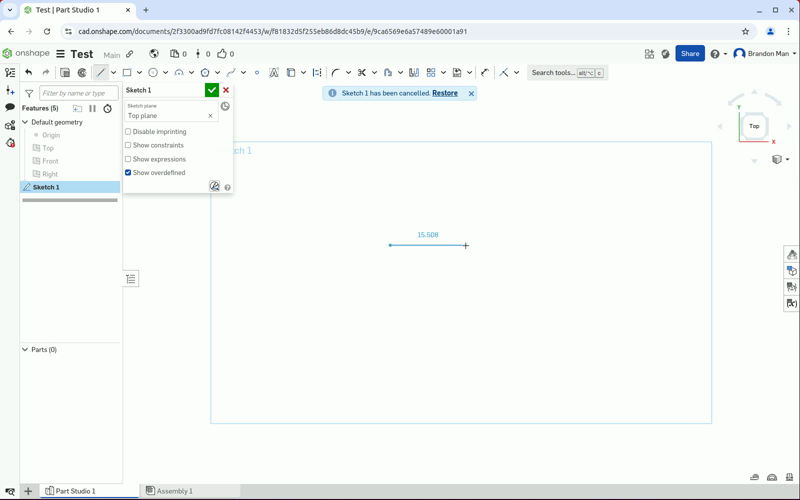
click(465, 245)
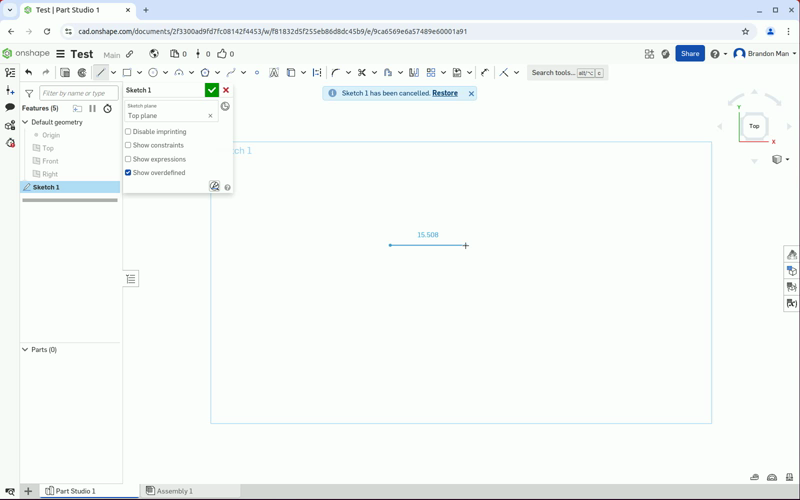
key_up(shift)
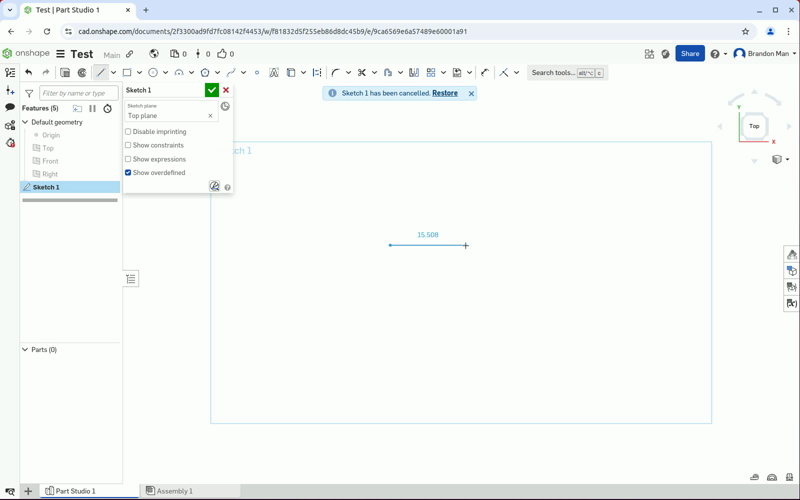
key_down(shift)
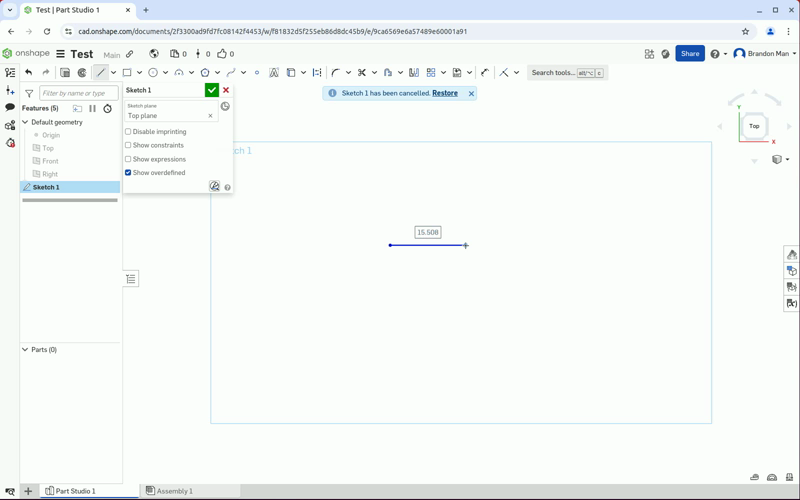
mouse_move(495, 245)
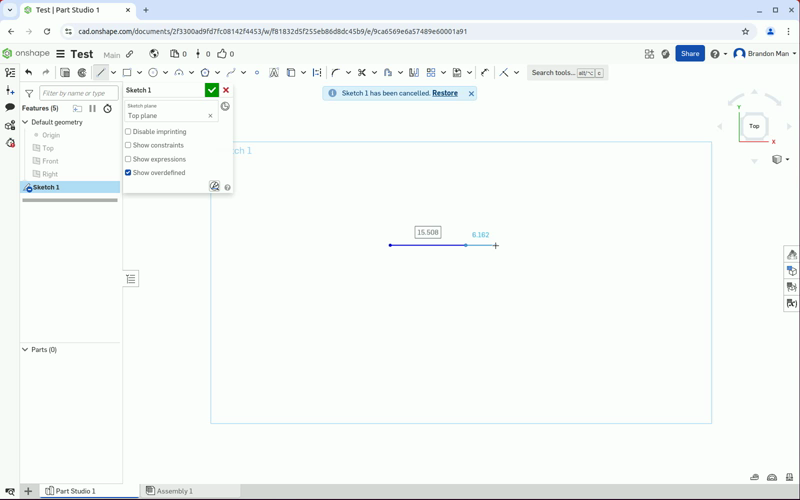
mouse_move(465, 219)
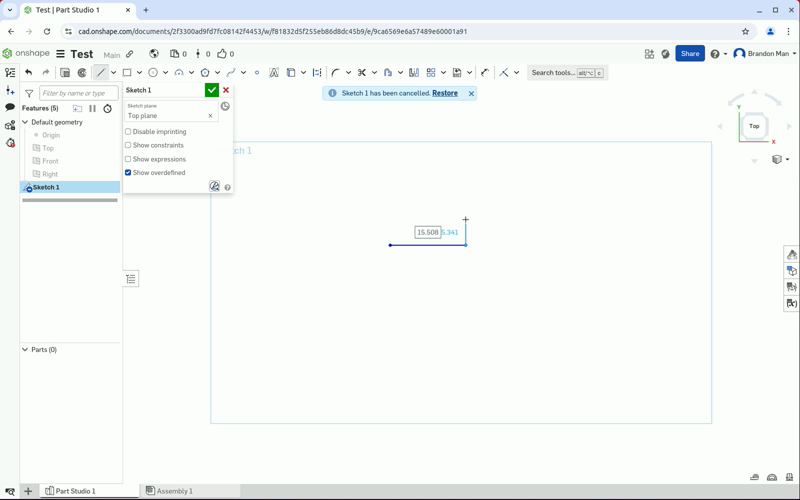
click(465, 219)
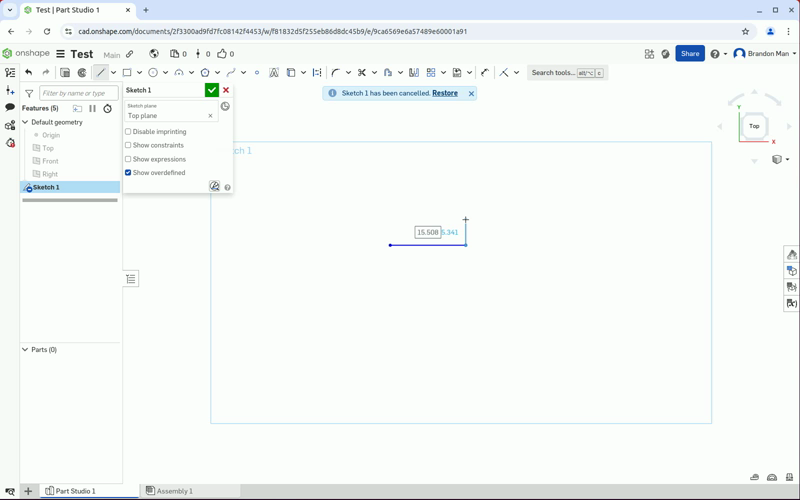
key_up(shift)
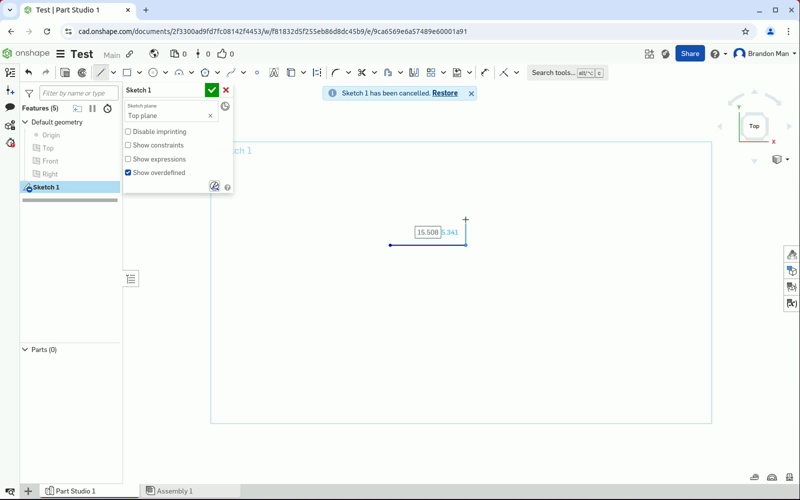
key_down(shift)
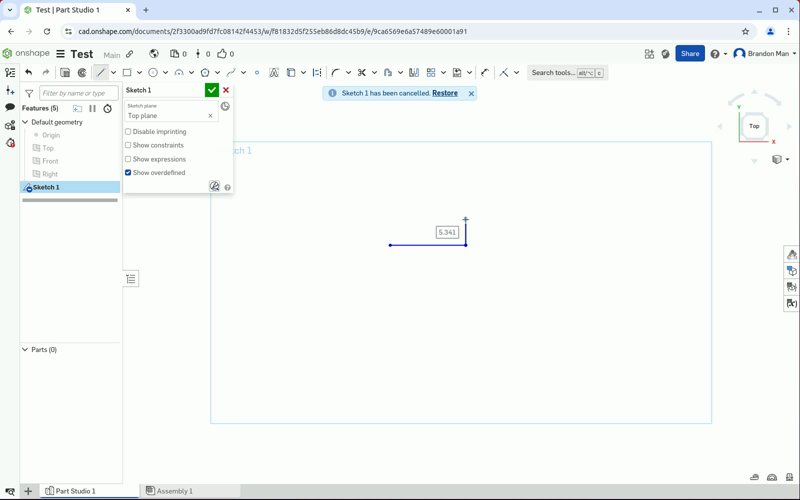
mouse_move(495, 219)
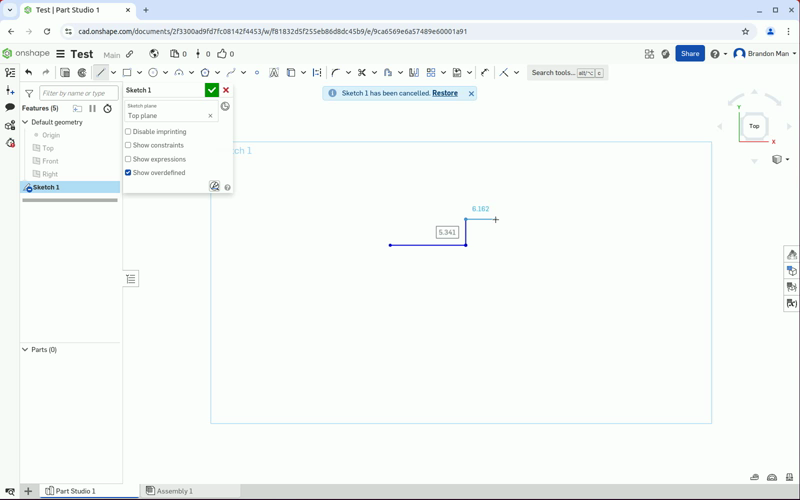
mouse_move(451, 219)
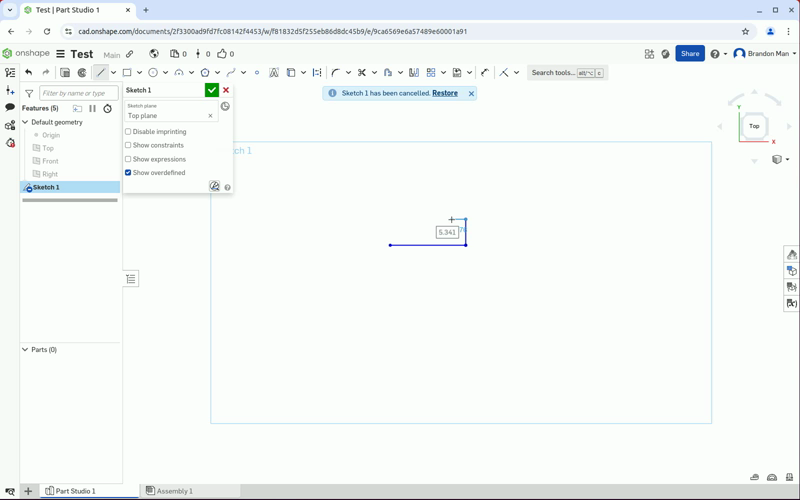
click(451, 219)
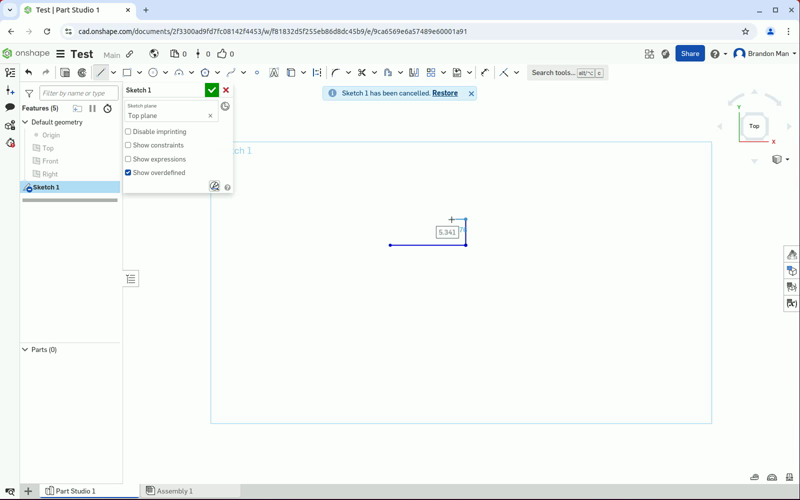
key_up(shift)
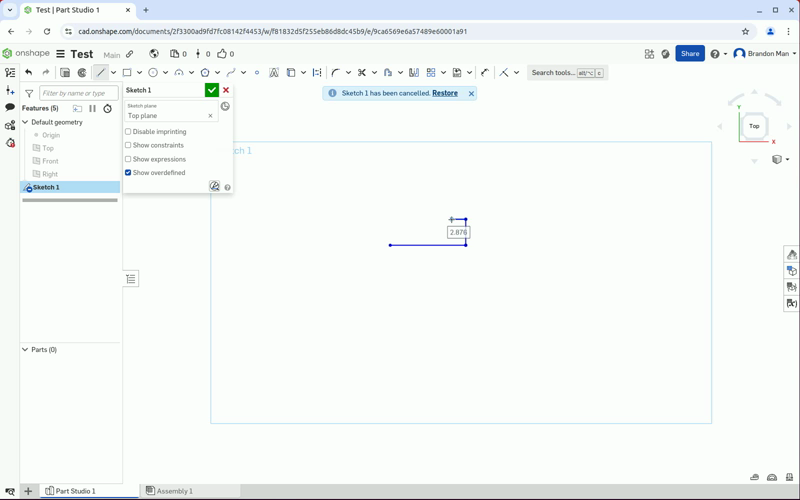
key_down(shift)
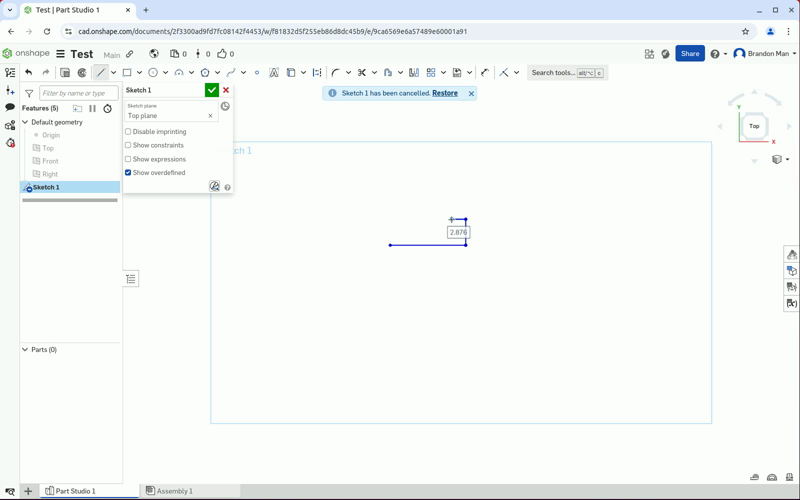
mouse_move(481, 219)
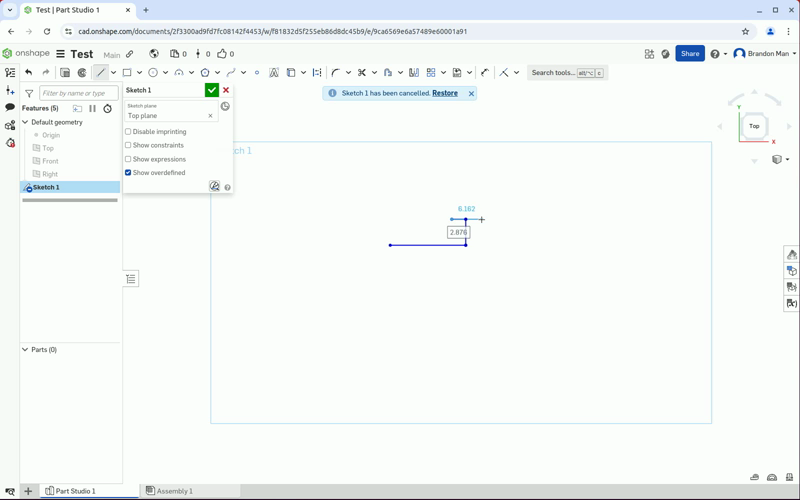
mouse_move(451, 196)
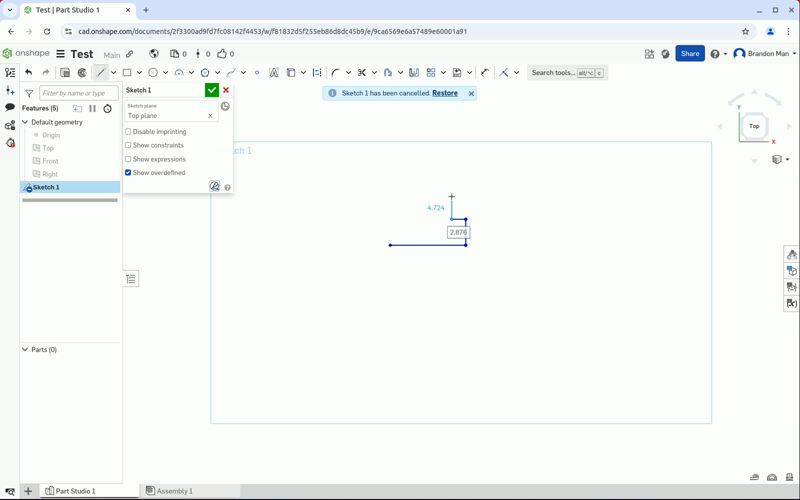
click(451, 196)
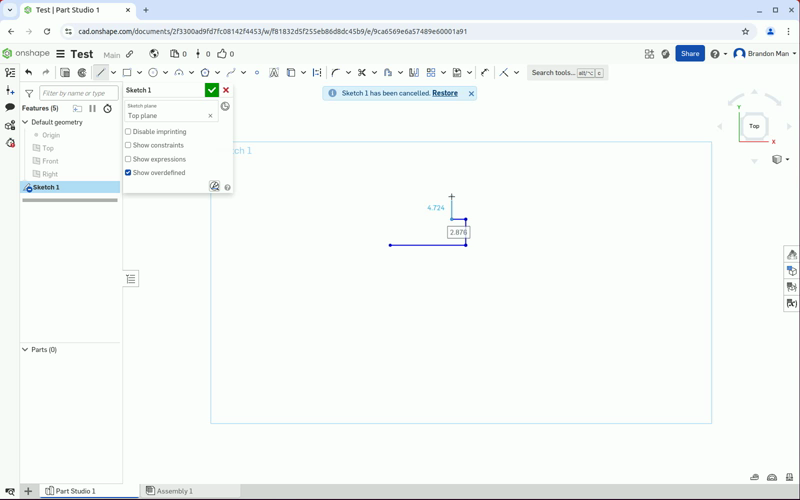
key_up(shift)
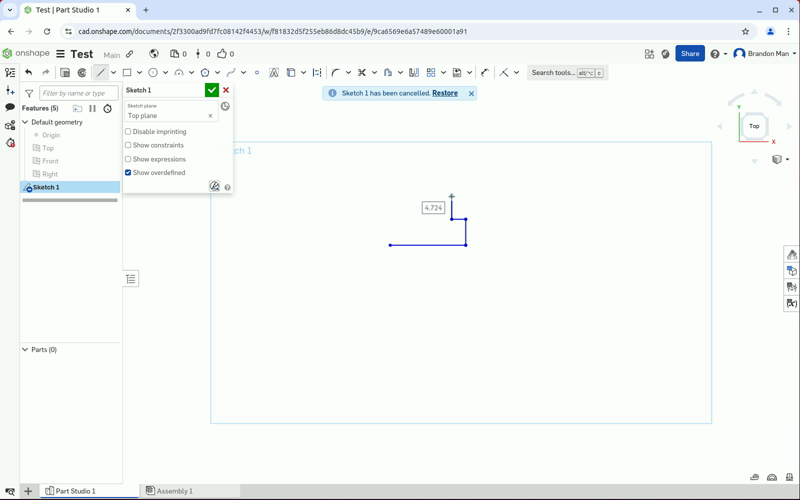
key_down(shift)
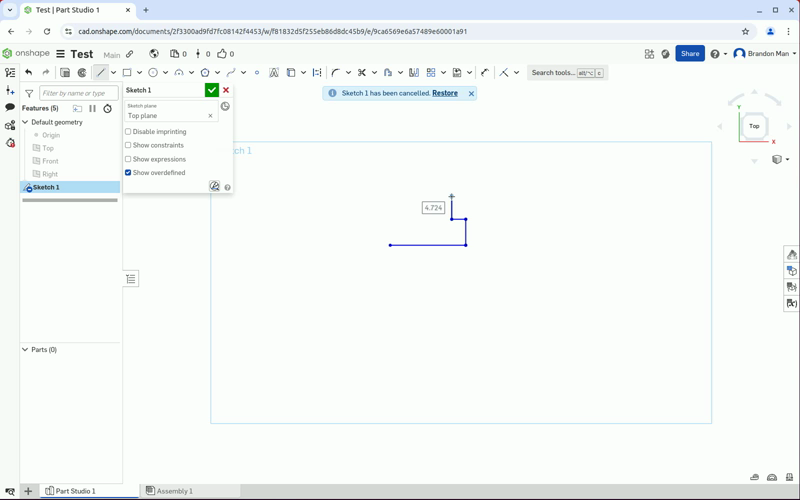
mouse_move(481, 196)
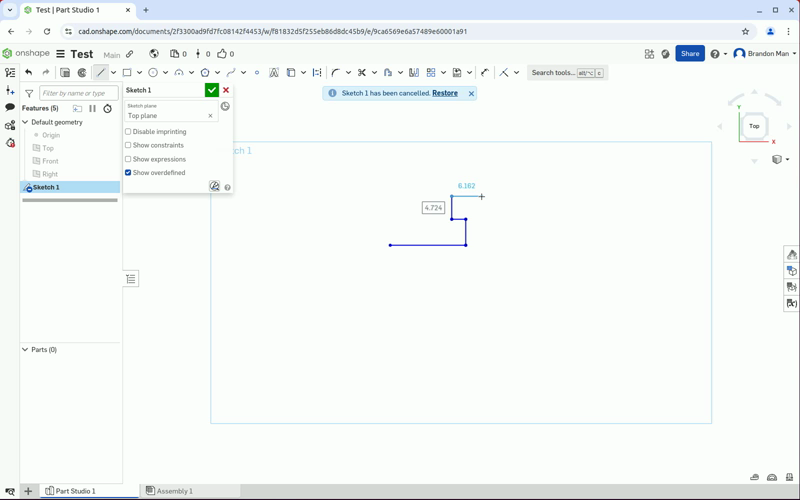
mouse_move(465, 196)
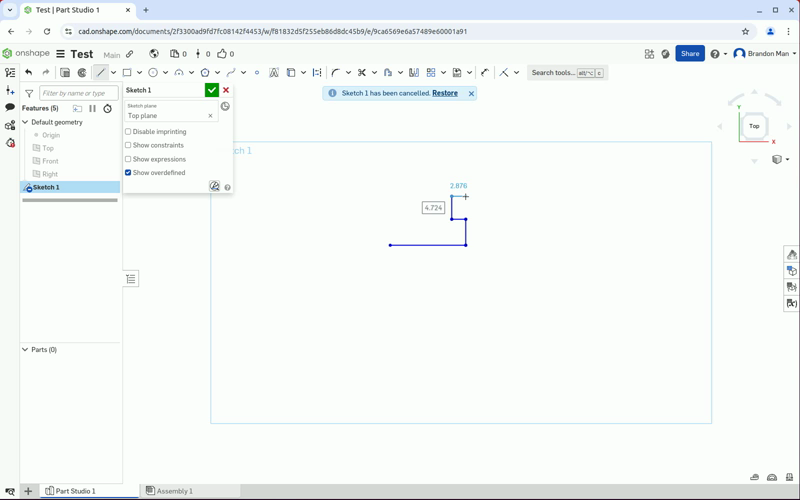
click(465, 196)
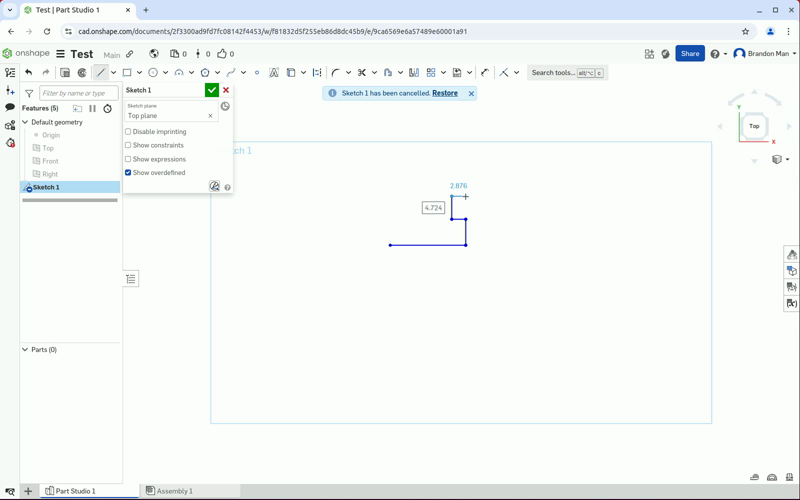
key_up(shift)
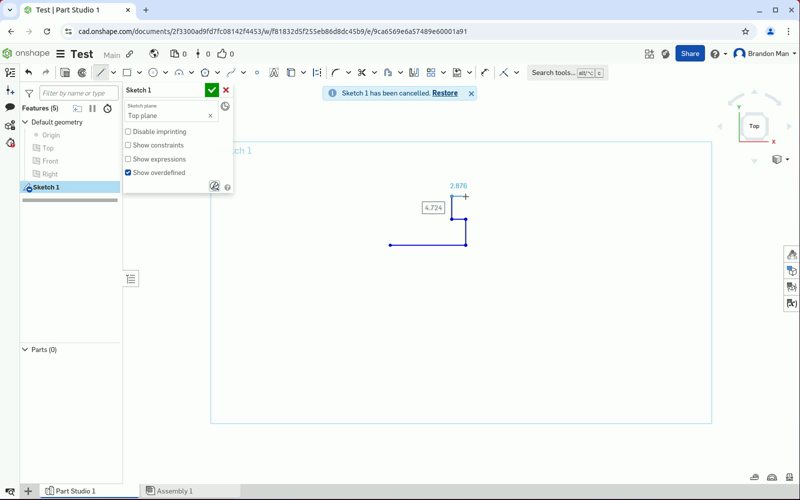
key_down(shift)
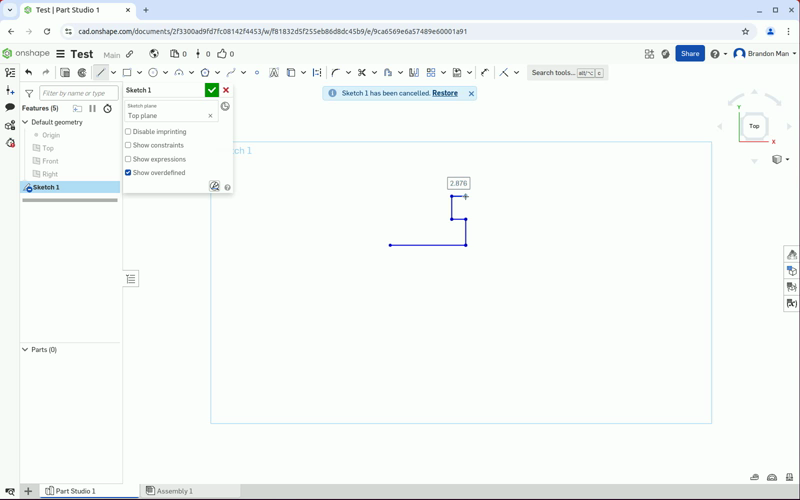
mouse_move(495, 196)
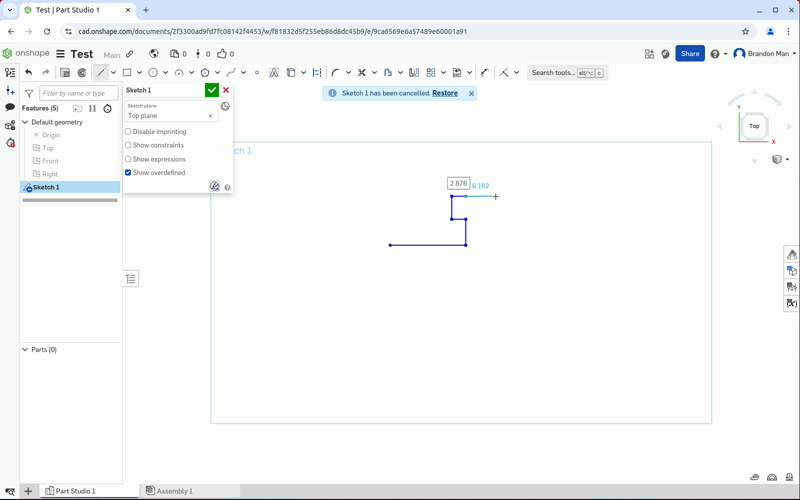
mouse_move(465, 170)
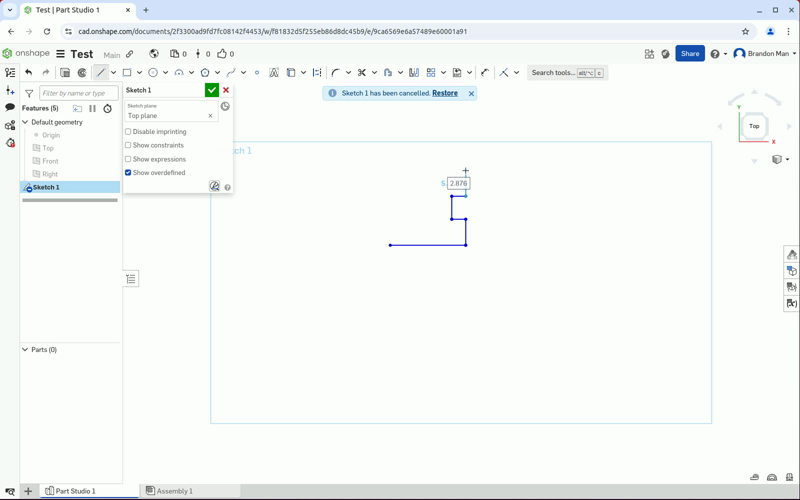
click(465, 170)
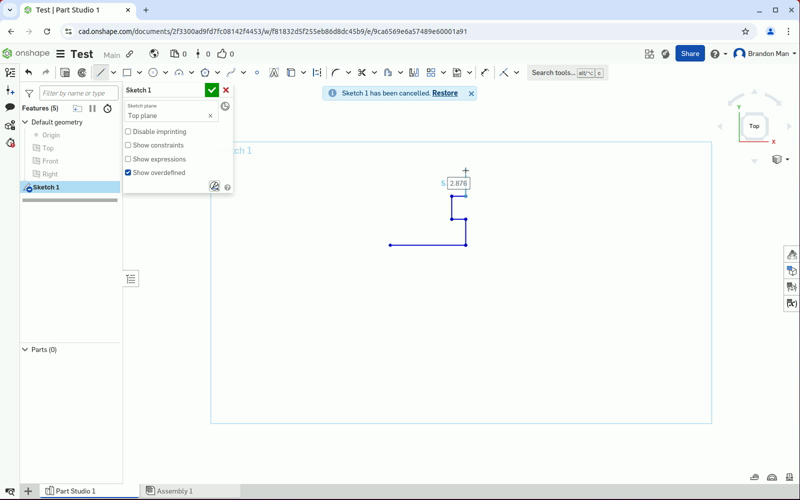
key_up(shift)
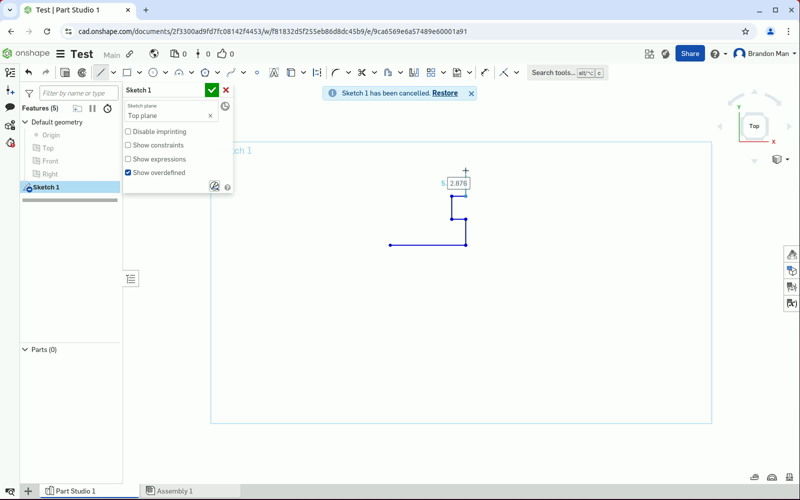
key_down(shift)
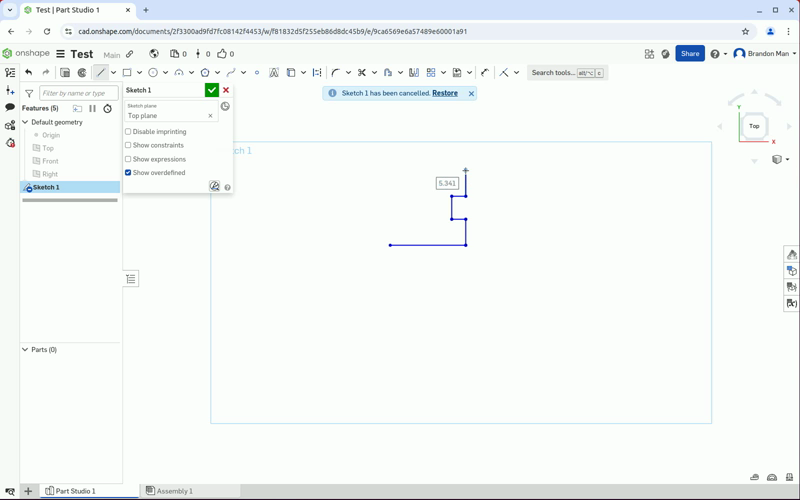
mouse_move(390, 170)
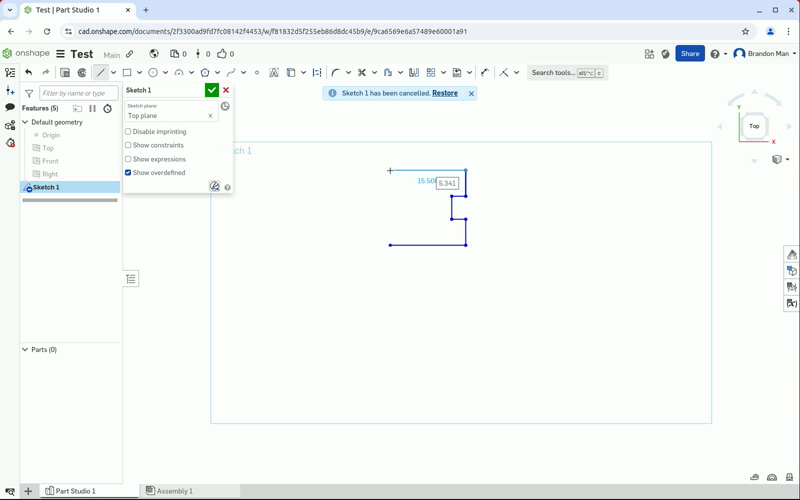
click(390, 170)
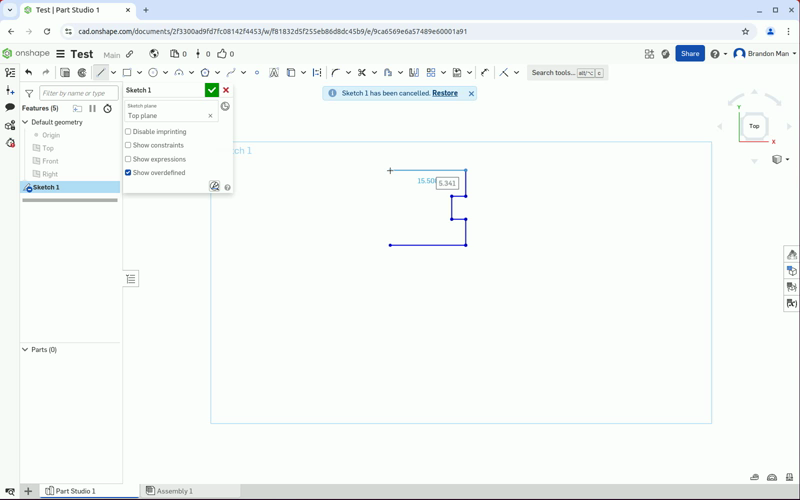
key_up(shift)
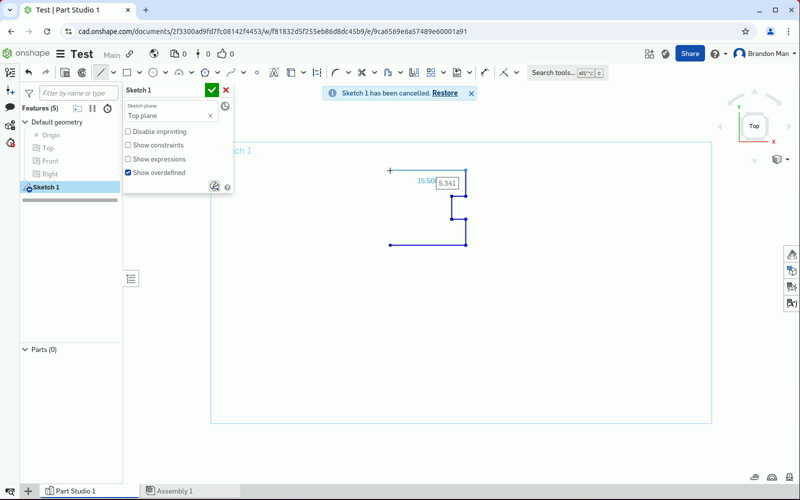
key_down(shift)
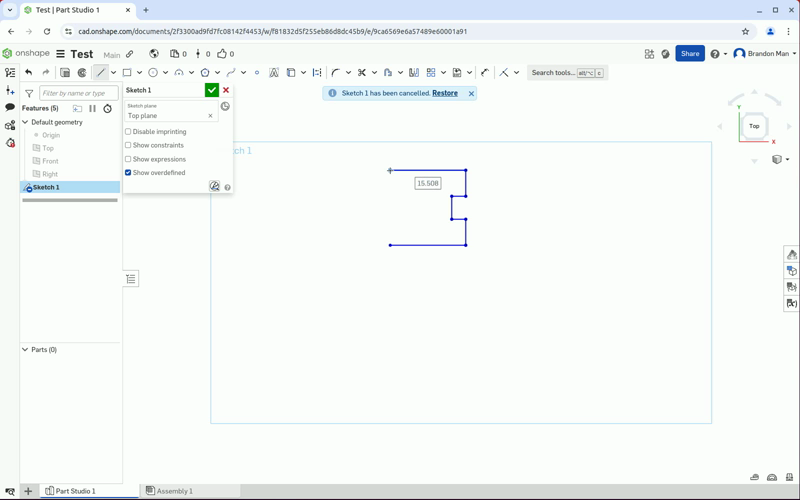
mouse_move(420, 170)
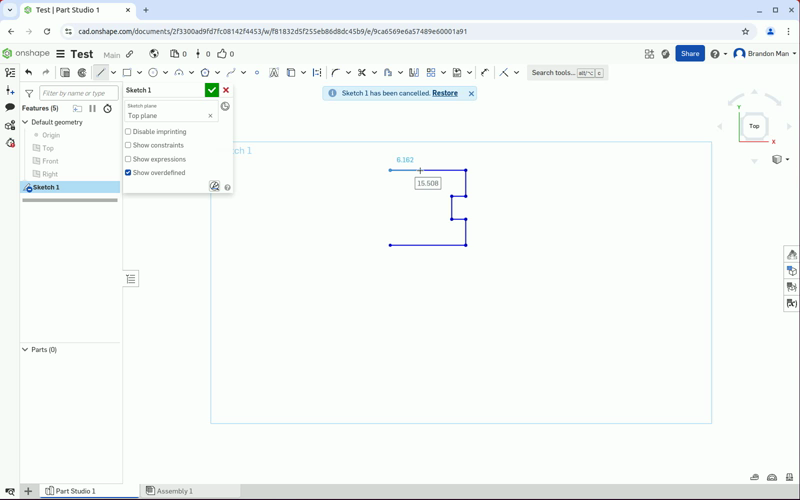
mouse_move(390, 196)
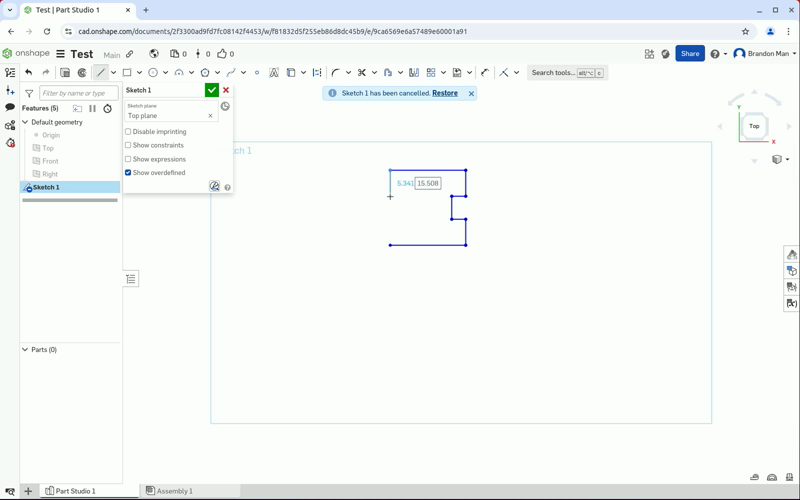
click(390, 196)
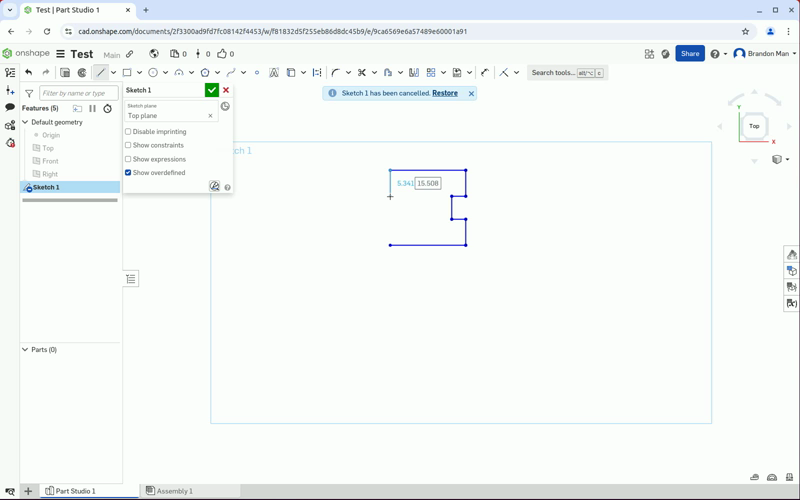
key_up(shift)
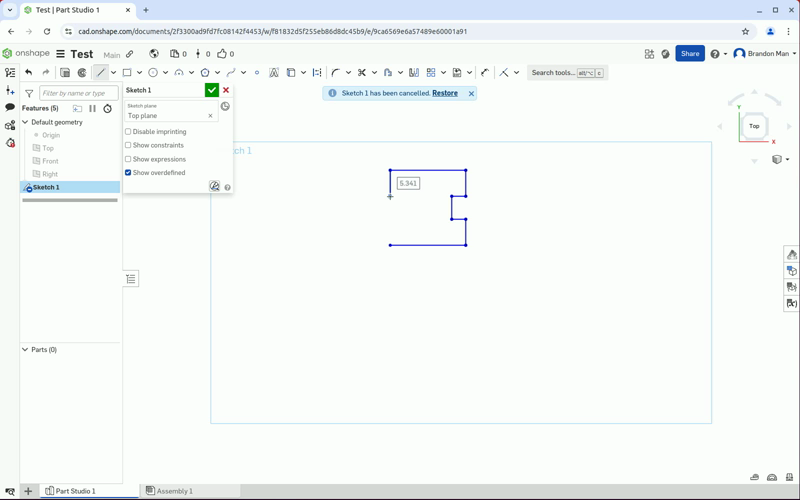
key_down(shift)
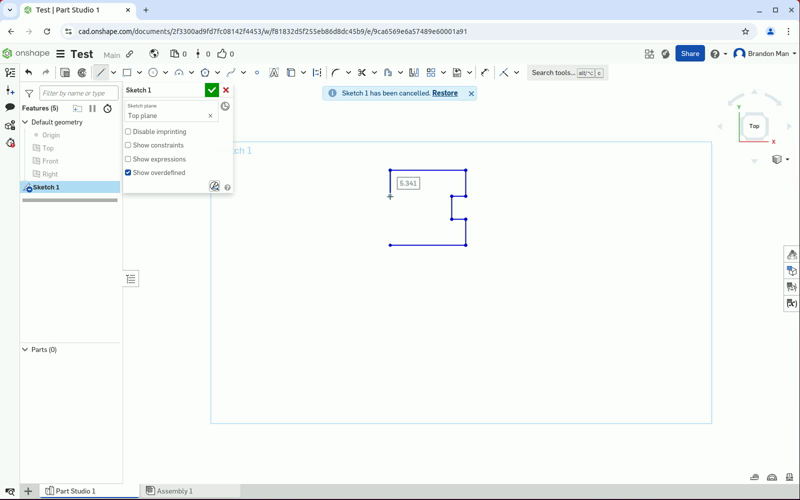
mouse_move(420, 196)
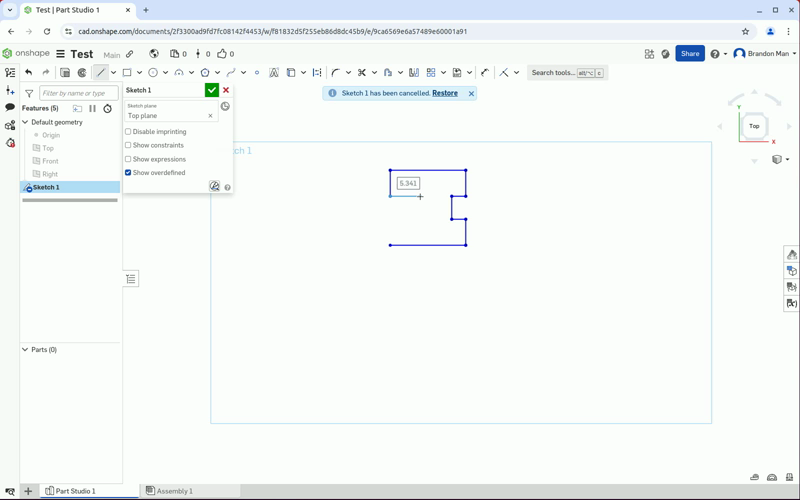
mouse_move(404, 196)
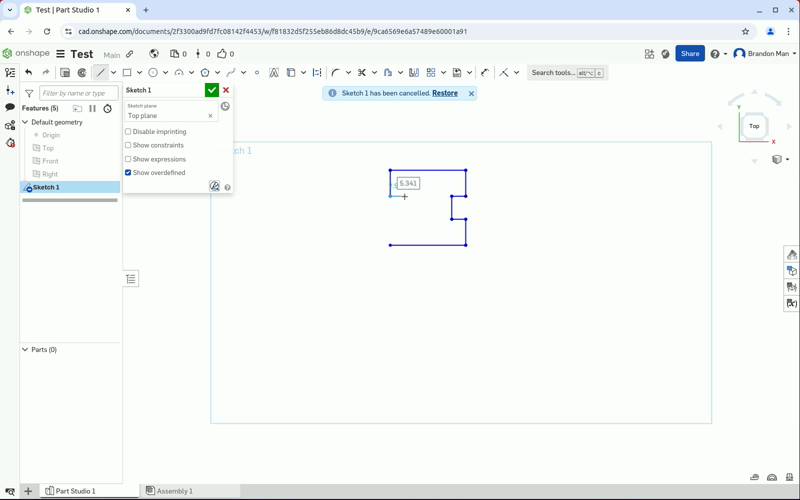
click(404, 196)
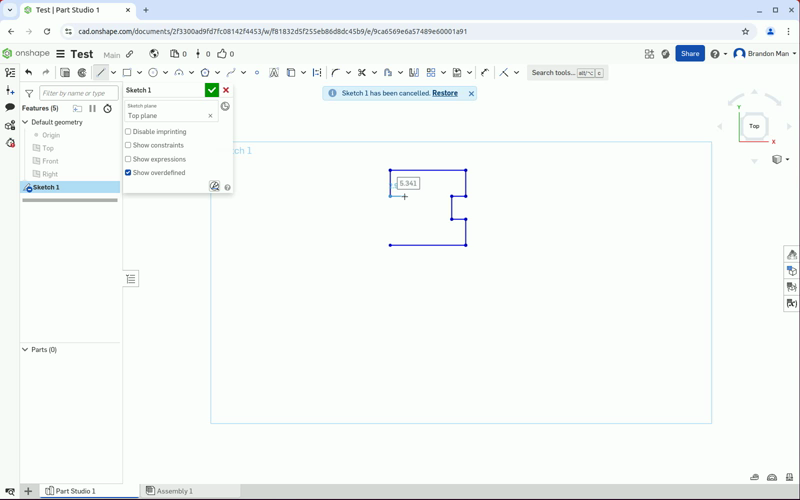
key_up(shift)
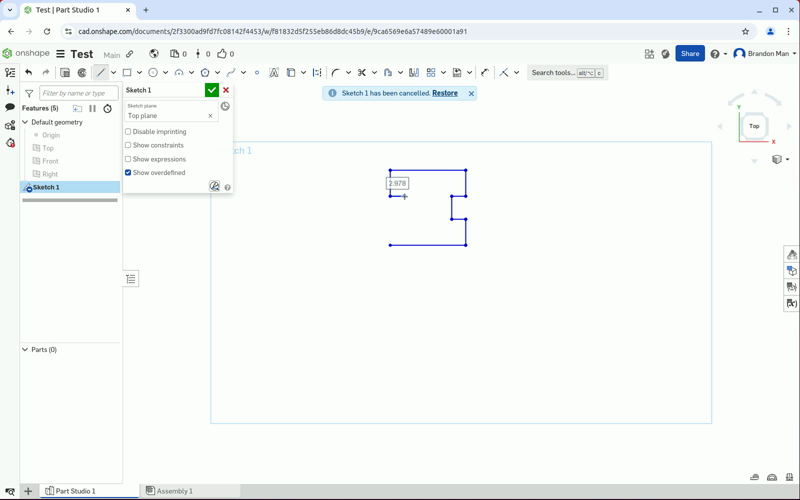
key_down(shift)
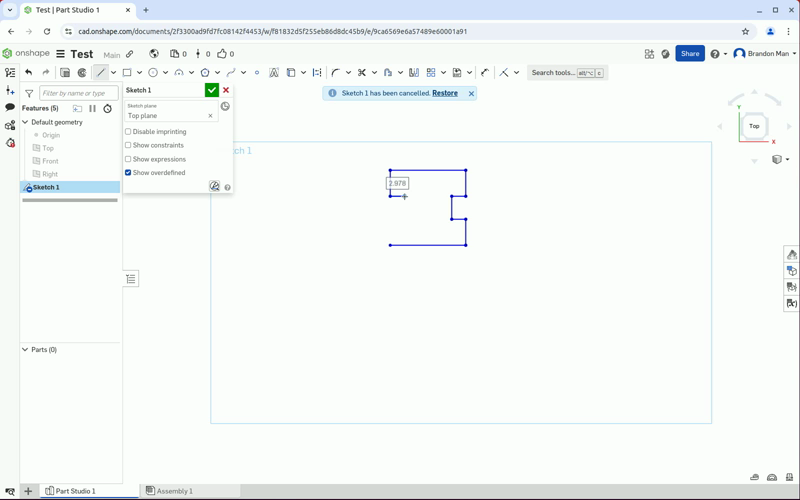
mouse_move(434, 196)
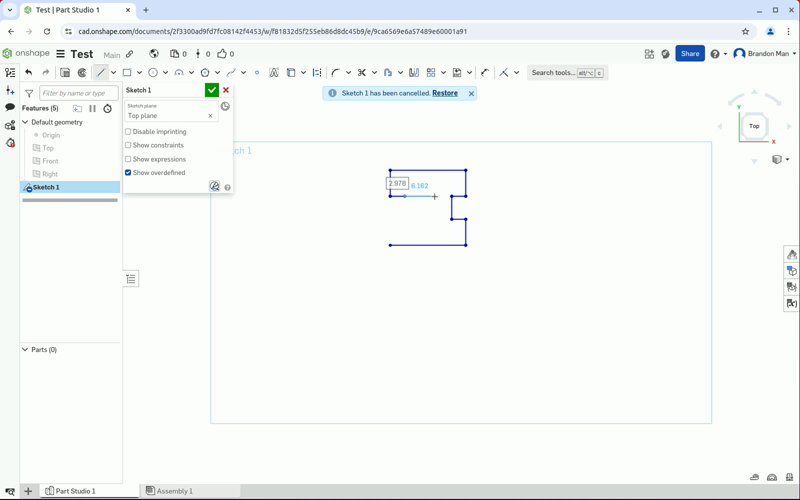
mouse_move(404, 219)
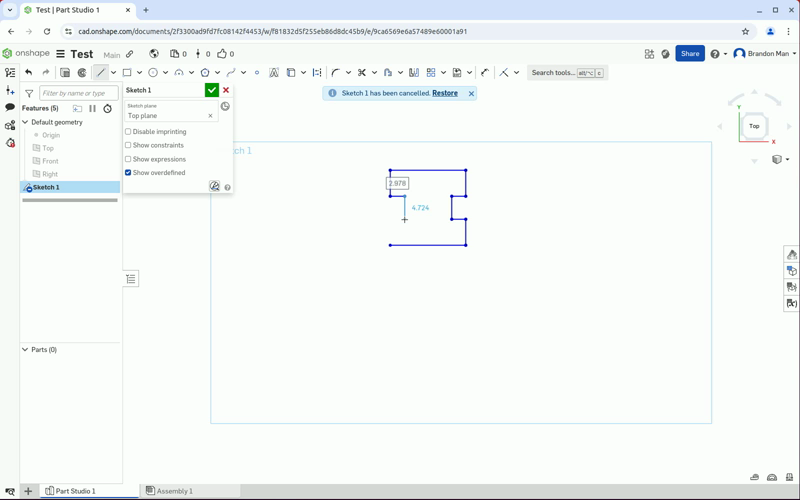
click(404, 219)
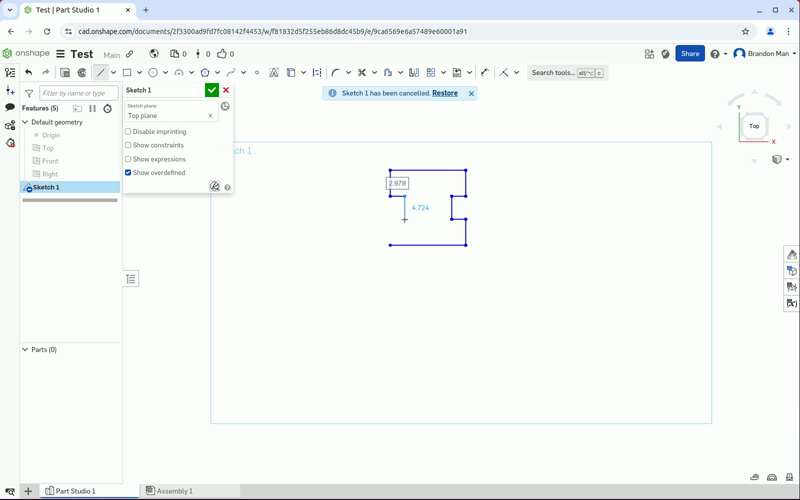
key_up(shift)
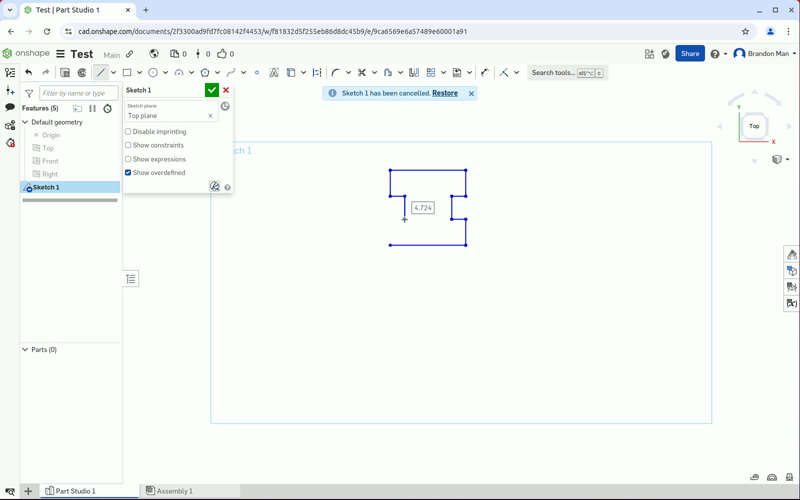
key_down(shift)
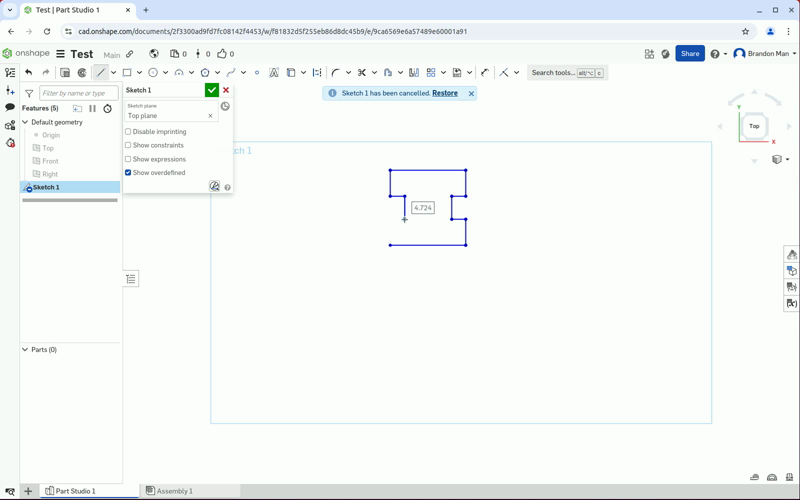
mouse_move(434, 219)
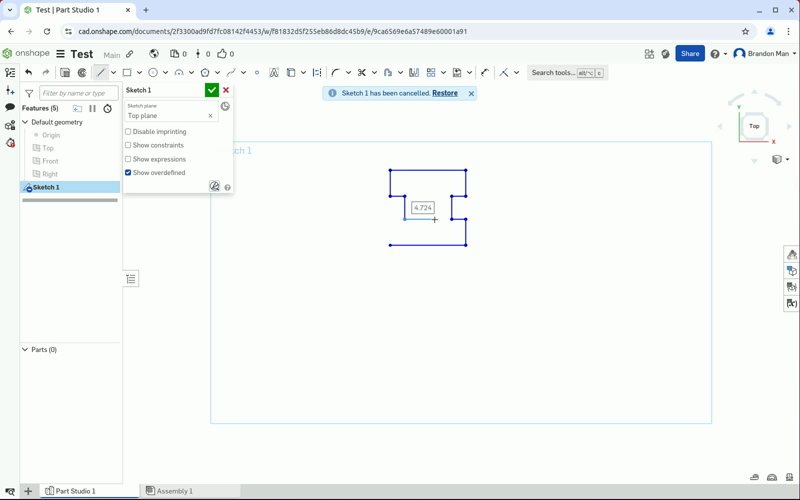
mouse_move(390, 219)
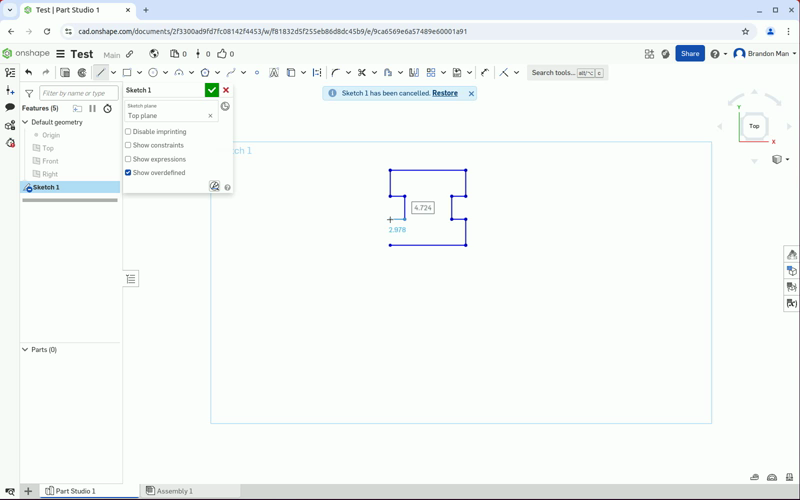
click(390, 219)
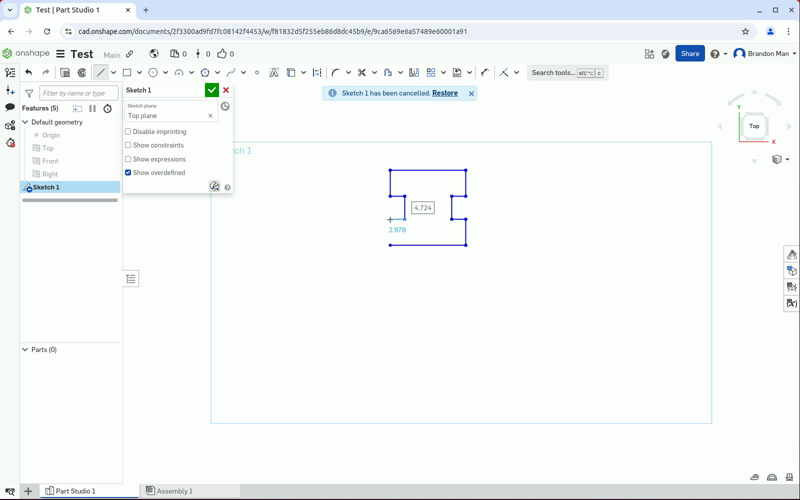
key_up(shift)
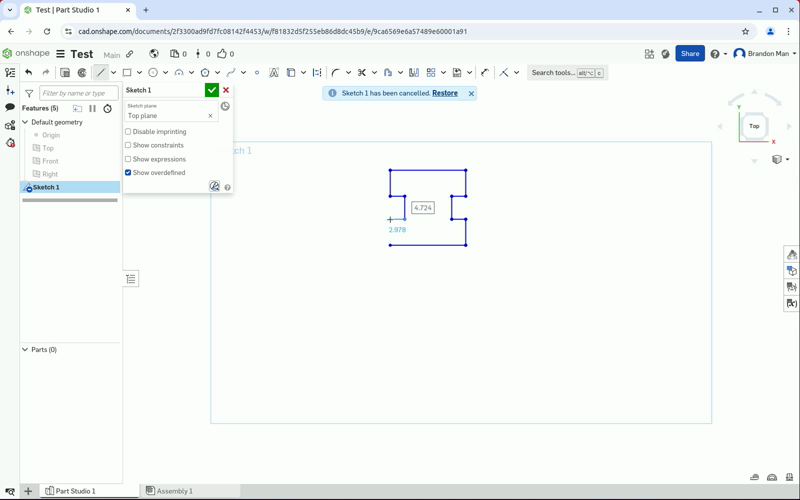
mouse_move(420, 219)
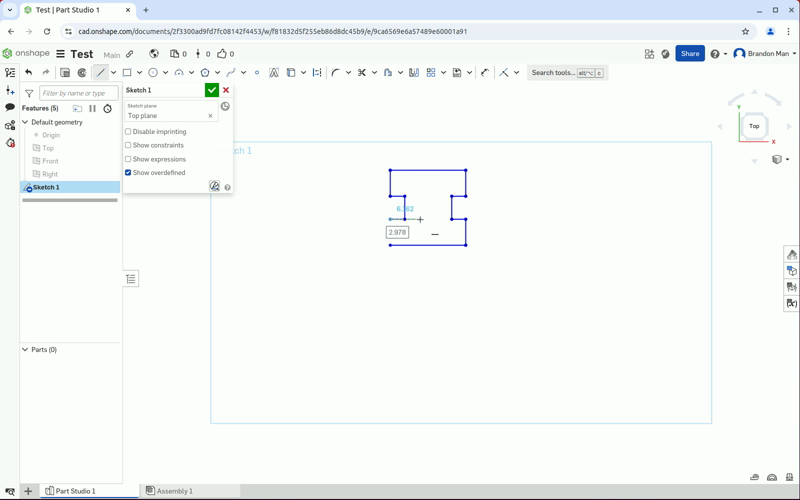
key_down(shift)
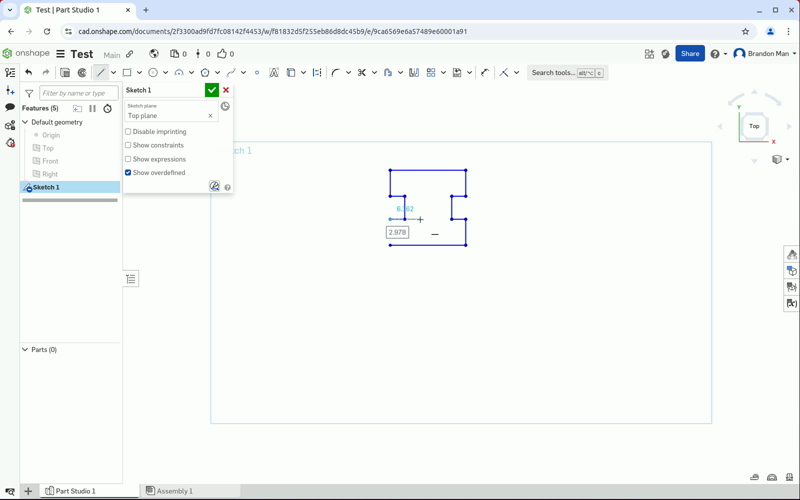
mouse_move(390, 245)
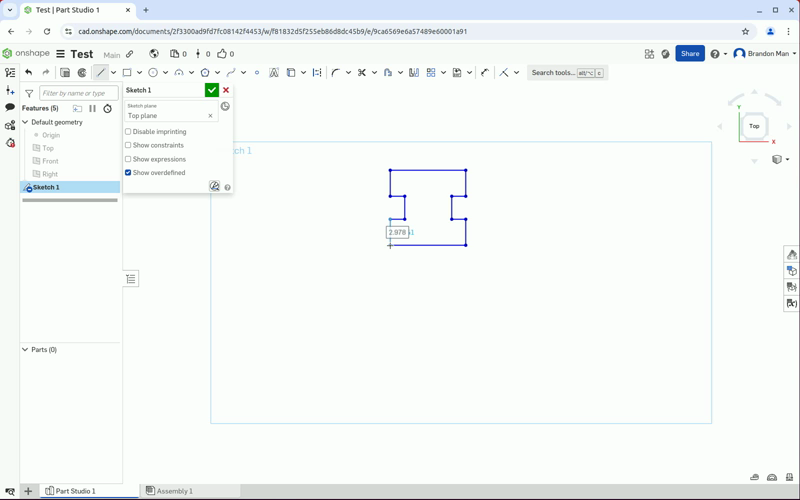
key_up(shift)
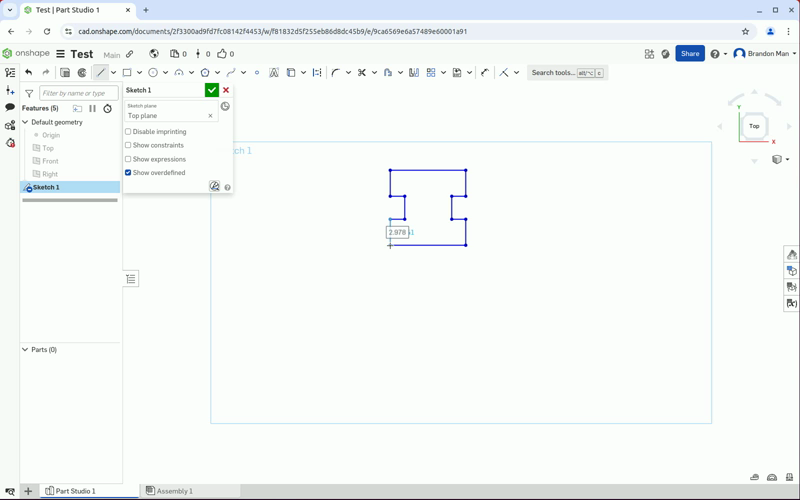
click(390, 245)
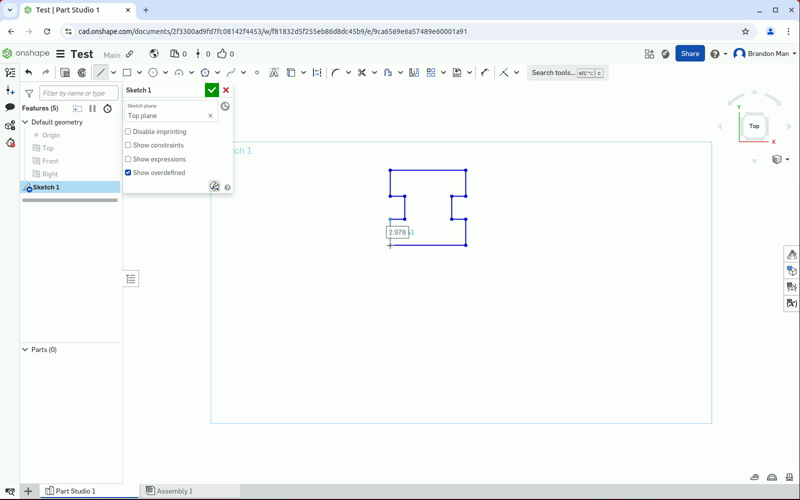
key(esc)
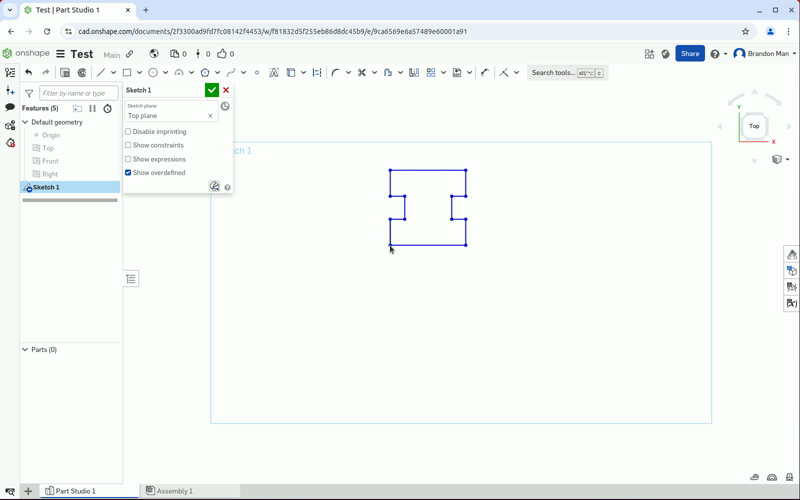
key(c)
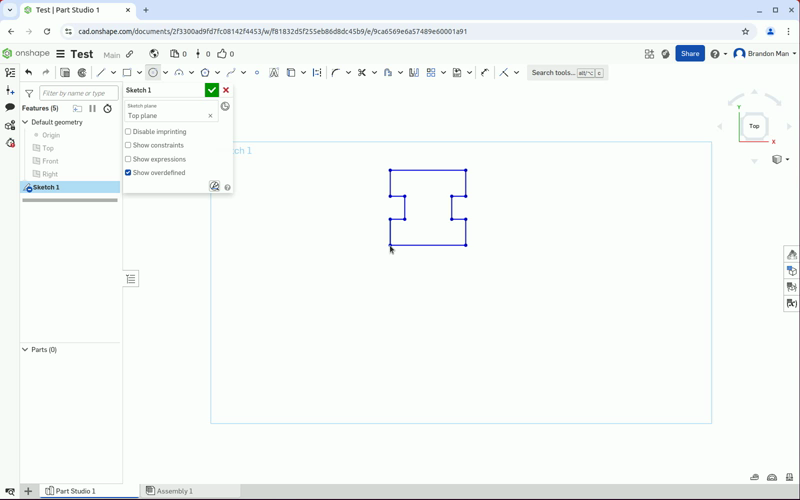
key_down(shift)
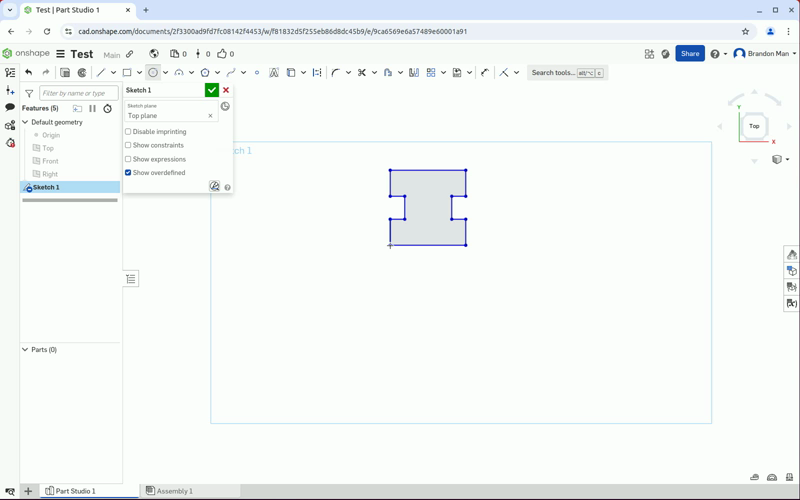
mouse_move(428, 207)
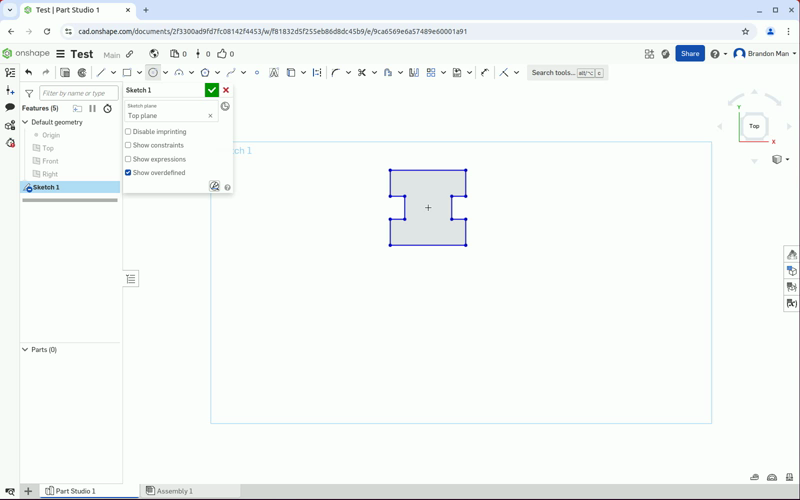
click(428, 207)
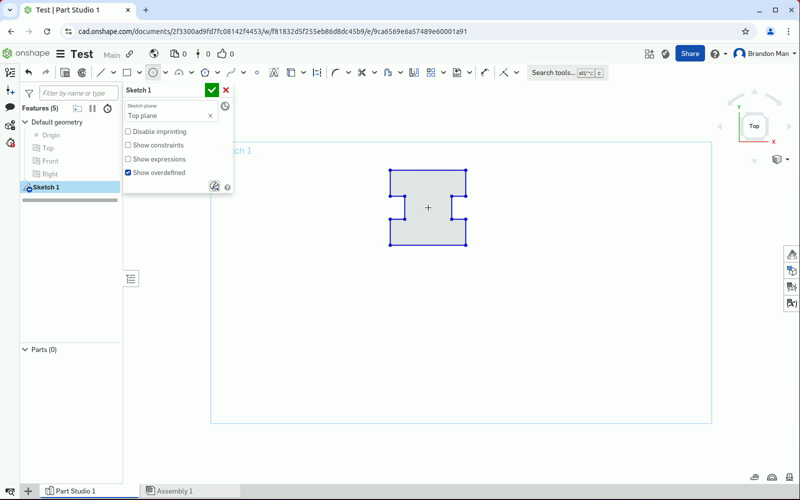
key_up(shift)
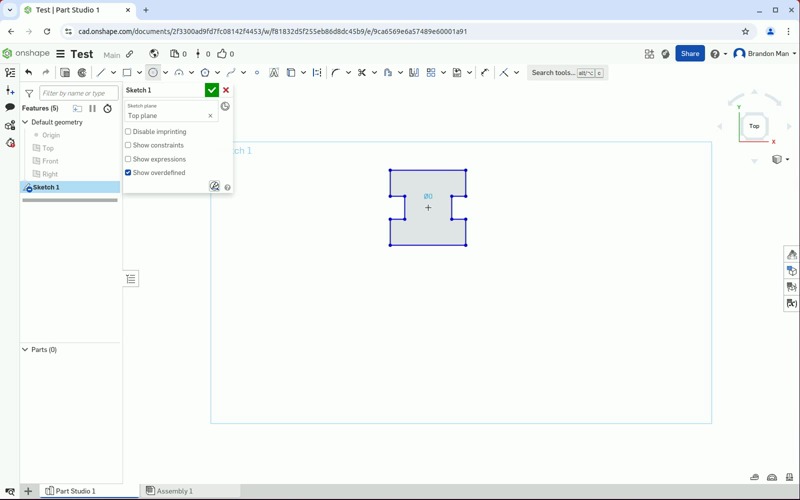
mouse_move(437, 207)
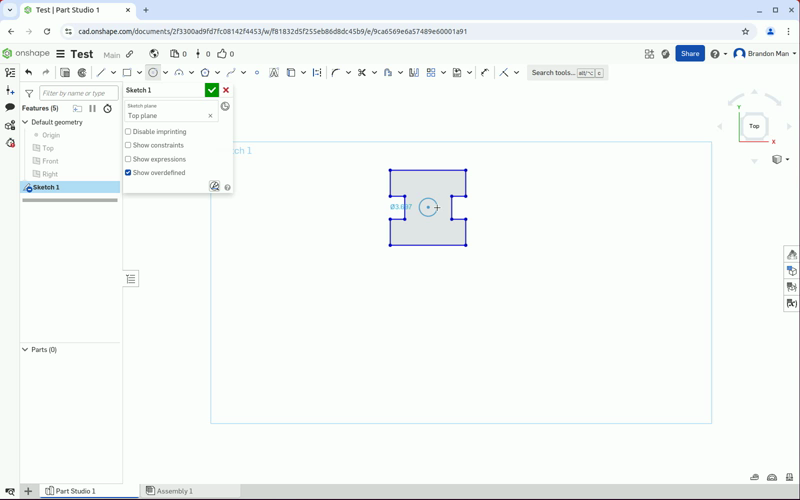
click(437, 207)
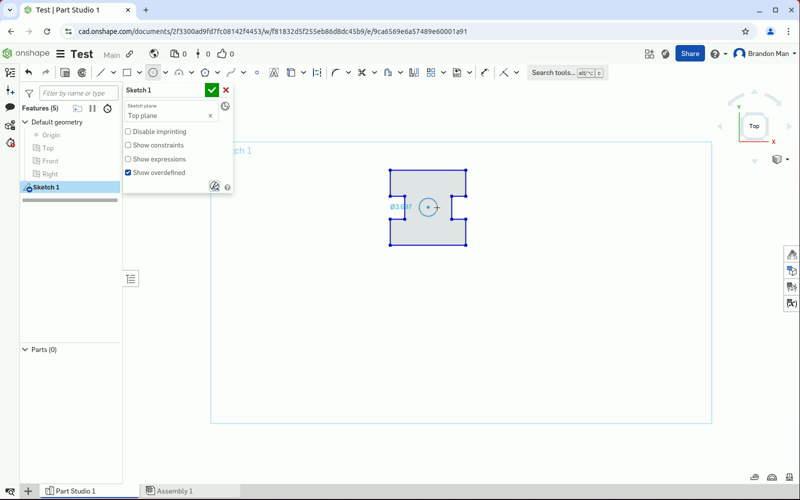
key(esc)
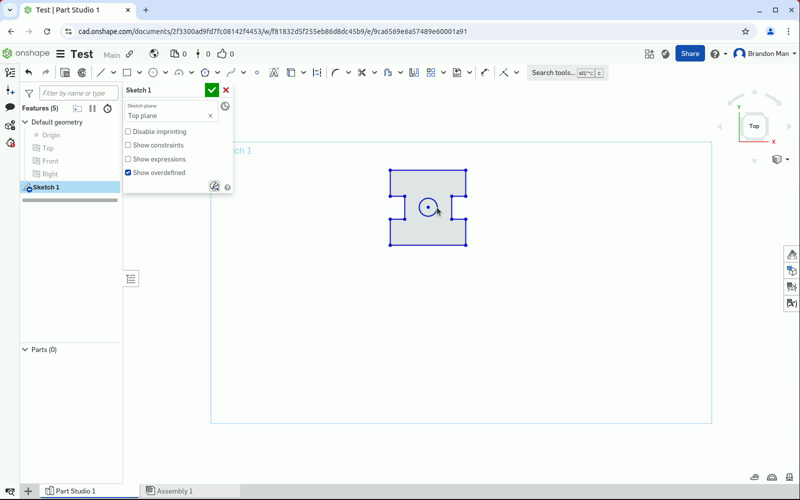
mouse_move(418, 225)
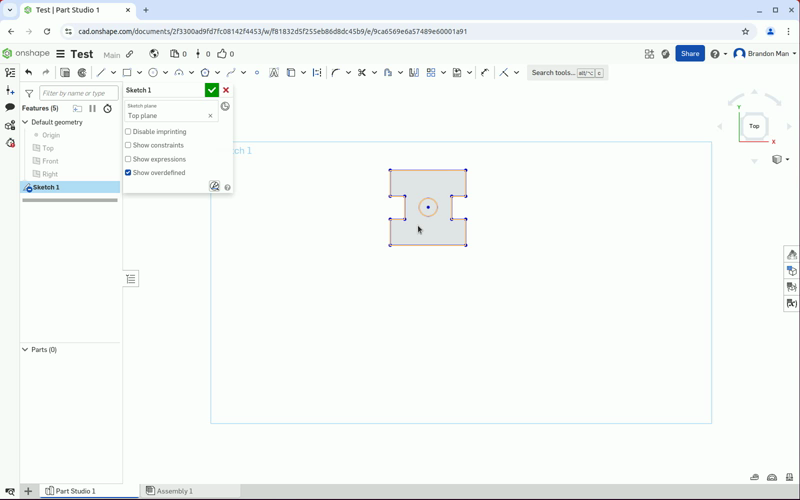
click(418, 225)
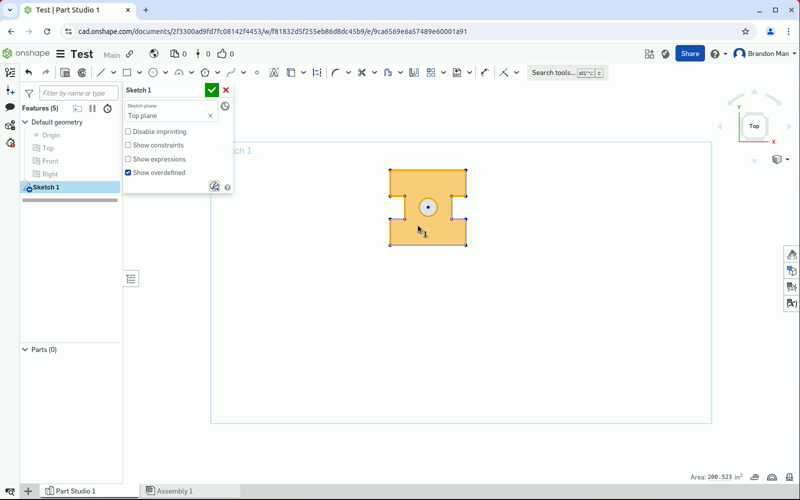
mouse_move(73, 352)
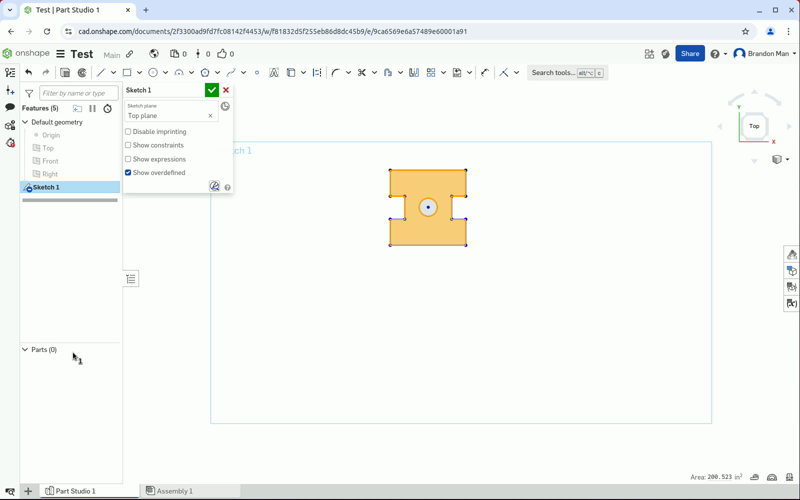
key(shift+y)
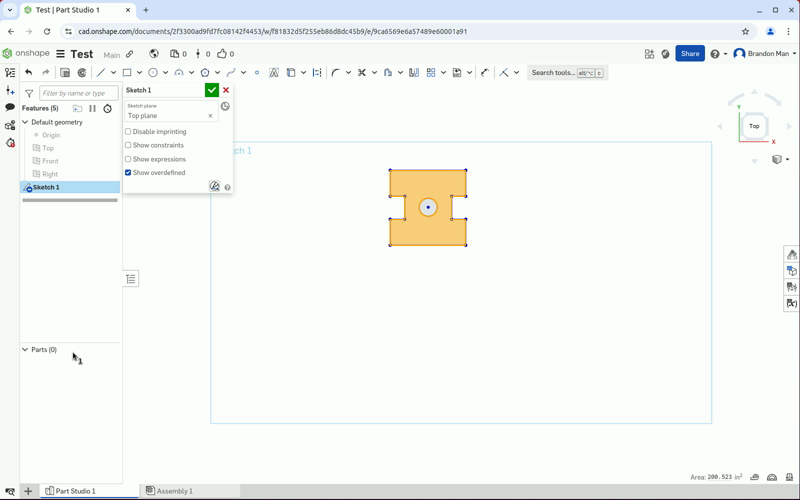
key(shift+e)
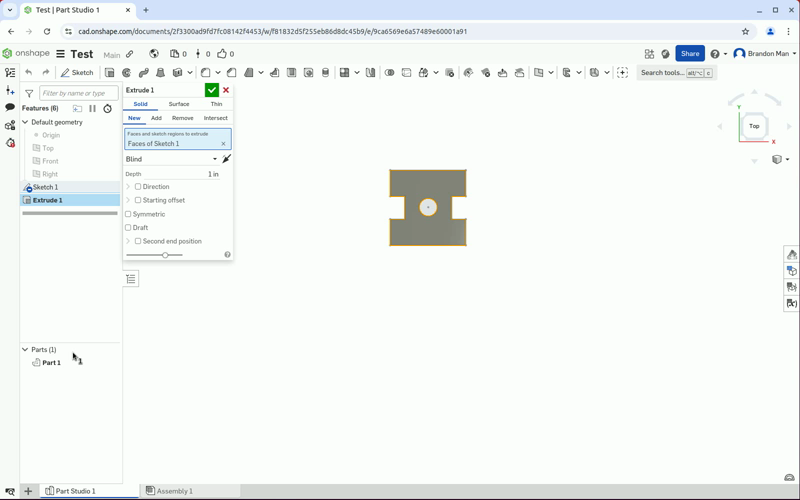
mouse_move(143, 106)
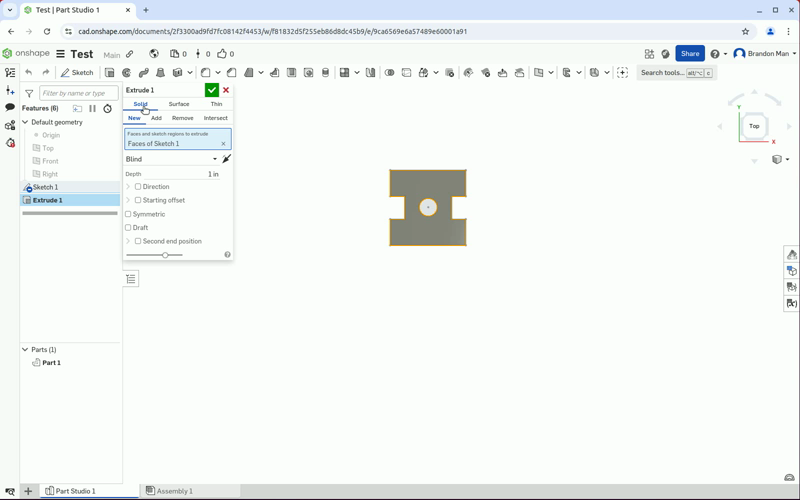
click(143, 106)
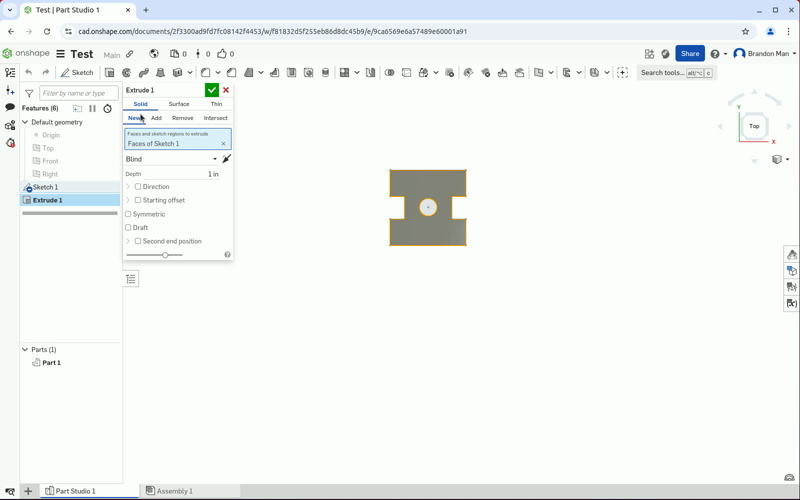
mouse_move(137, 120)
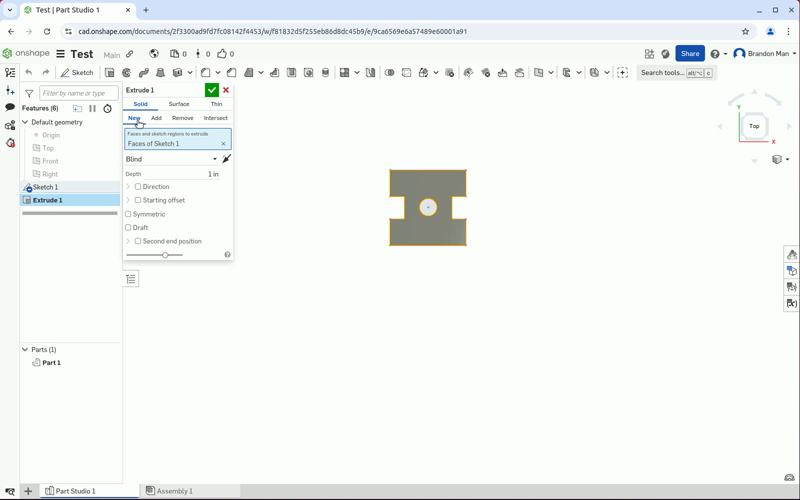
click(137, 120)
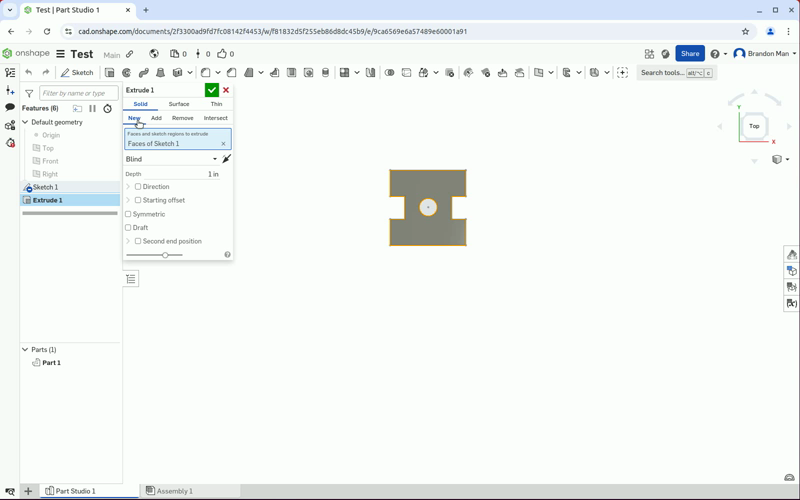
key(tab, 4)
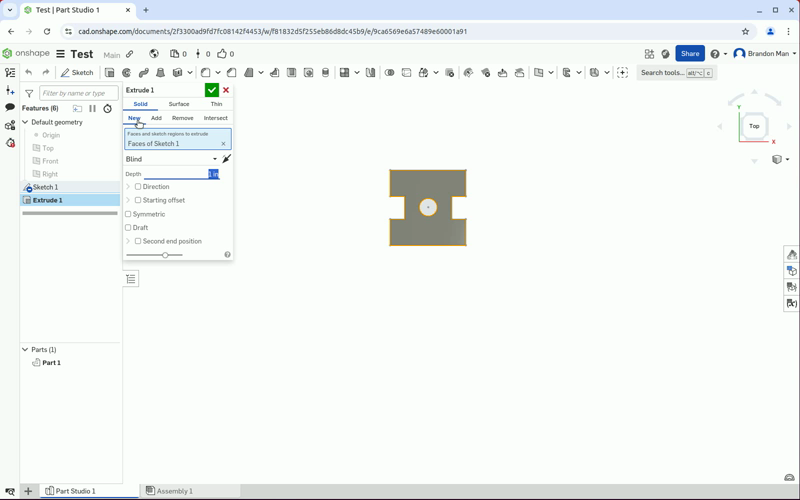
text(3.851)
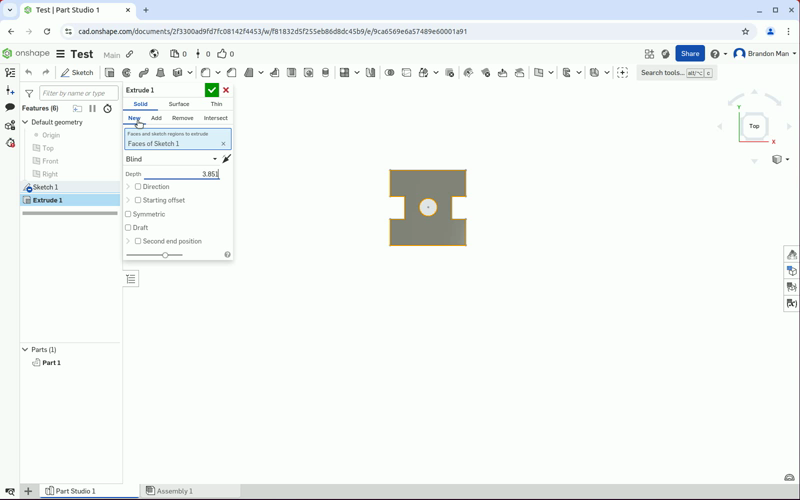
key(enter)
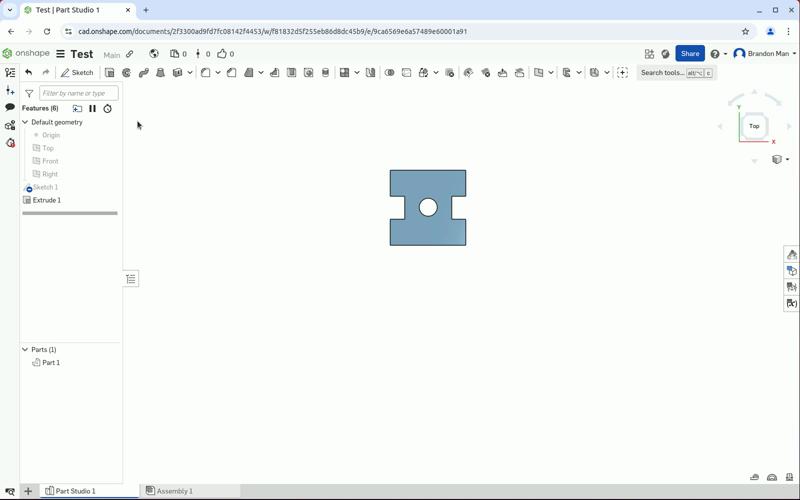
key(shift+h)
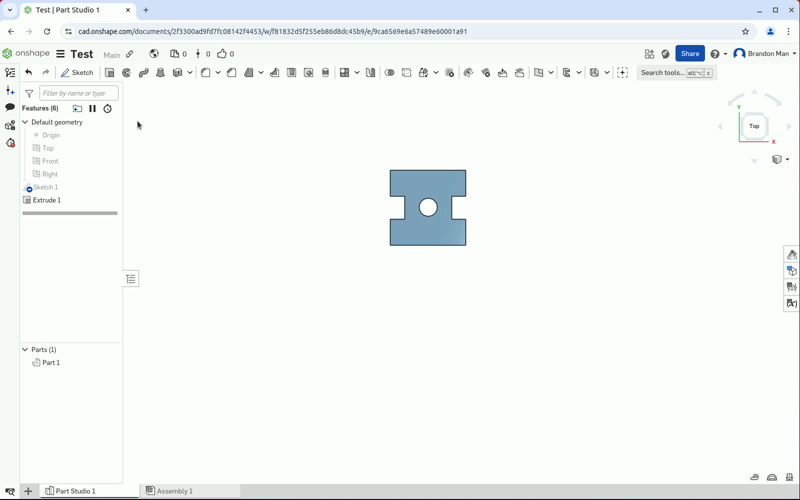
key(shift+h)
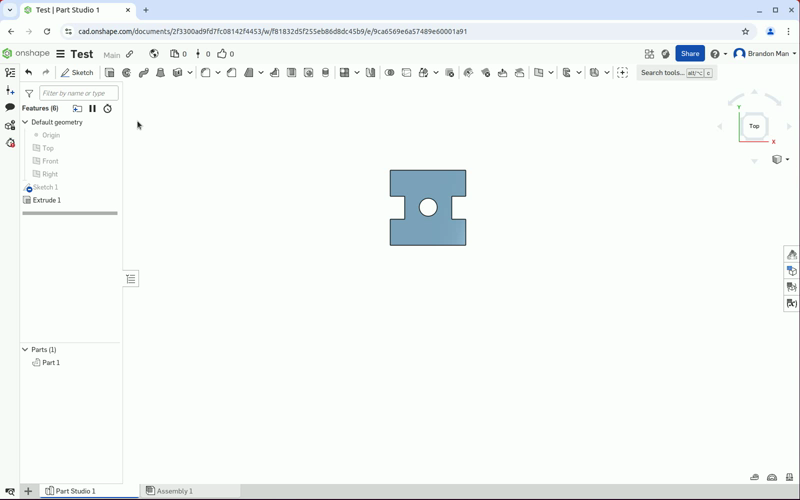
mouse_move(73, 189)
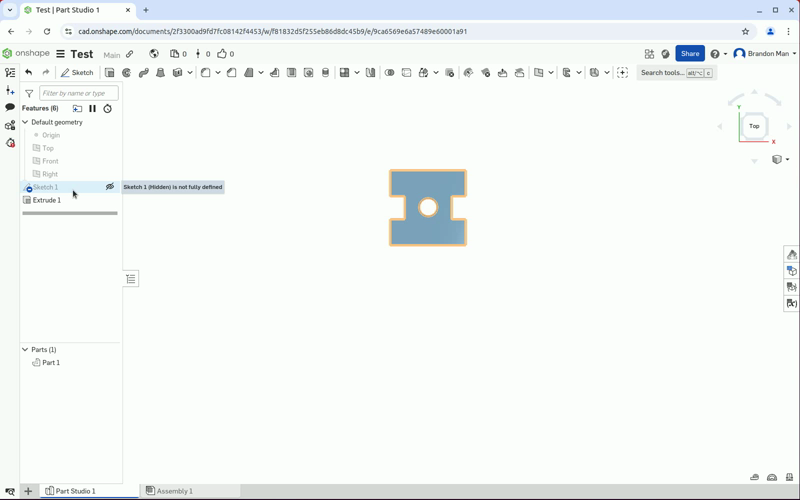
click(73, 189)
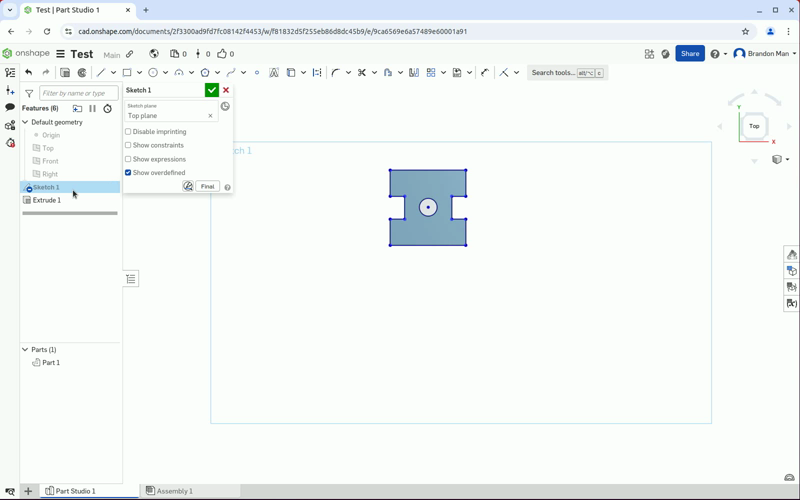
mouse_move(229, 92)
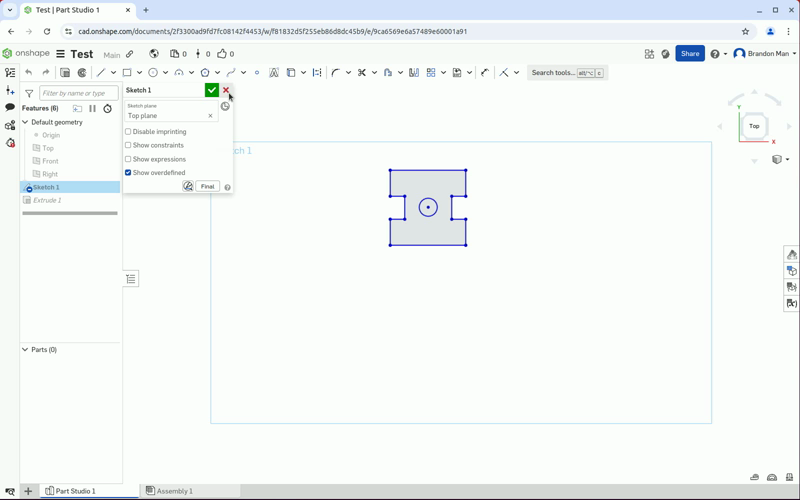
click(229, 92)
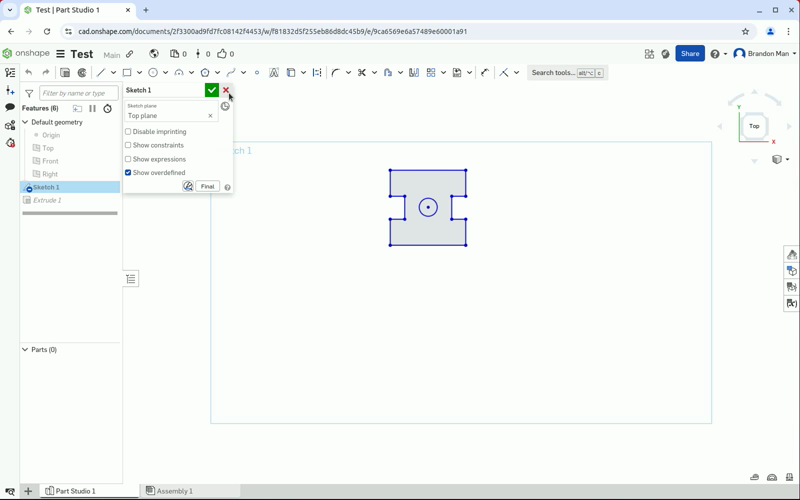
key(shift+s)
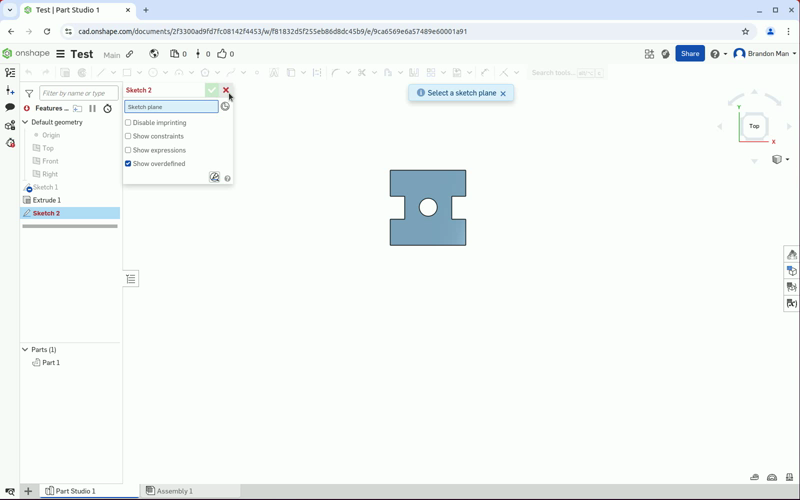
mouse_move(73, 150)
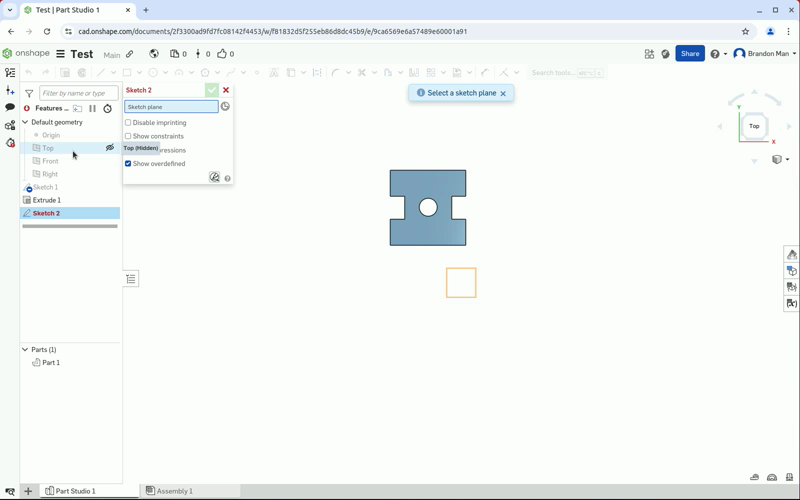
click(73, 150)
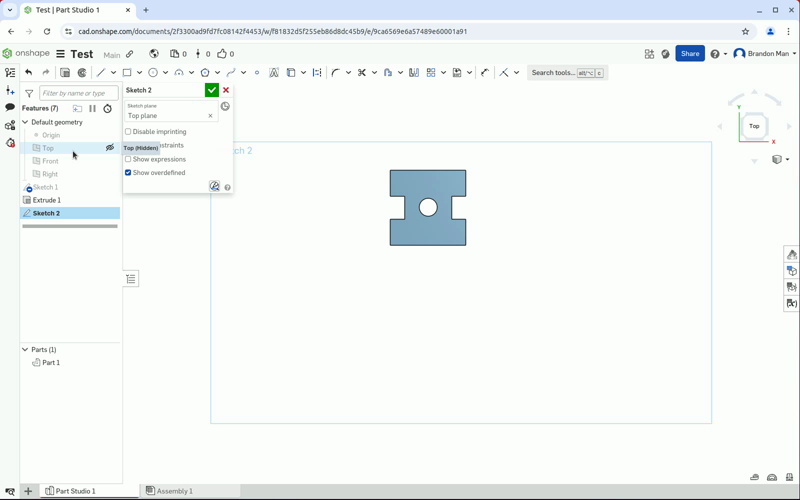
mouse_move(73, 352)
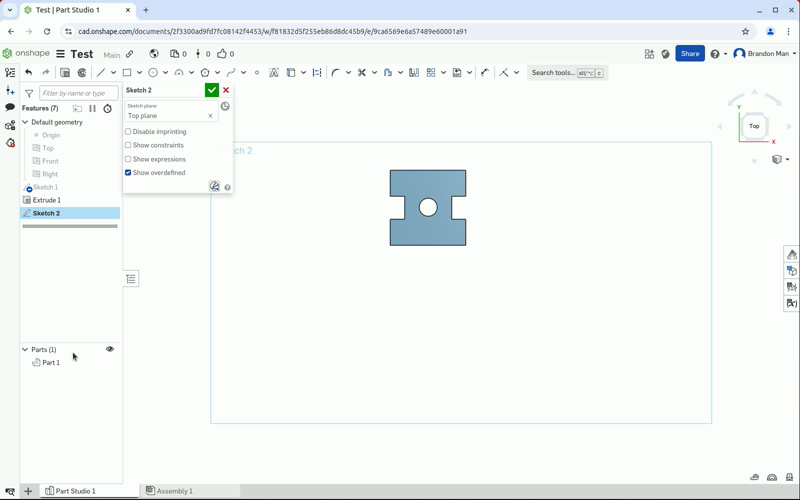
key(y)
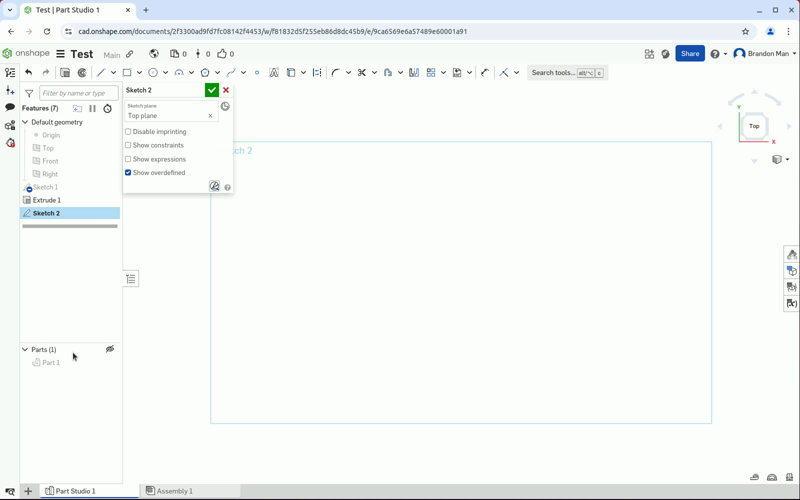
key(l)
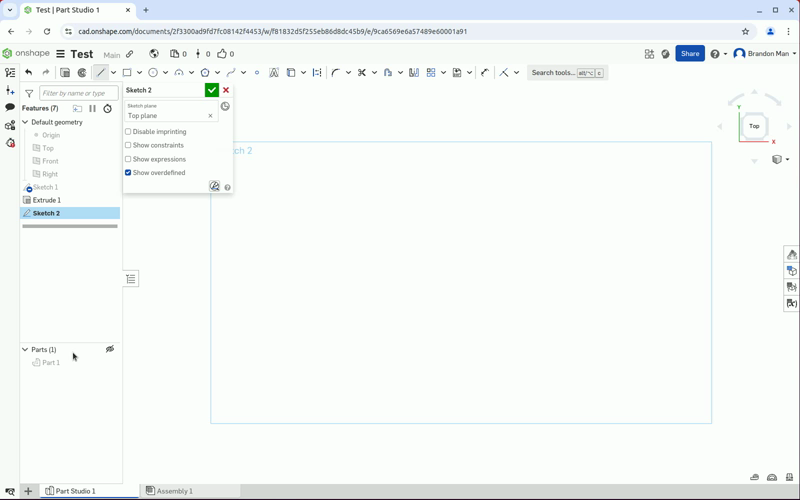
key_down(shift)
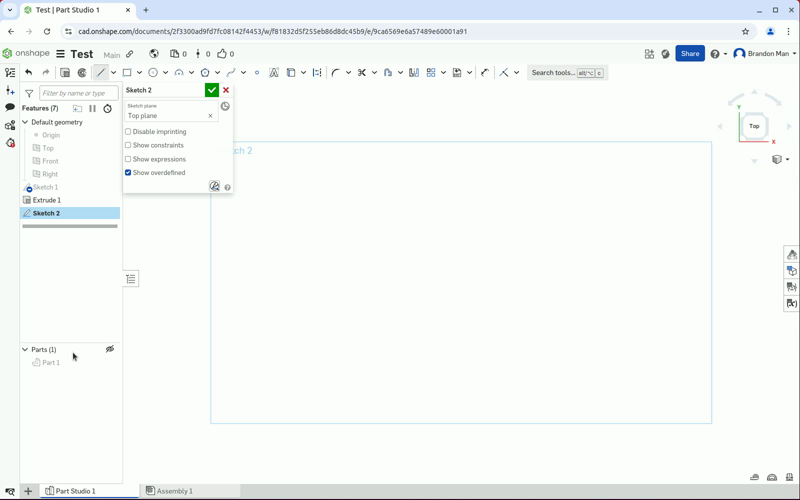
mouse_move(390, 282)
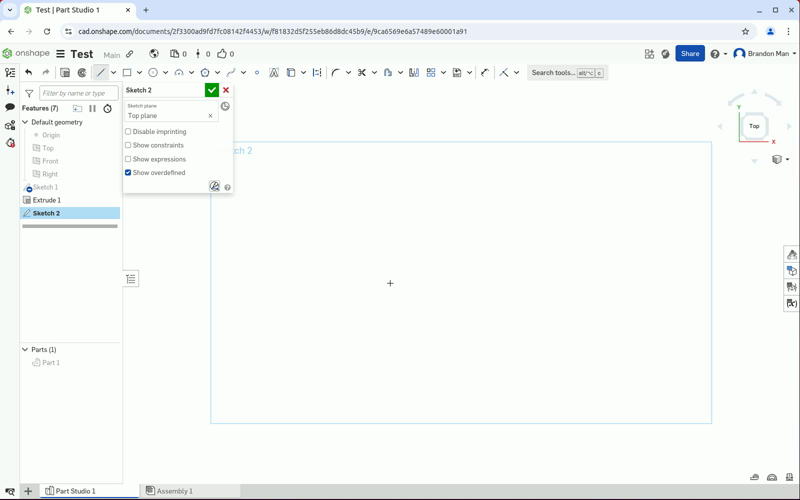
click(390, 282)
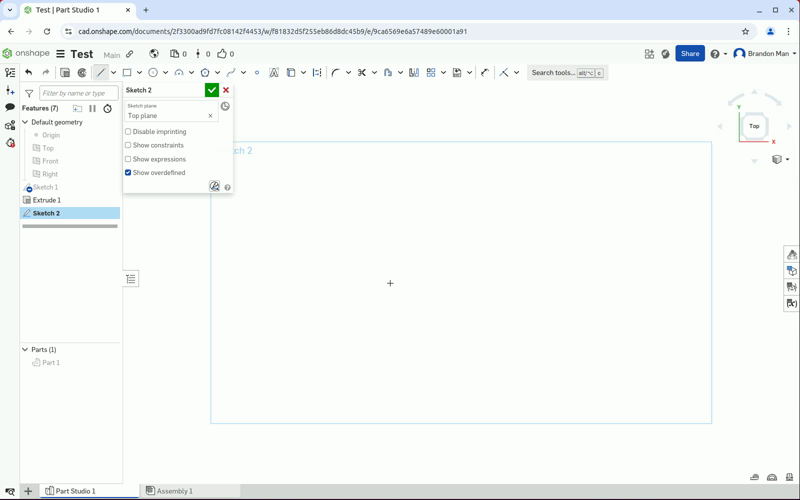
key_up(shift)
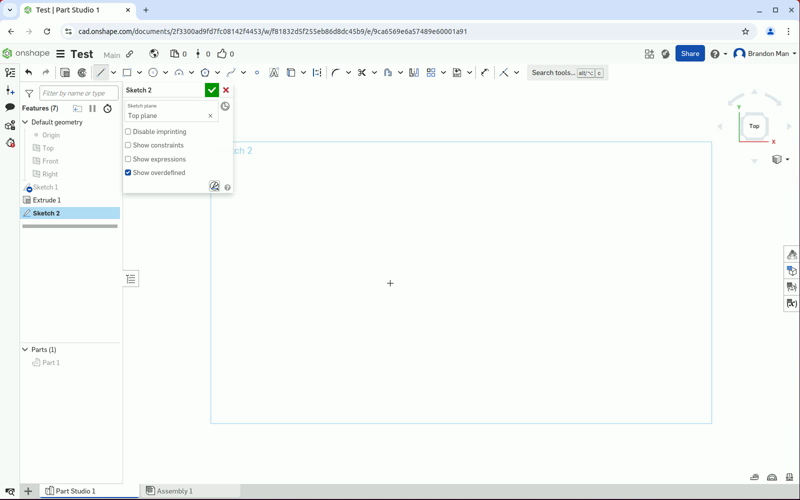
key_down(shift)
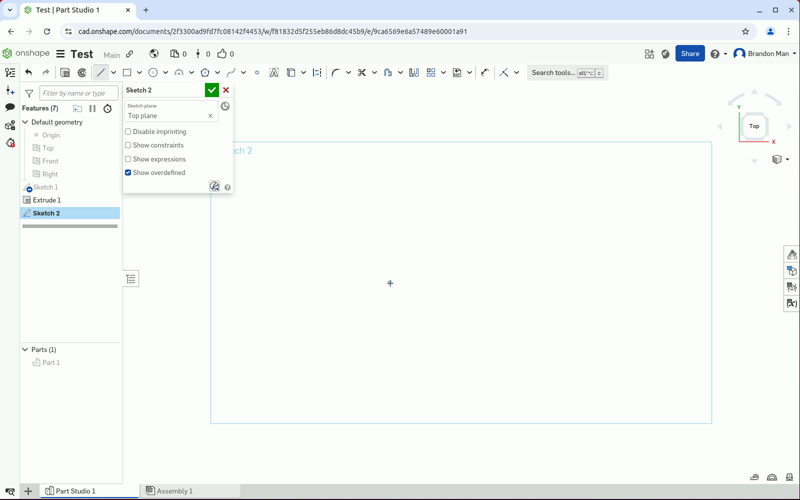
mouse_move(465, 282)
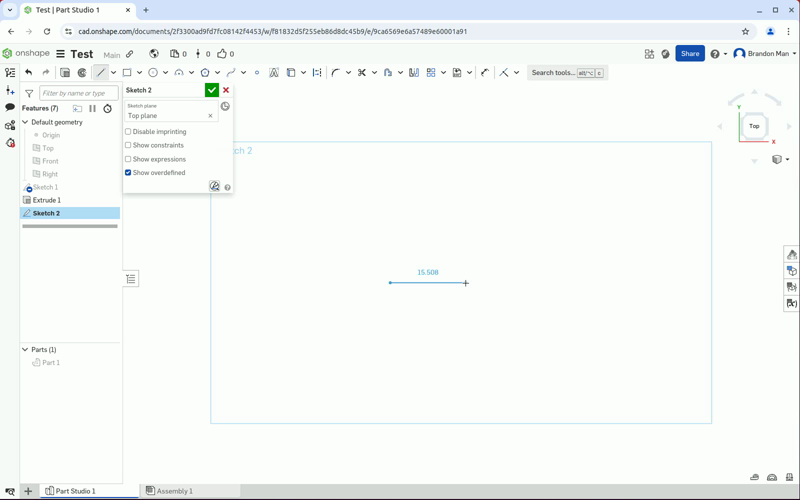
click(465, 282)
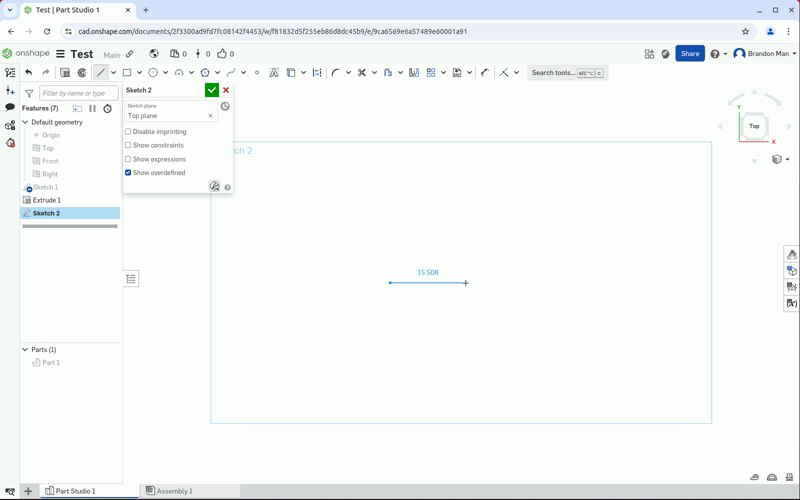
key_up(shift)
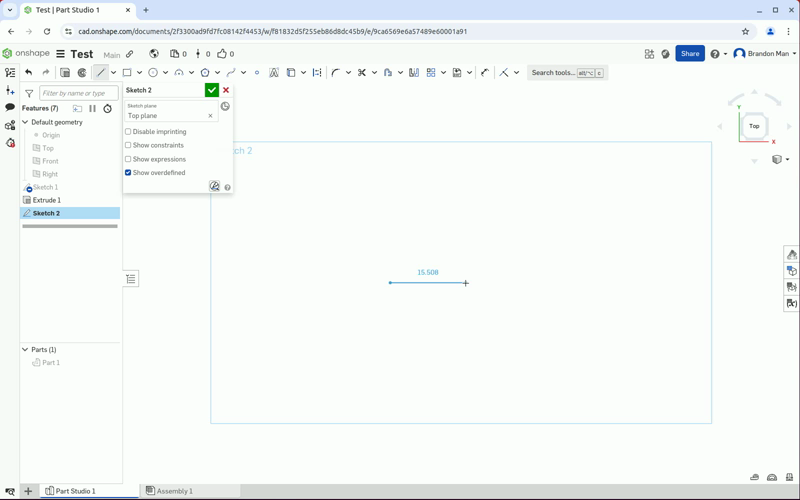
key_down(shift)
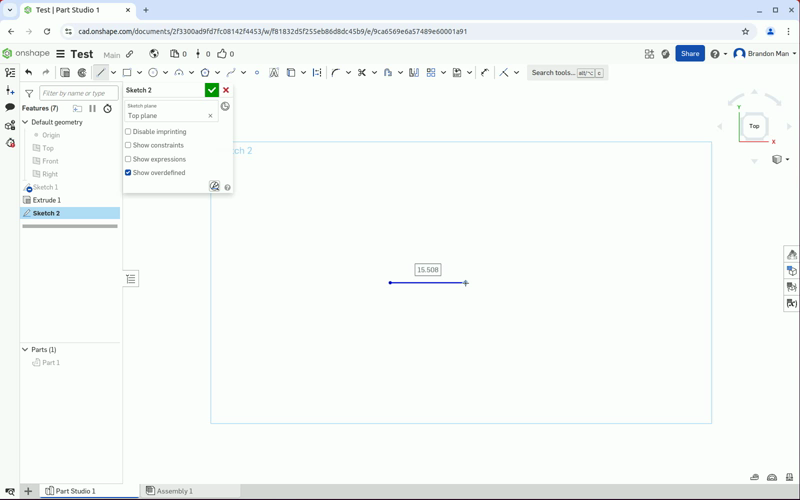
mouse_move(495, 282)
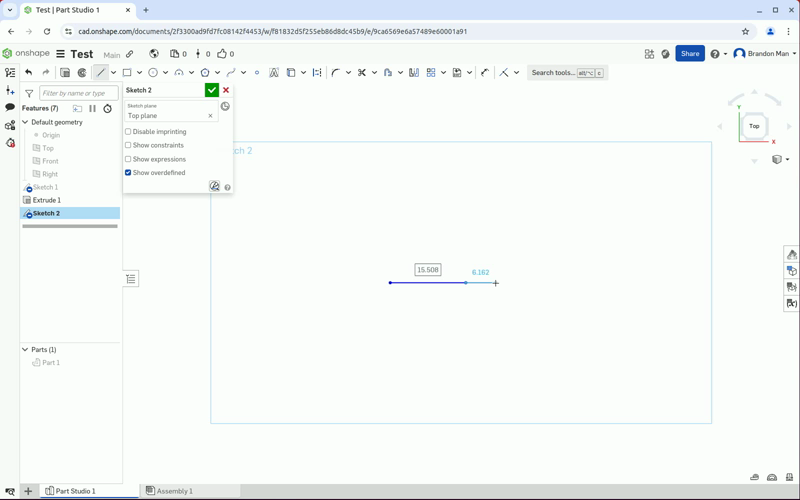
mouse_move(465, 244)
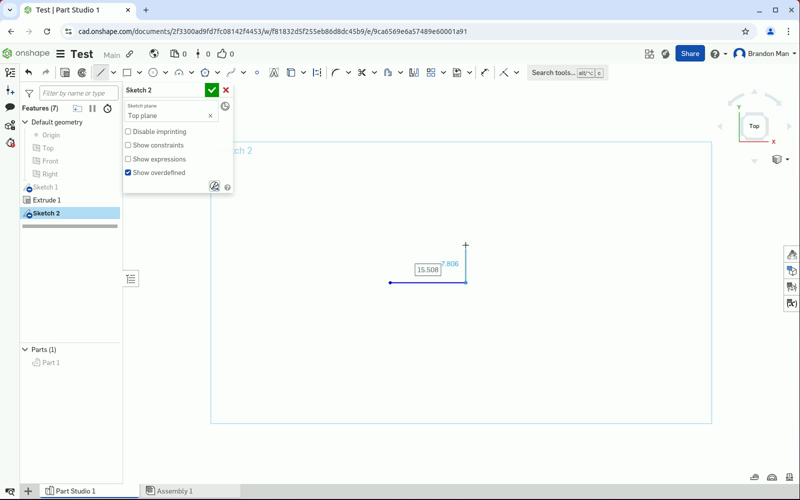
click(465, 244)
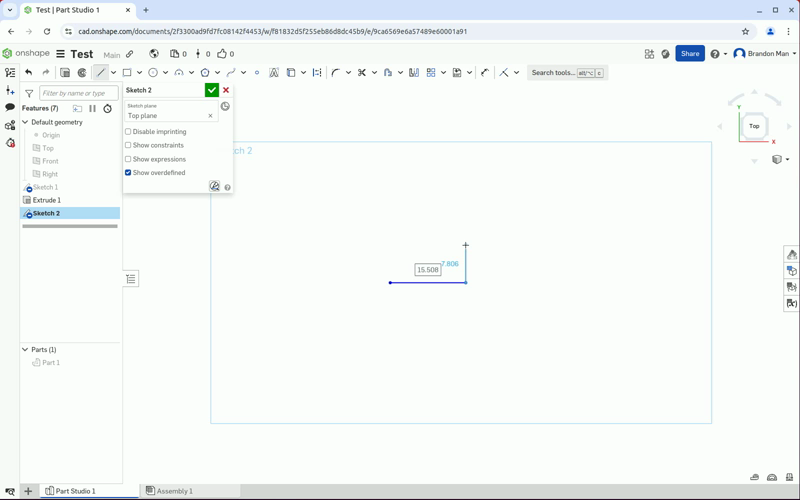
key_up(shift)
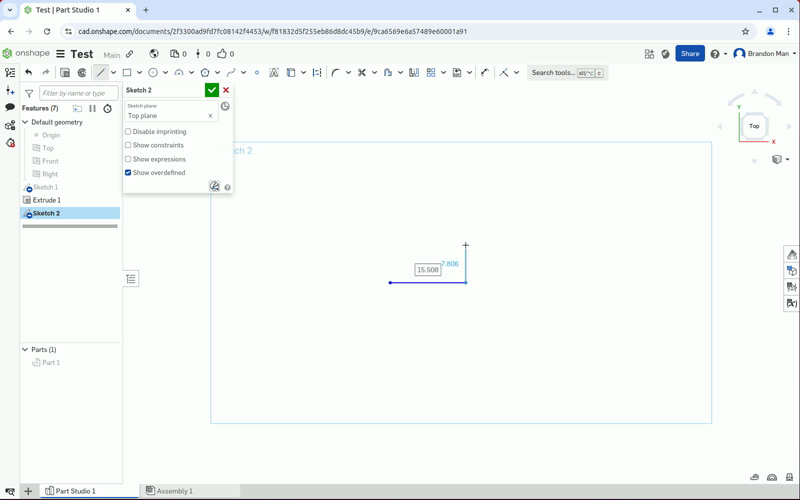
key_down(shift)
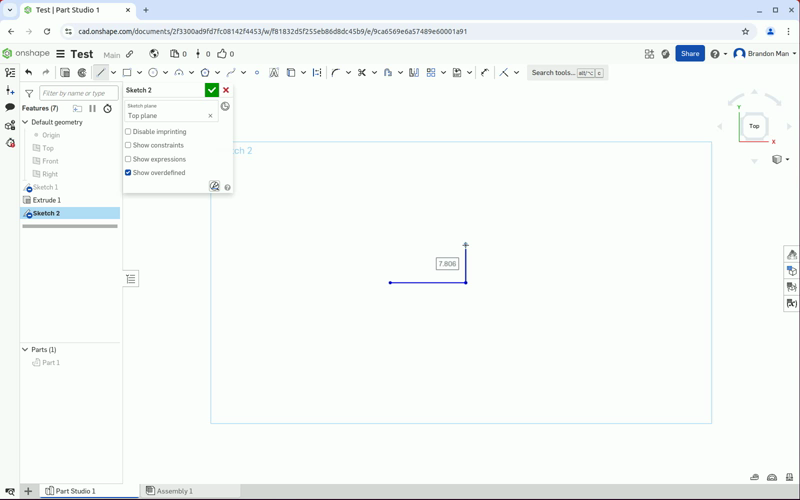
mouse_move(390, 244)
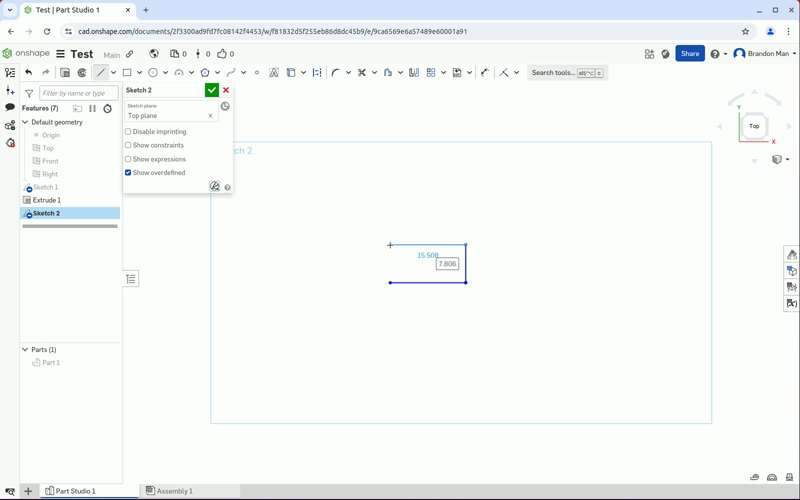
click(390, 244)
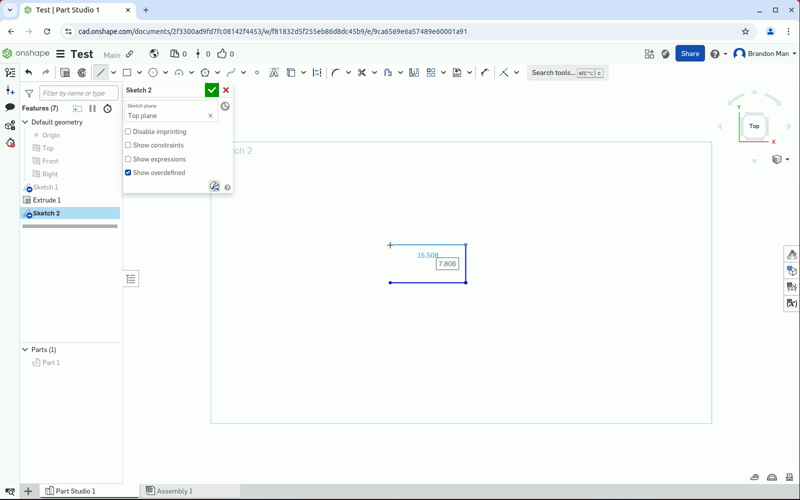
key_up(shift)
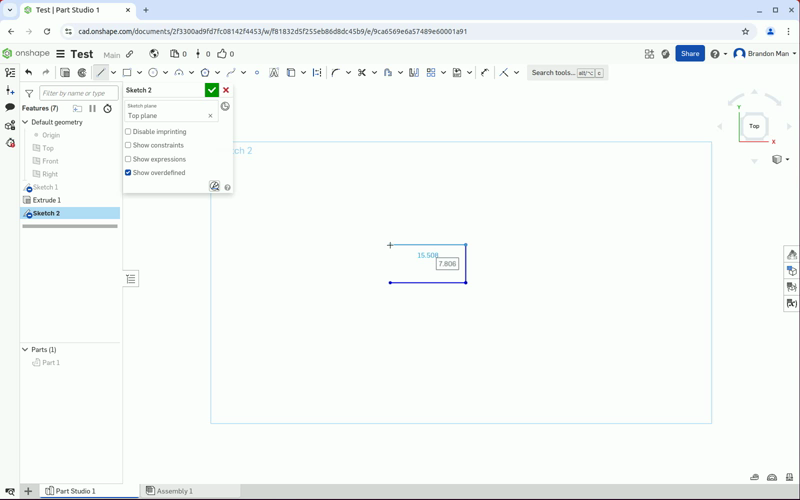
mouse_move(420, 244)
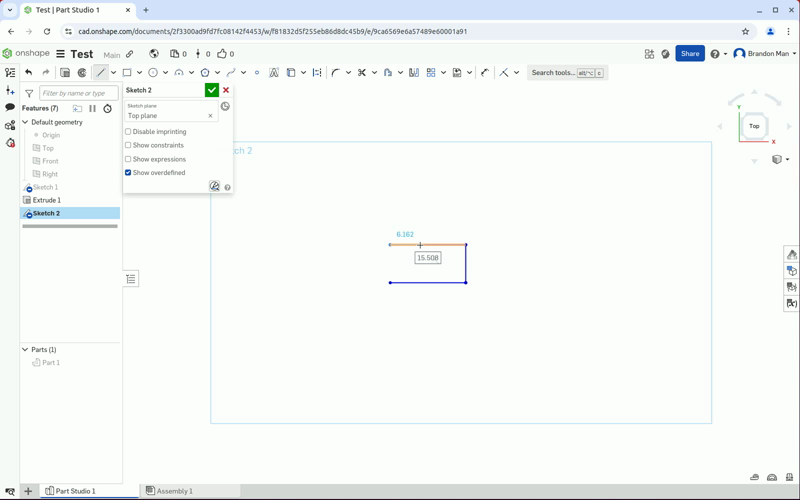
key_down(shift)
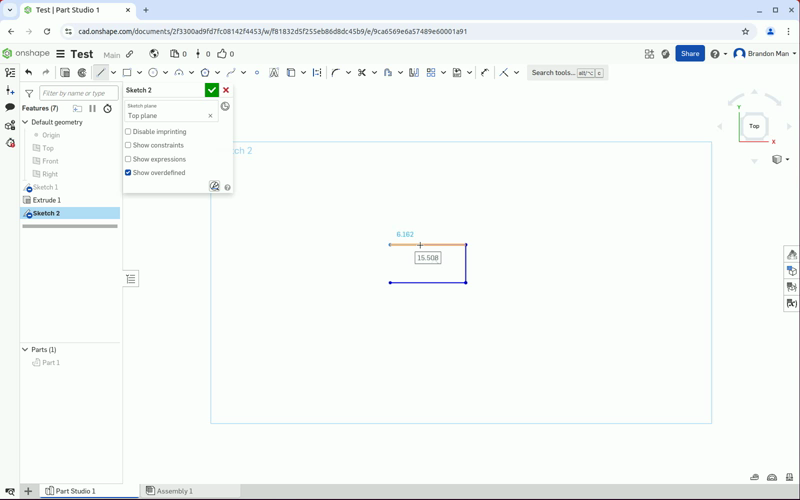
mouse_move(390, 282)
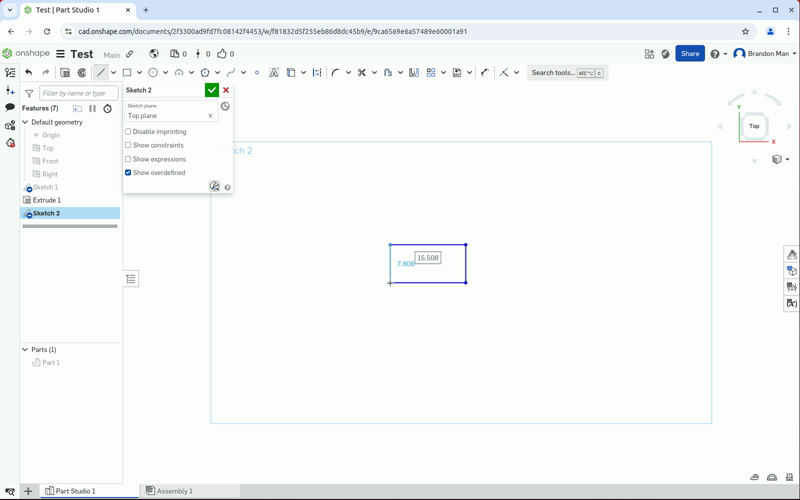
key_up(shift)
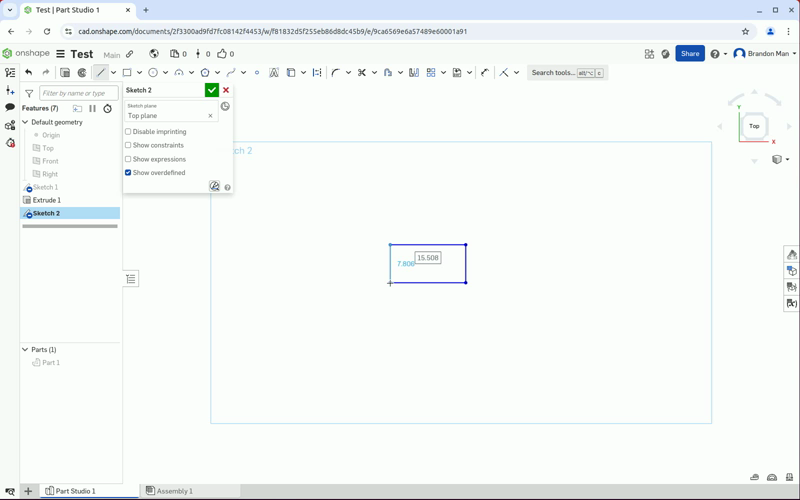
click(390, 282)
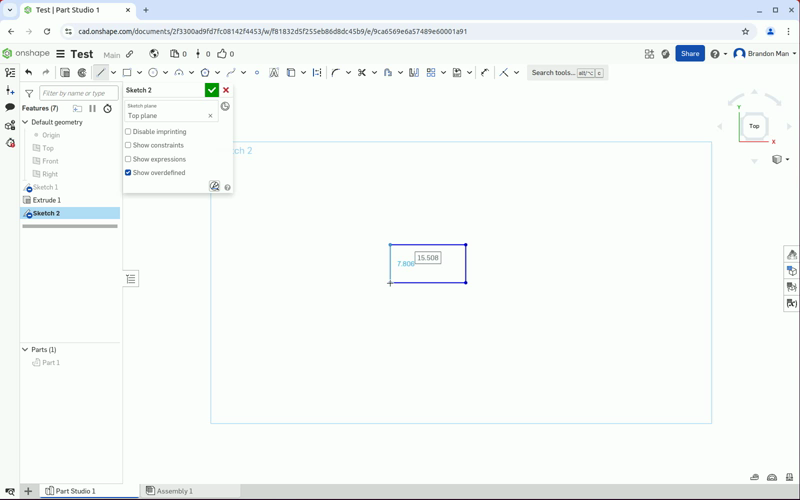
key(esc)
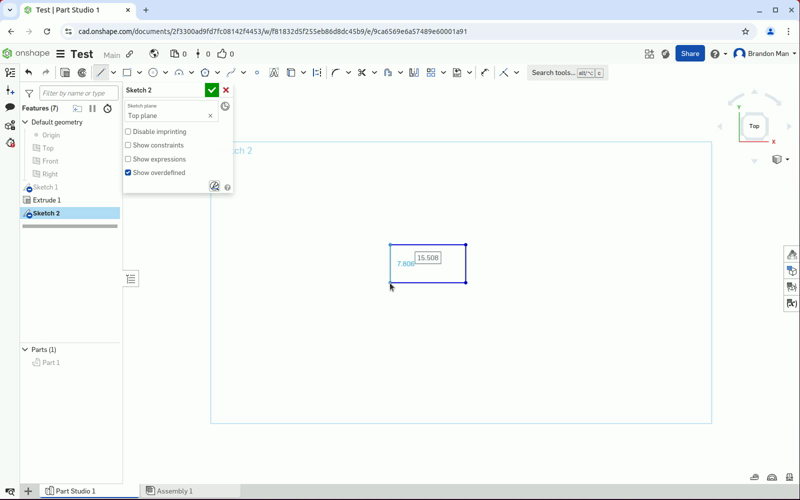
key(c)
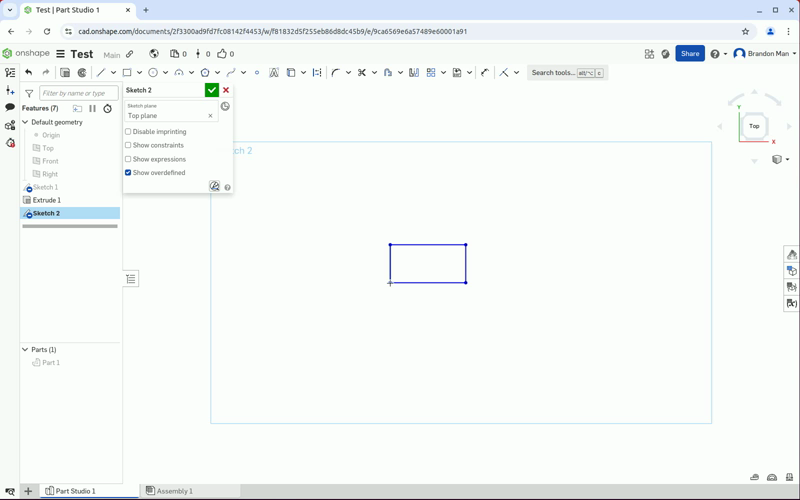
key_down(shift)
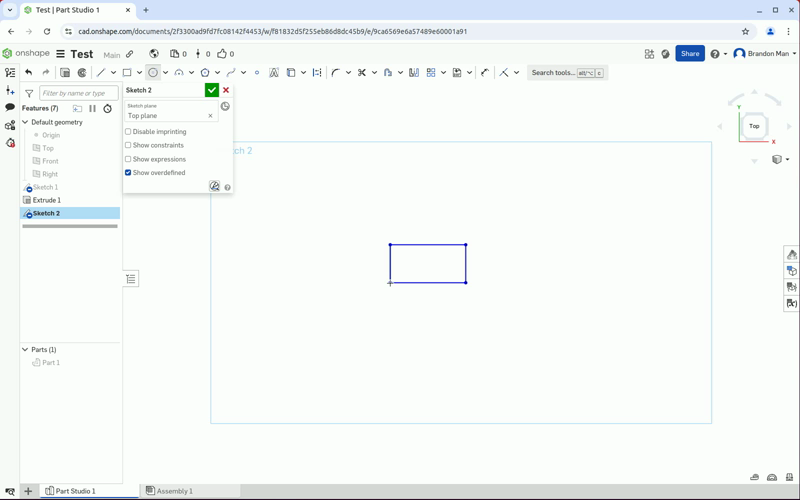
mouse_move(428, 264)
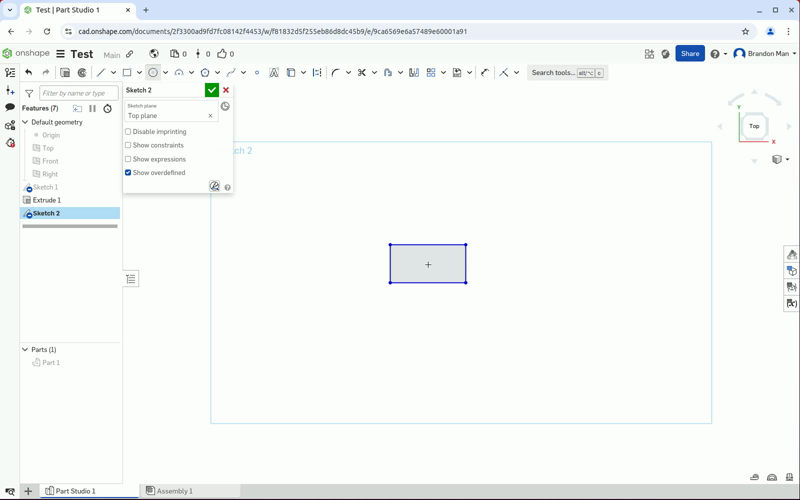
click(428, 264)
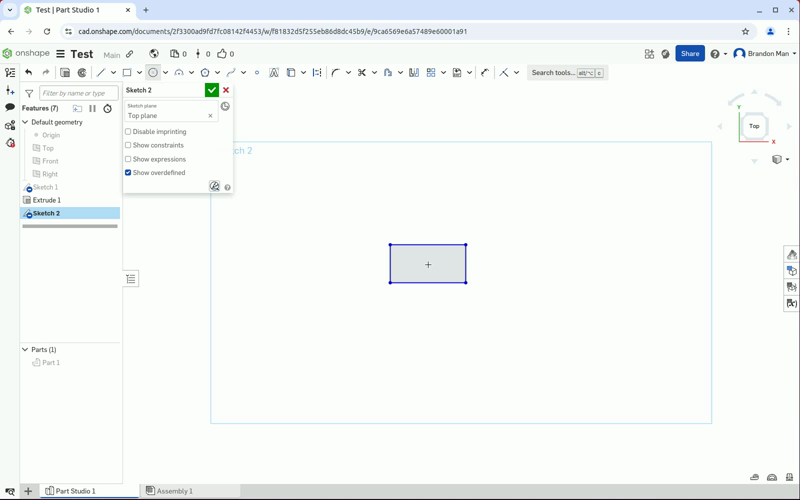
key_up(shift)
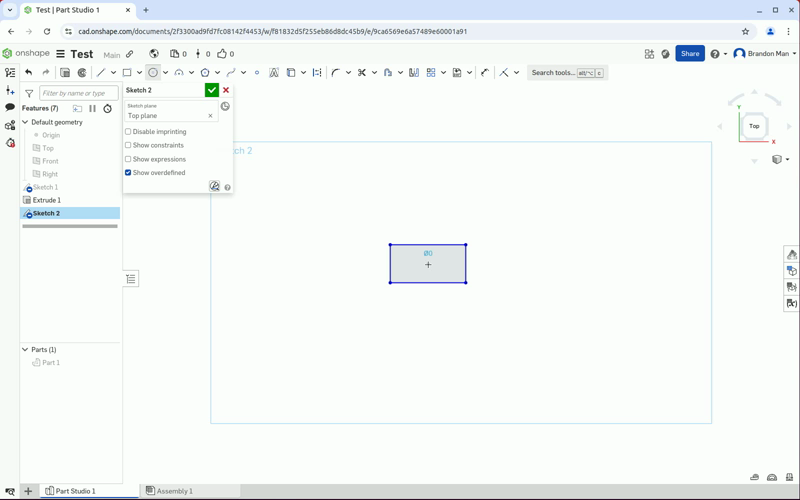
mouse_move(437, 264)
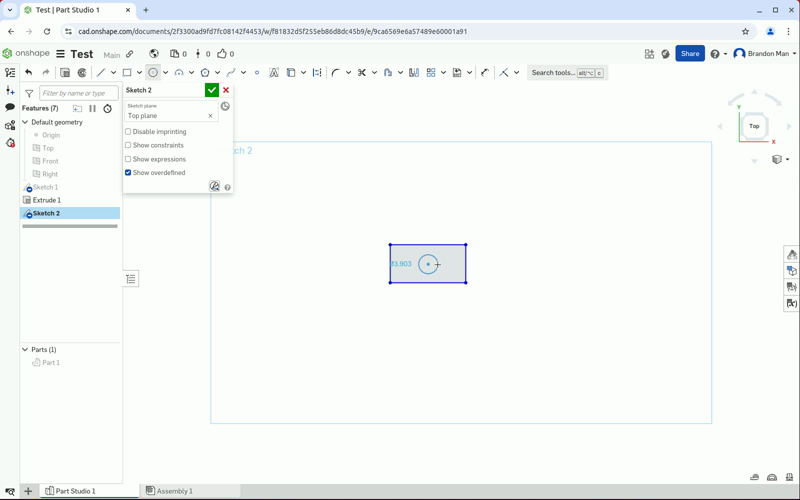
click(437, 264)
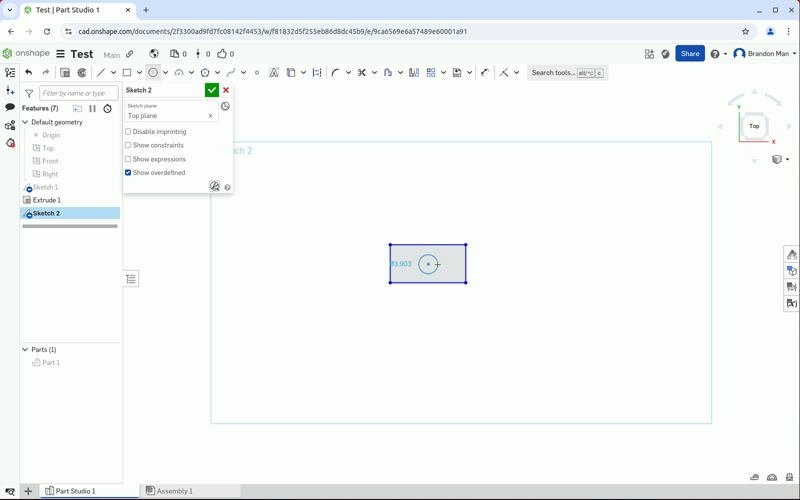
key(esc)
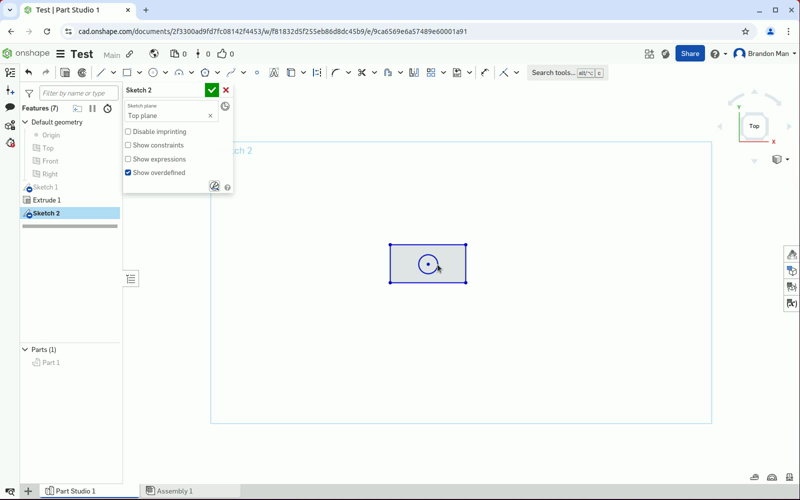
mouse_move(446, 265)
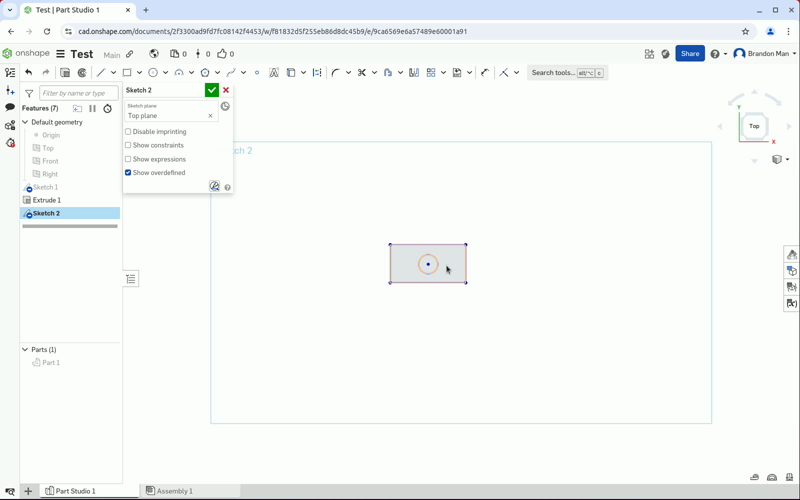
click(446, 265)
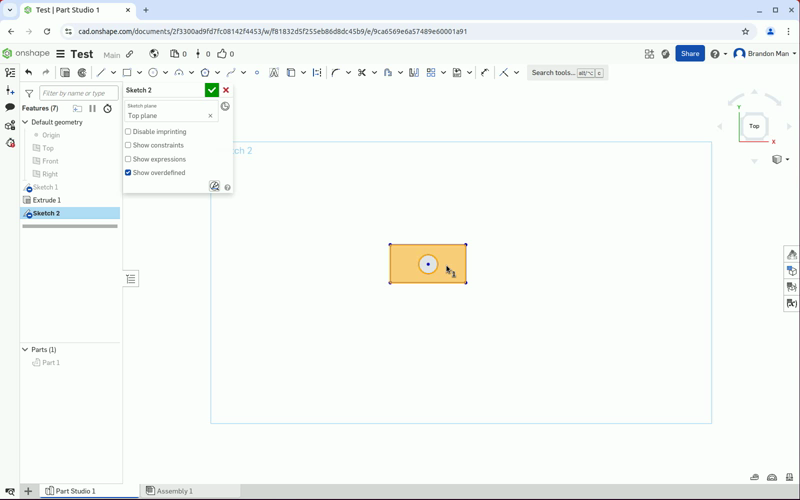
mouse_move(73, 352)
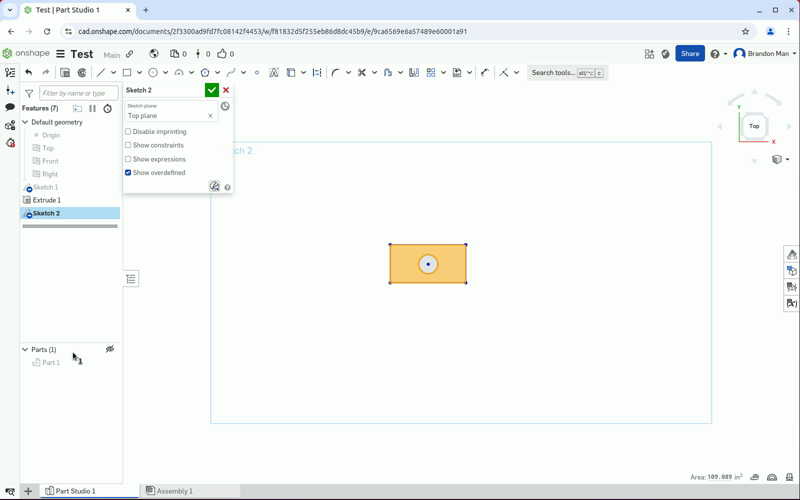
key(shift+y)
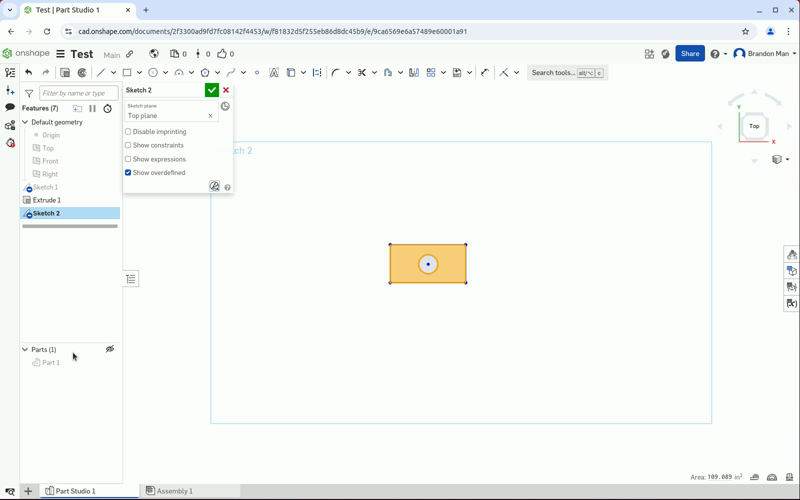
key(shift+e)
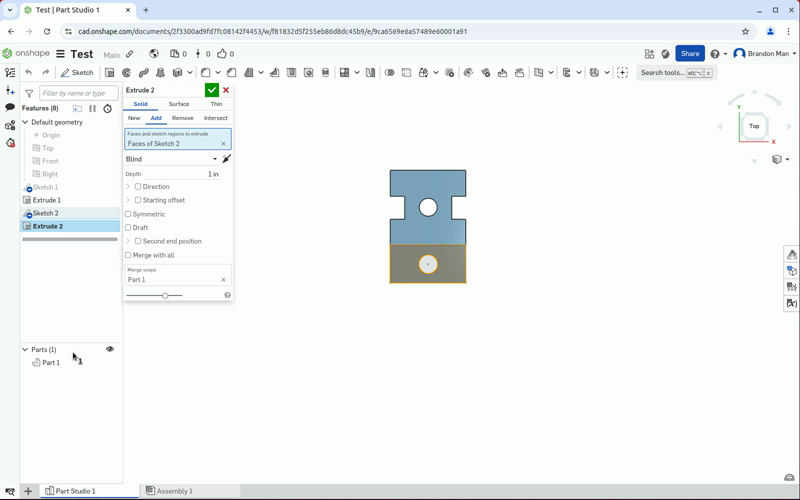
mouse_move(143, 106)
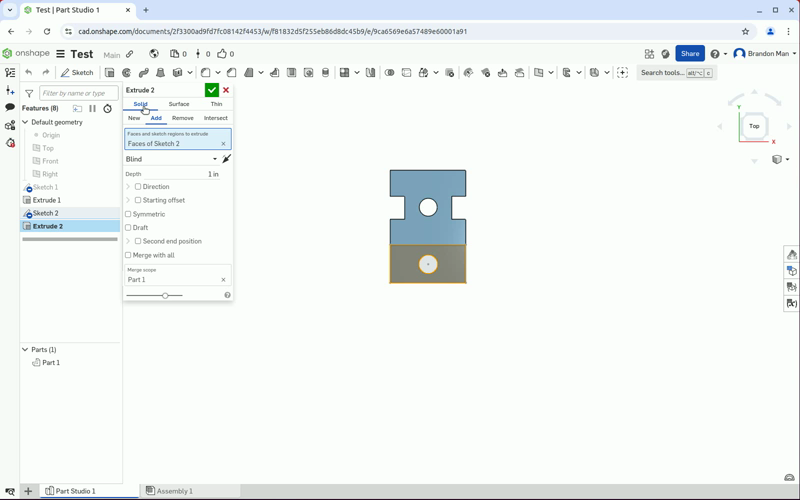
click(143, 106)
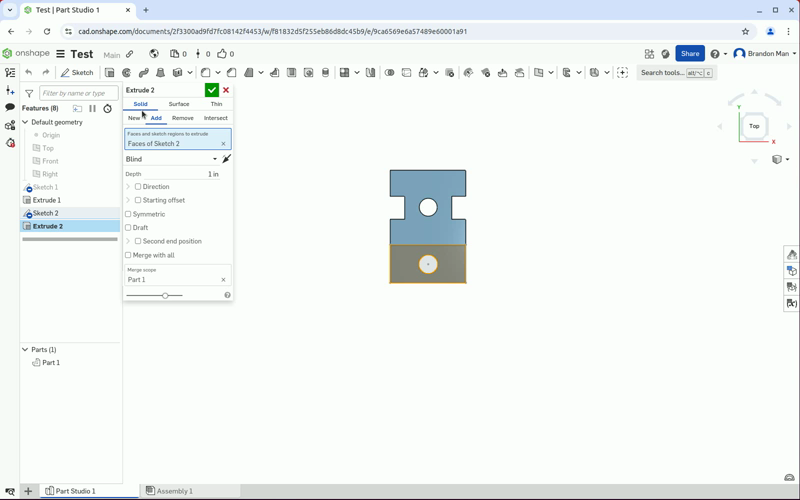
mouse_move(137, 120)
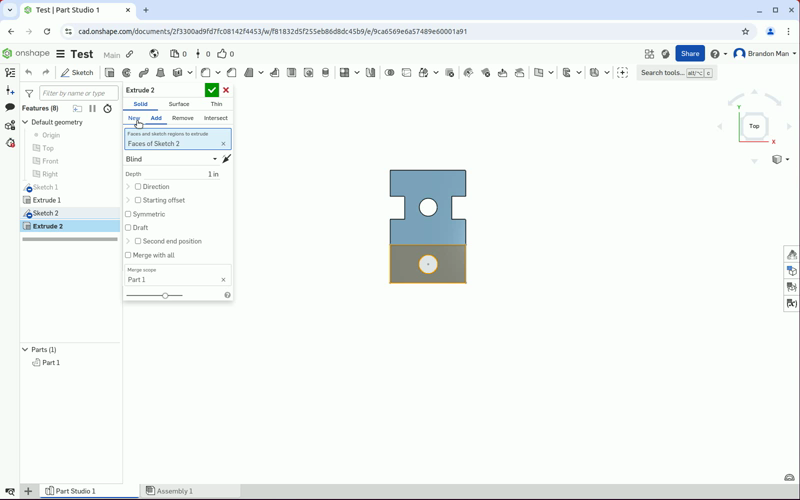
click(137, 120)
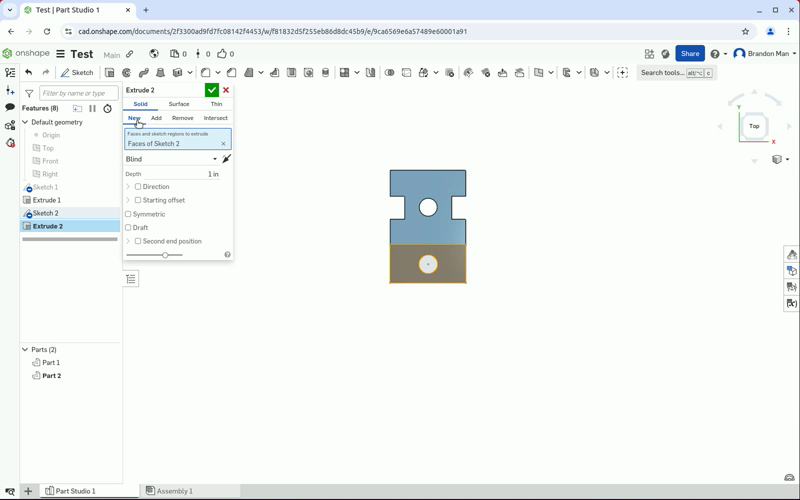
key(tab, 4)
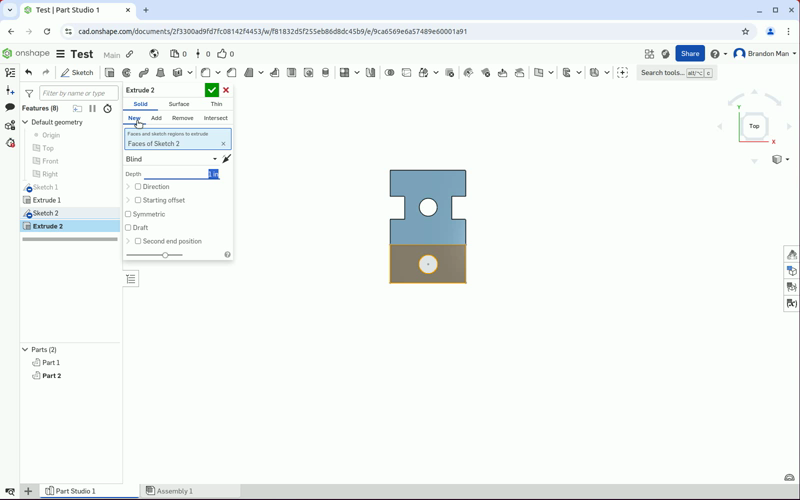
text(3.851)
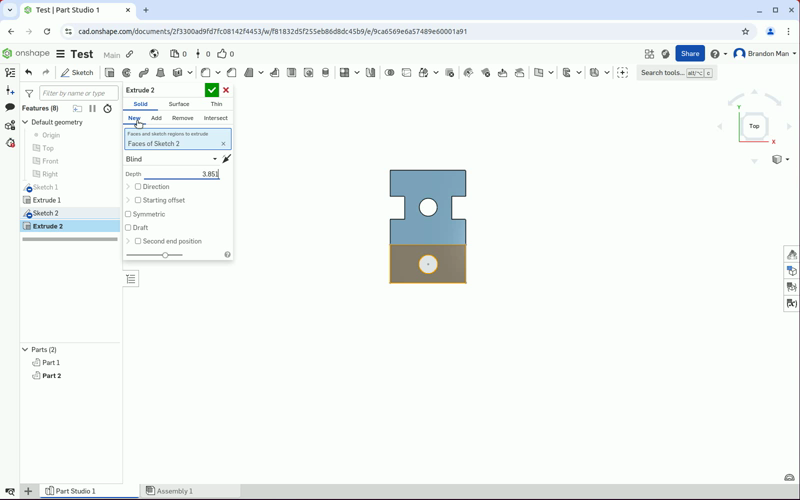
key(enter)
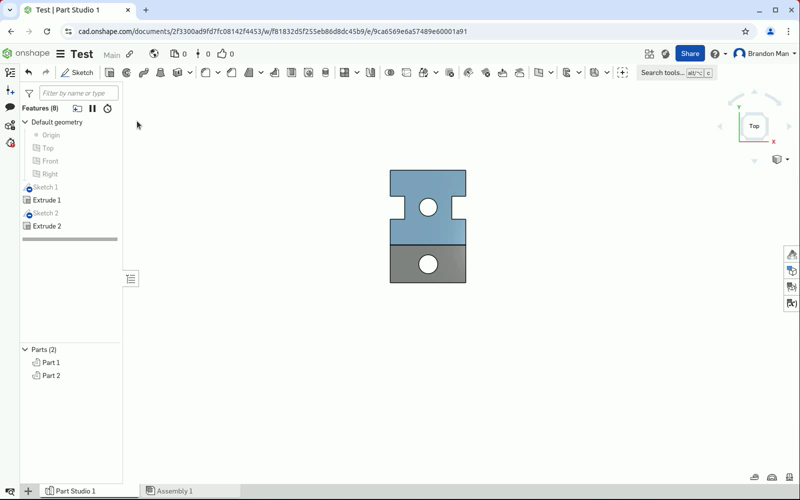
key(shift+h)
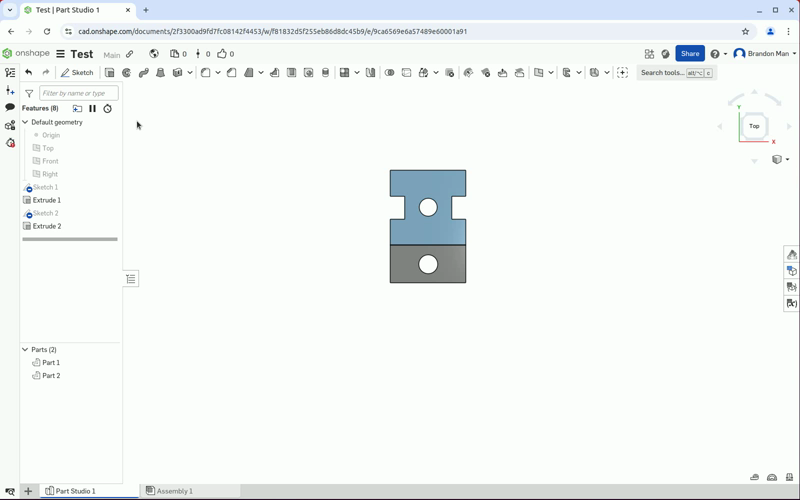
key(shift+h)
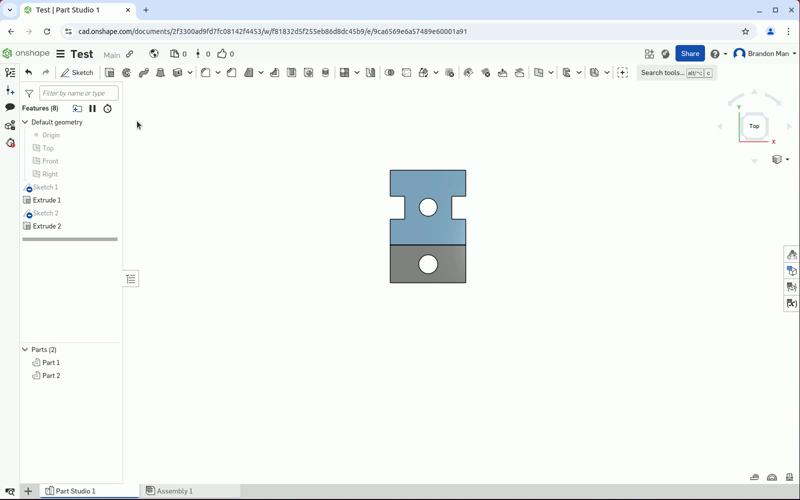
mouse_move(73, 189)
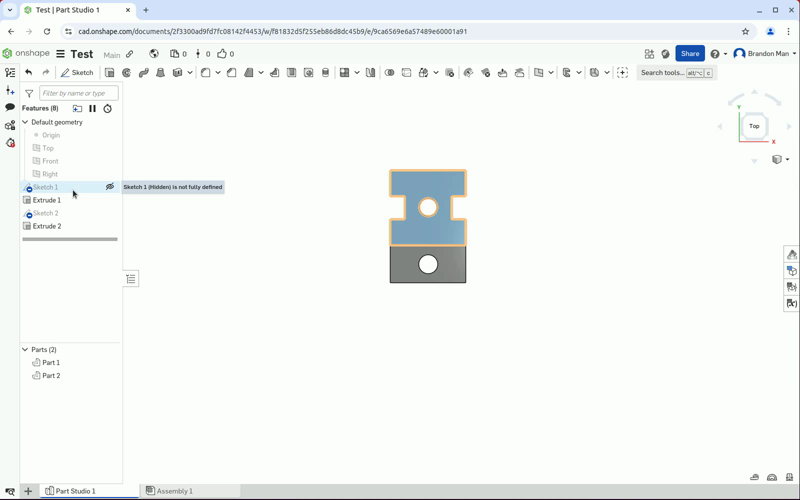
click(73, 189)
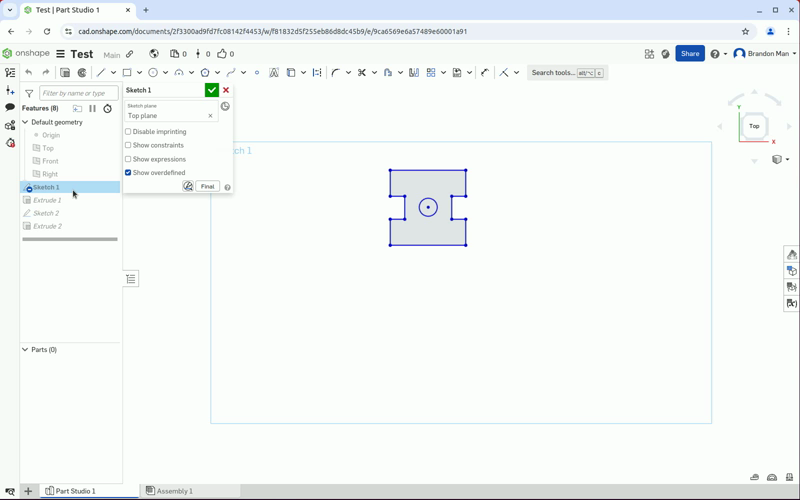
mouse_move(229, 92)
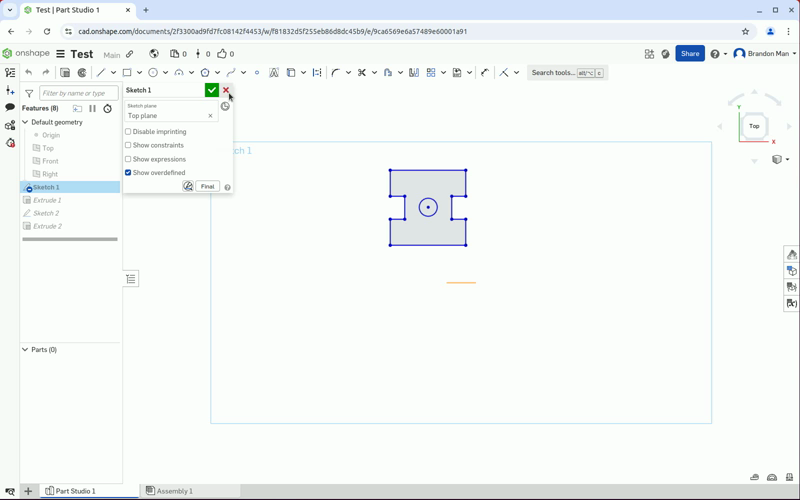
click(229, 92)
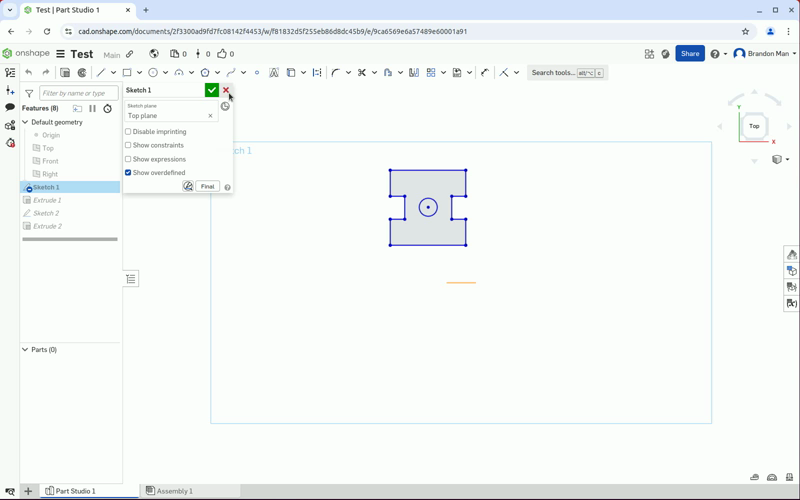
key(shift+s)
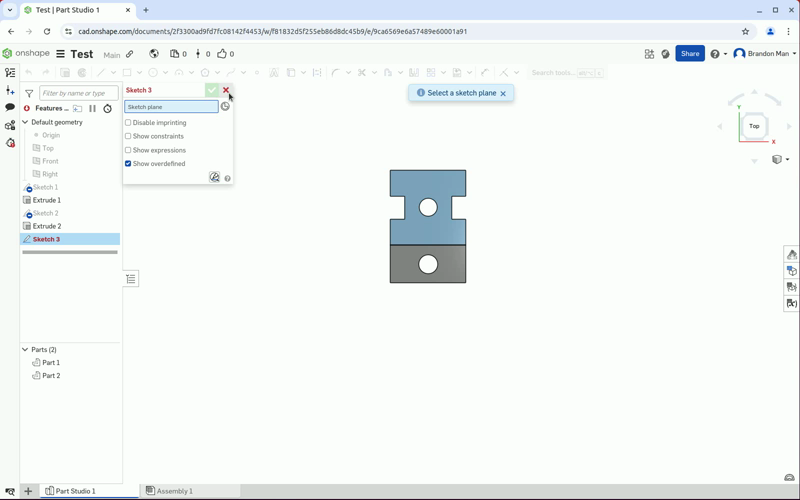
mouse_move(73, 150)
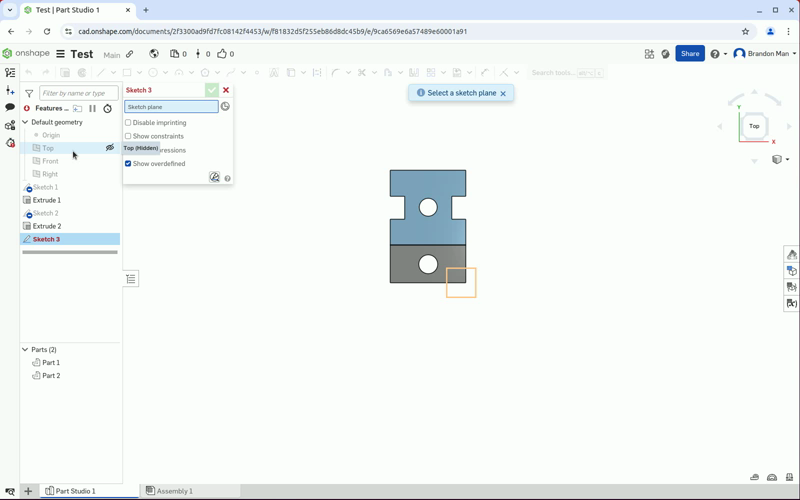
click(73, 150)
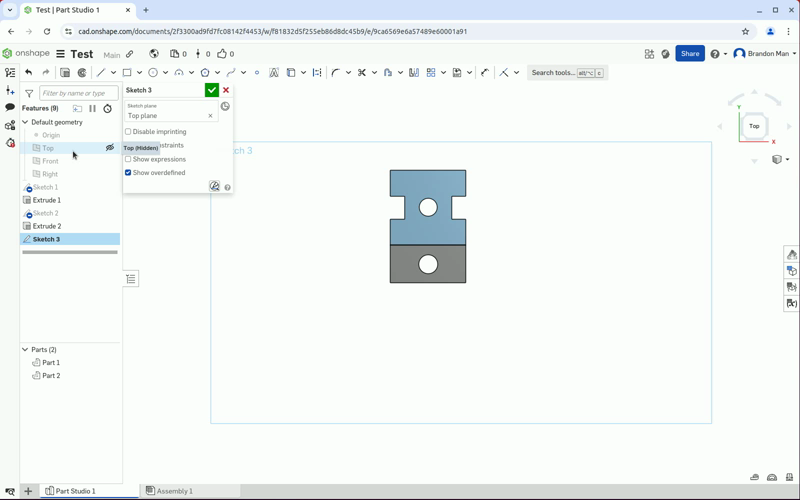
mouse_move(73, 352)
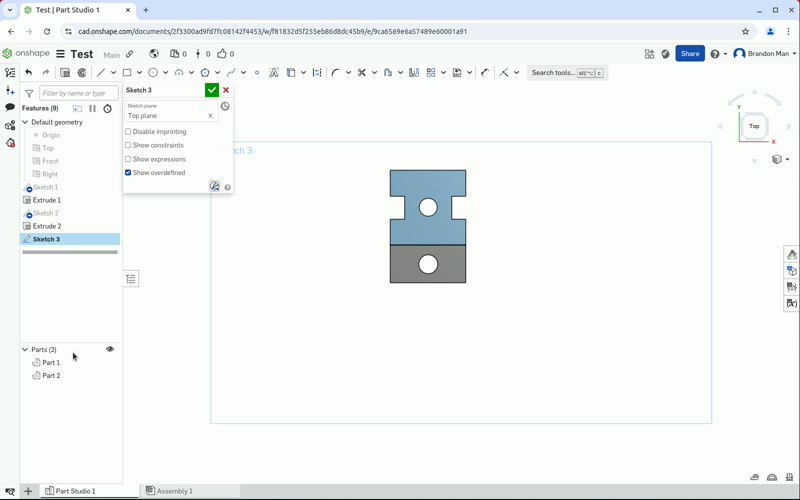
key(y)
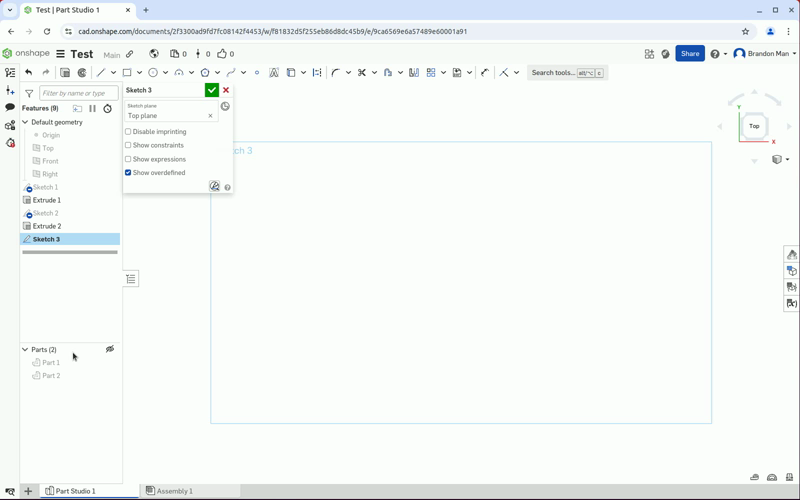
key(l)
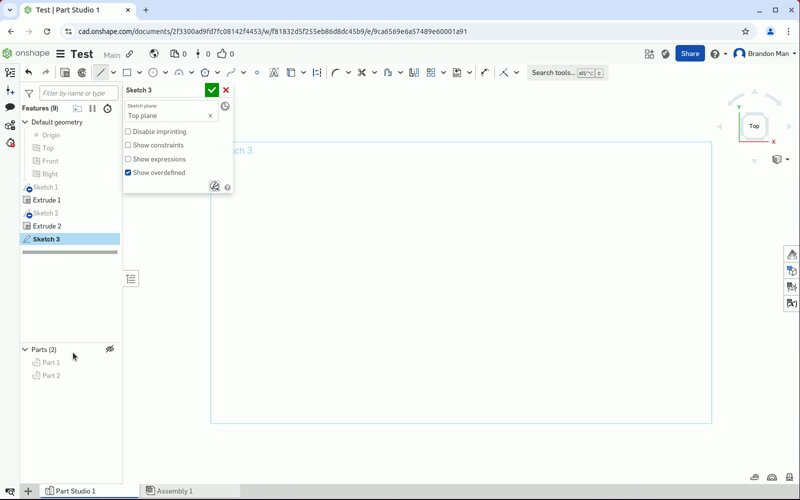
key_down(shift)
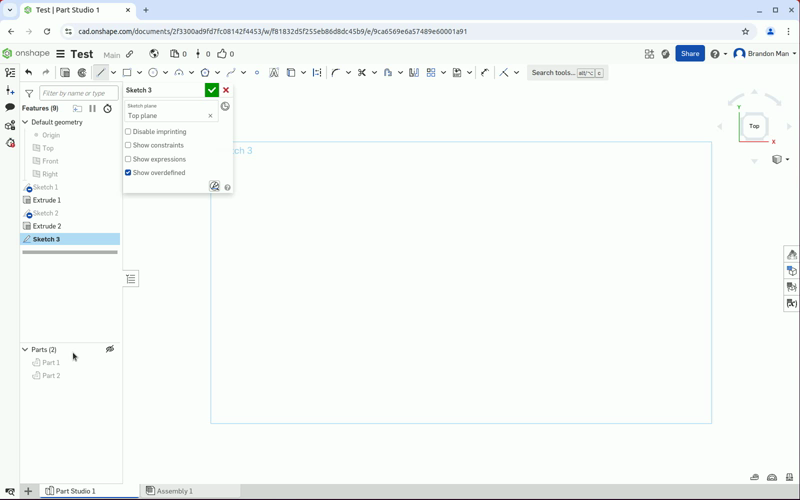
mouse_move(390, 218)
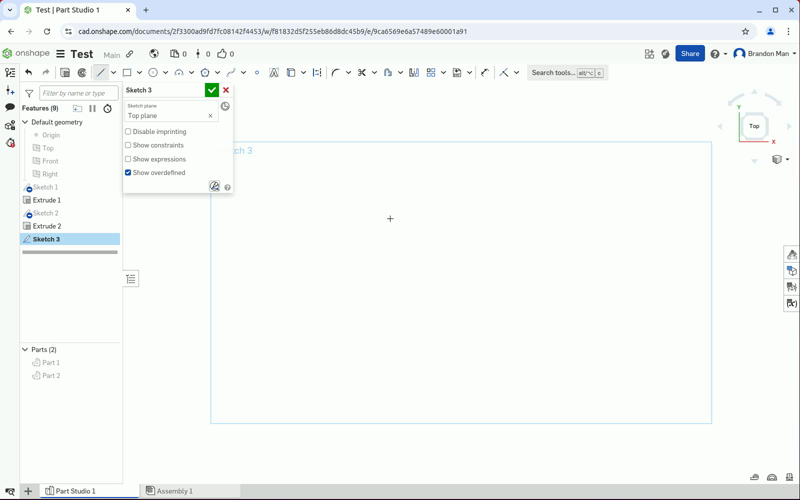
click(390, 218)
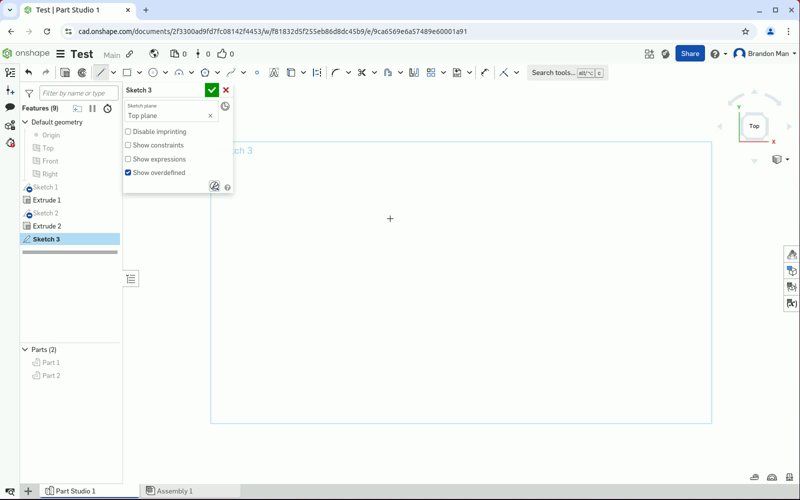
key_up(shift)
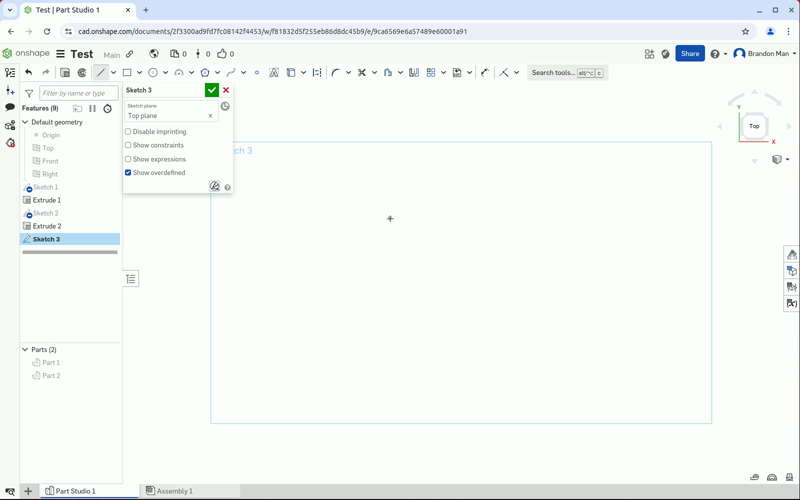
key_down(shift)
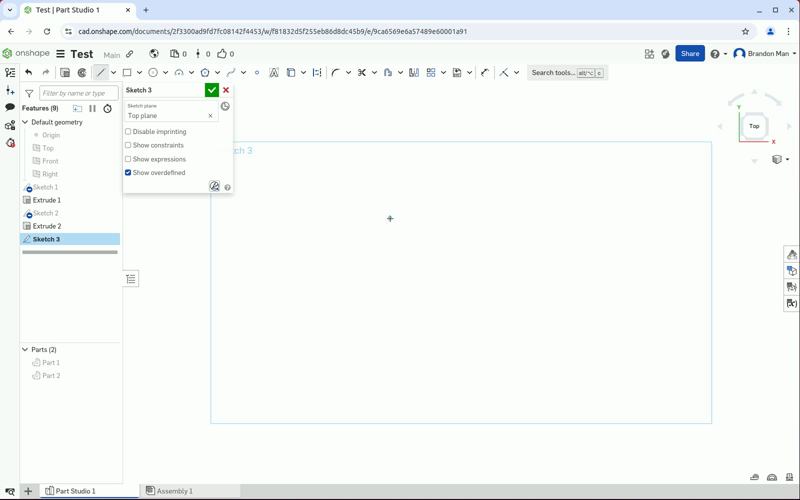
mouse_move(420, 218)
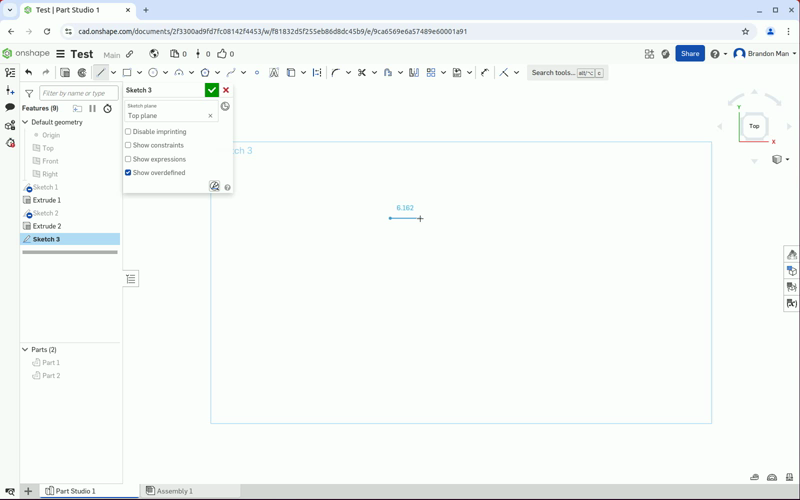
mouse_move(404, 218)
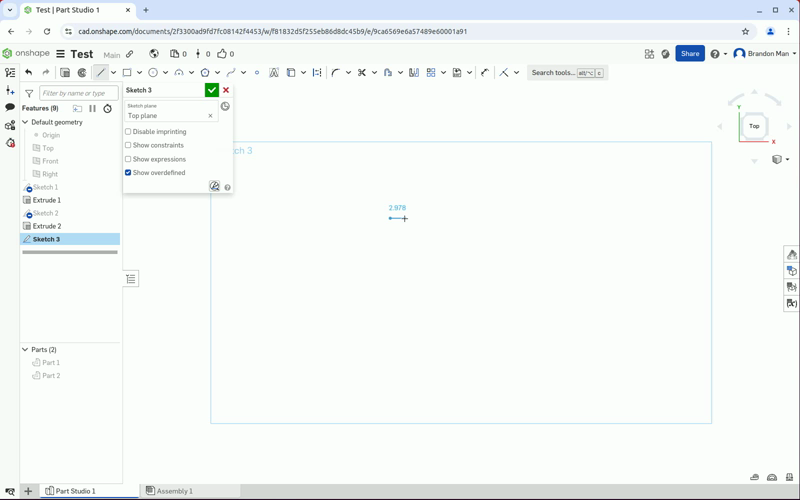
click(404, 218)
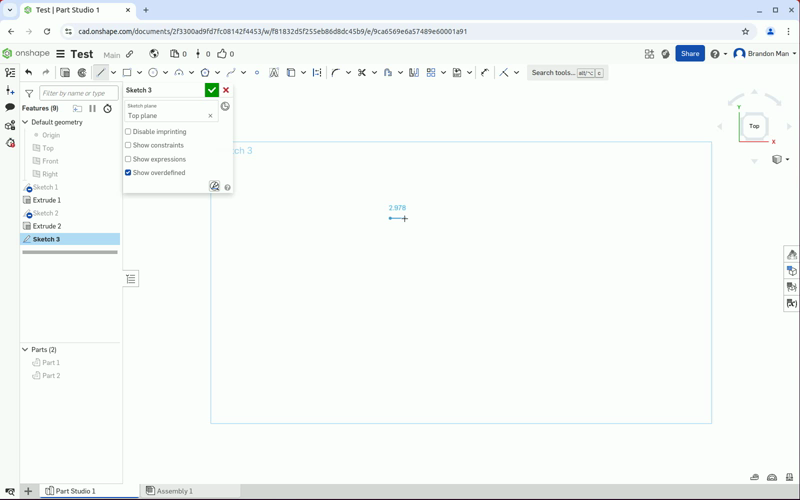
key_up(shift)
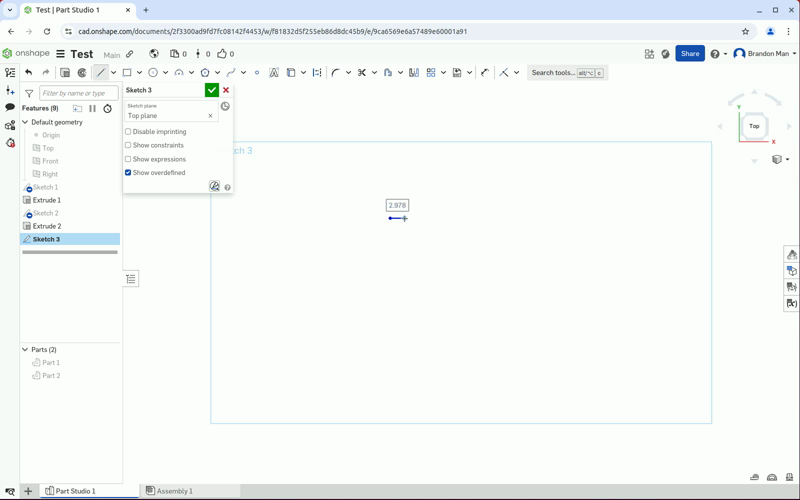
key_down(shift)
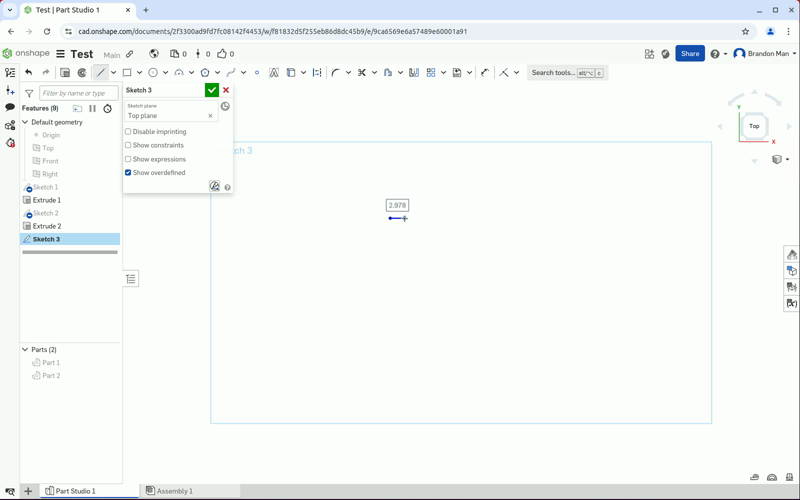
mouse_move(434, 218)
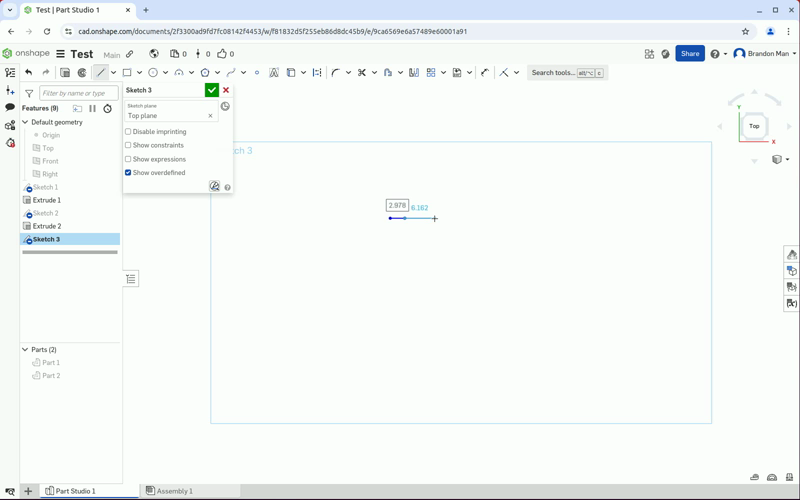
mouse_move(404, 195)
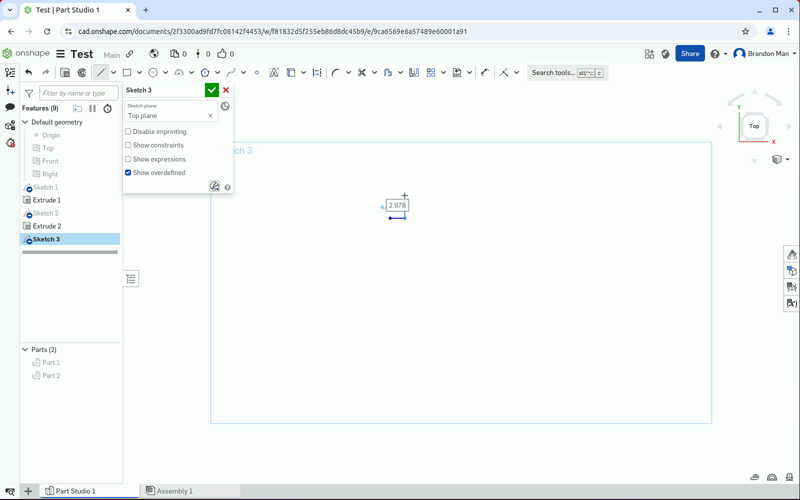
click(404, 195)
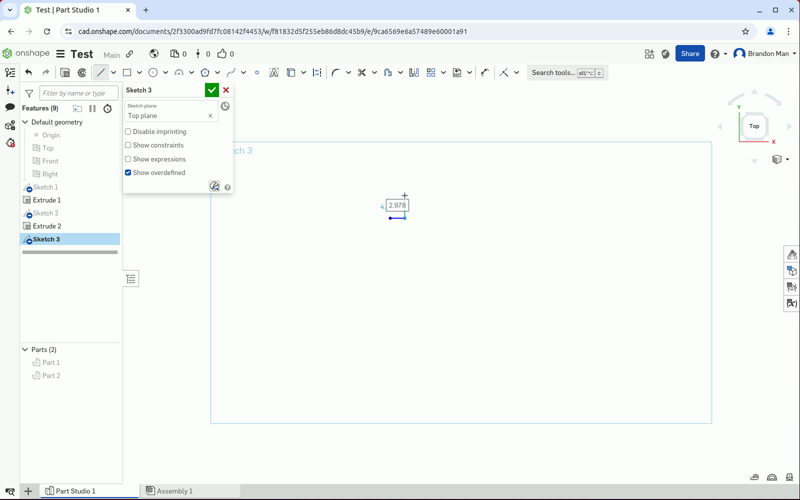
key_up(shift)
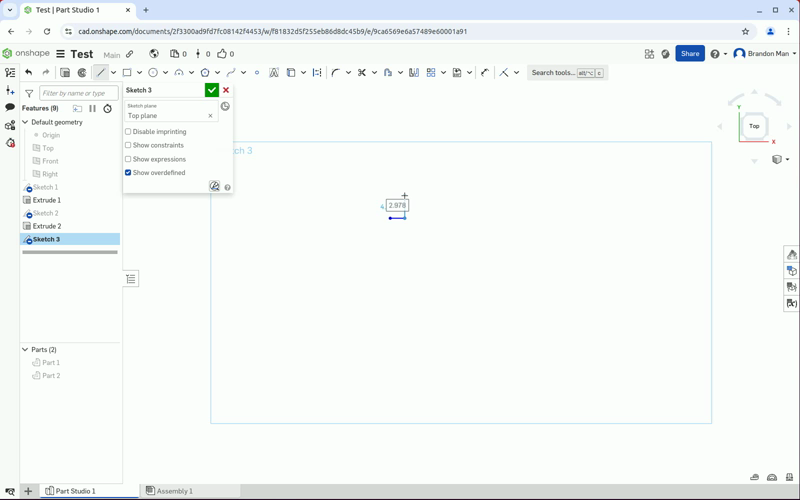
key_down(shift)
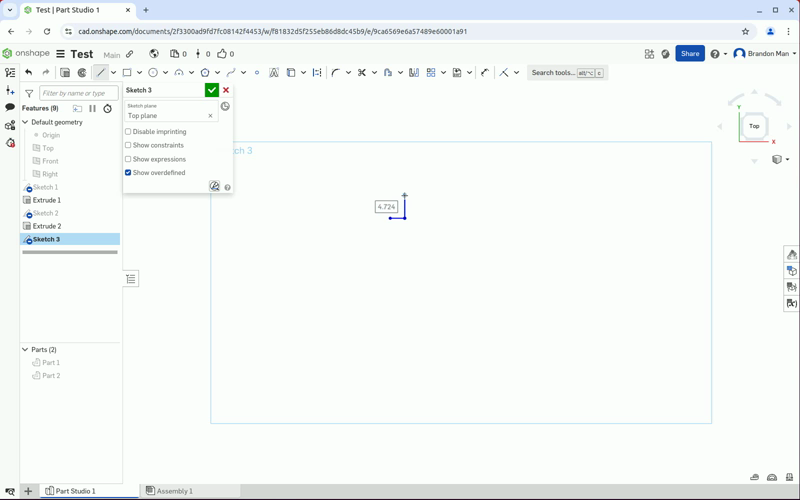
mouse_move(434, 195)
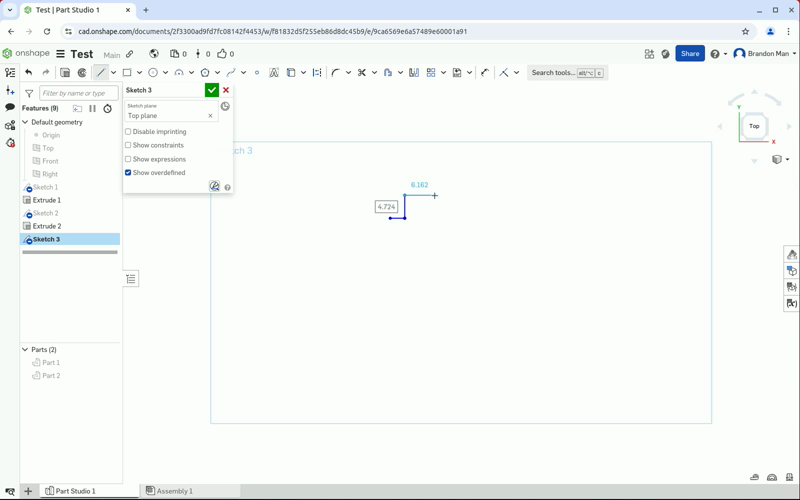
mouse_move(390, 195)
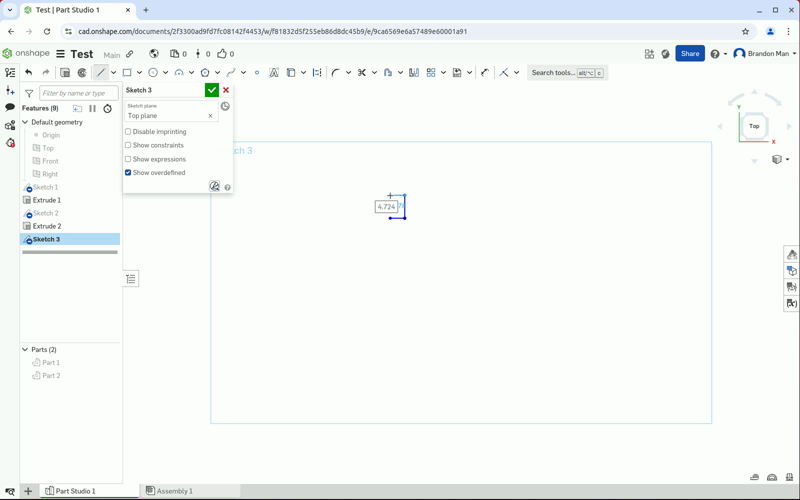
click(390, 195)
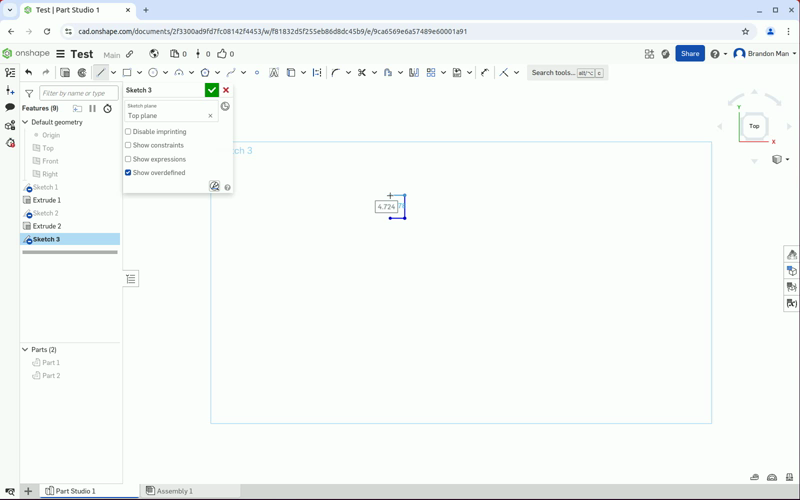
key_up(shift)
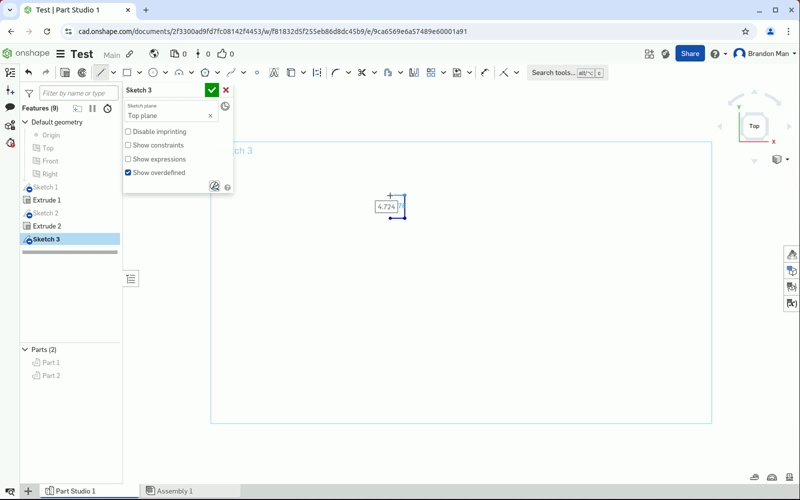
mouse_move(420, 195)
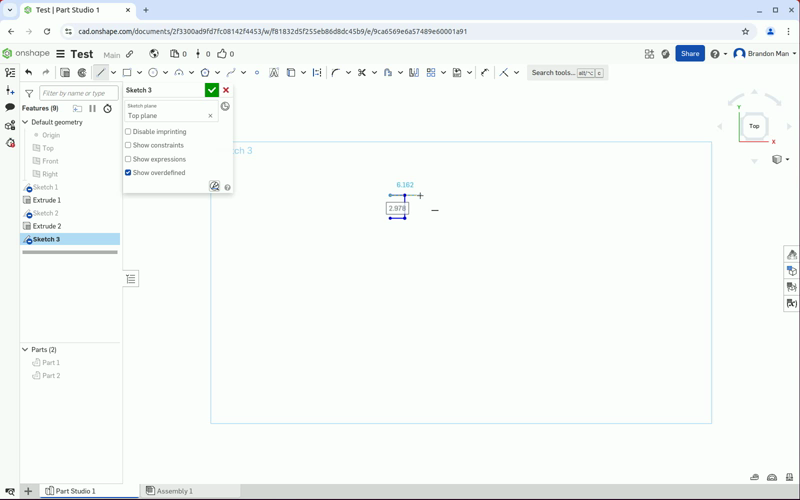
key_down(shift)
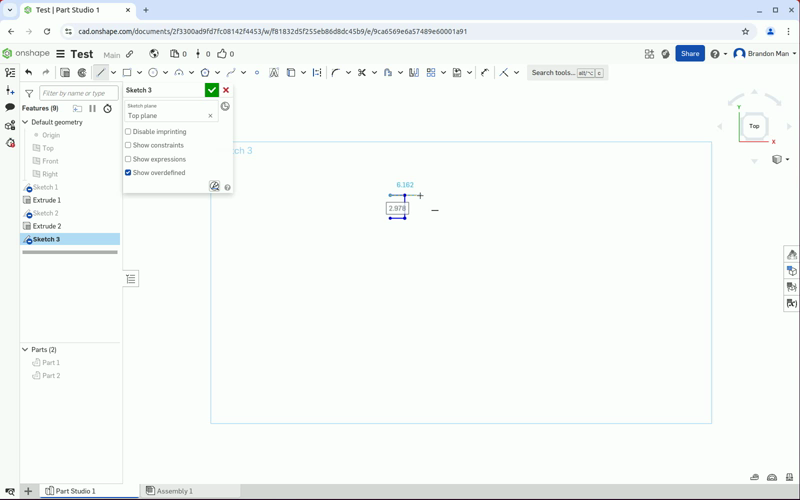
mouse_move(390, 218)
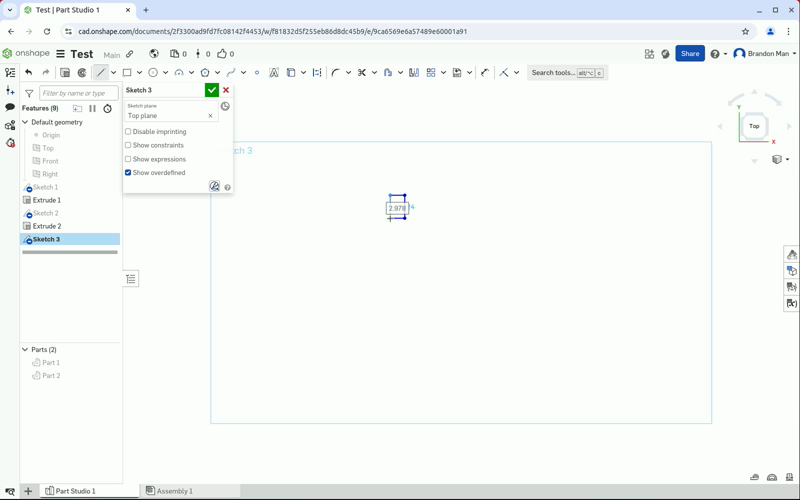
key_up(shift)
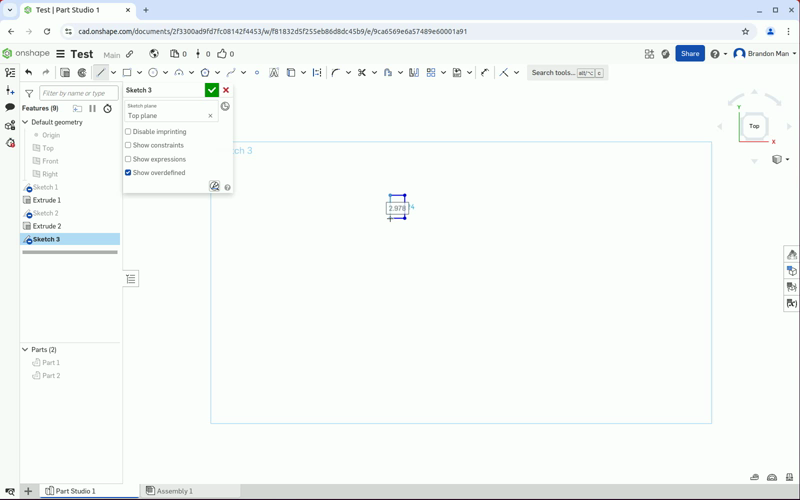
click(390, 218)
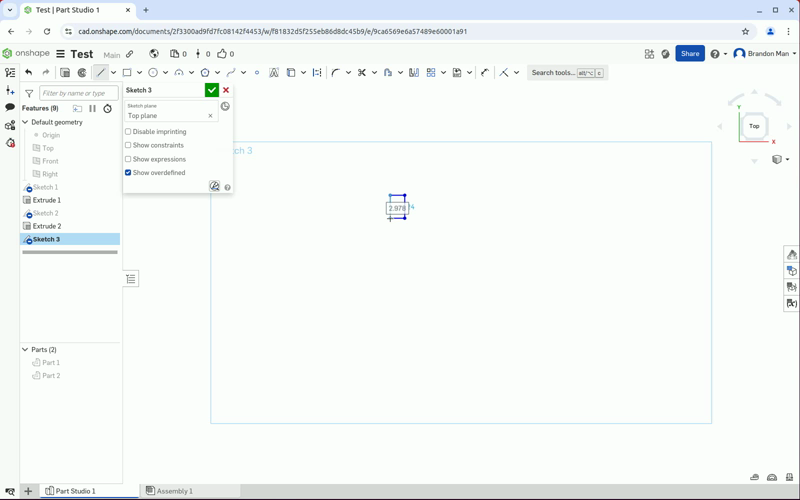
key(esc)
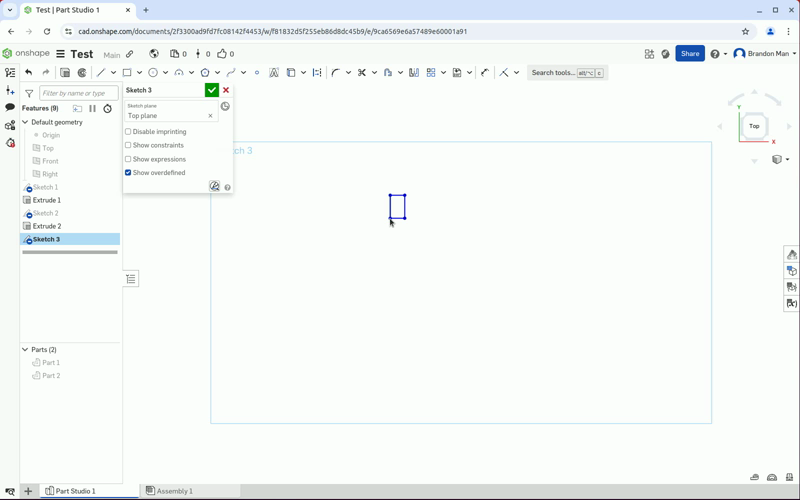
mouse_move(404, 209)
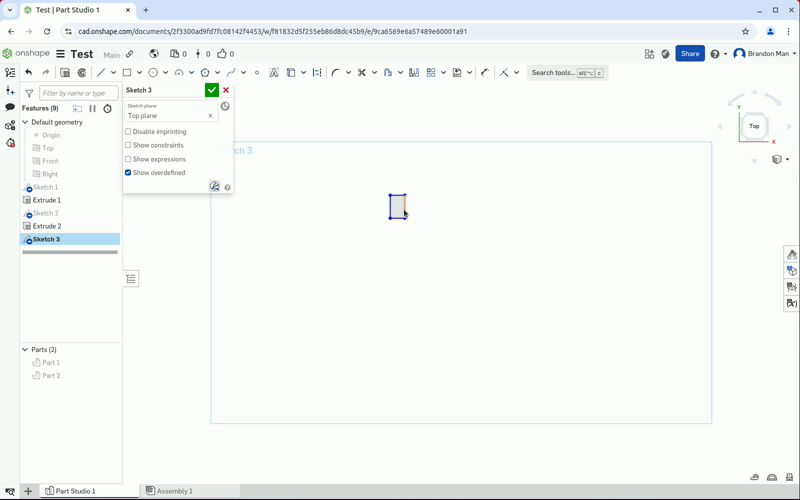
scroll(6)
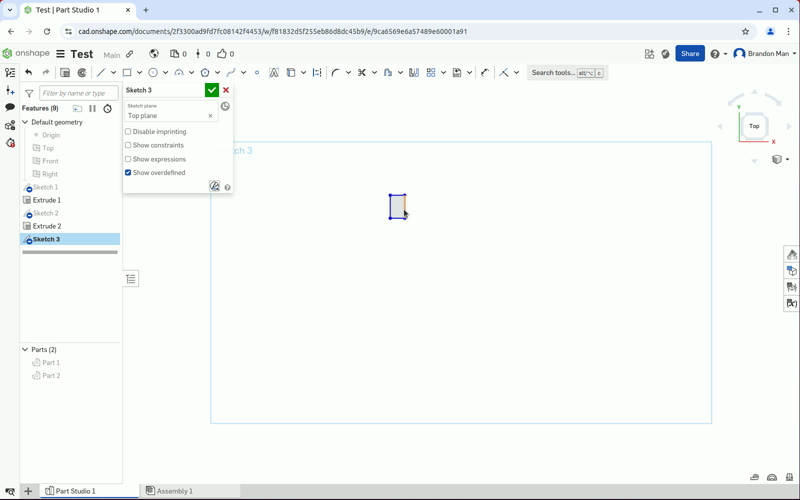
scroll(6)
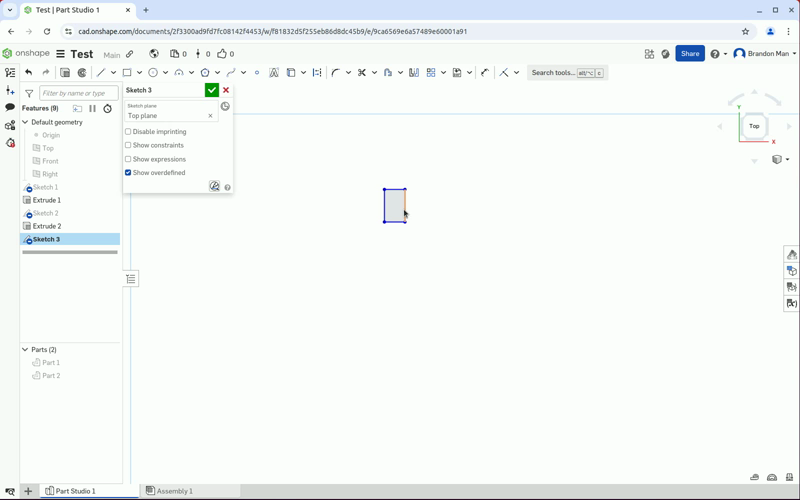
scroll(6)
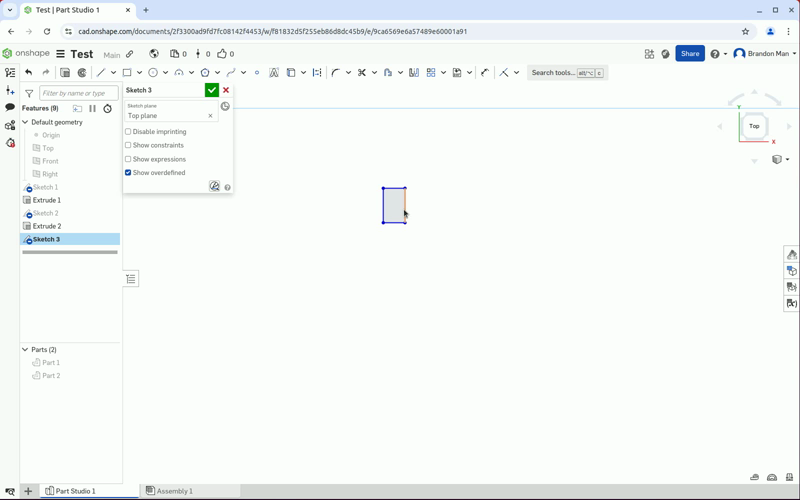
scroll(6)
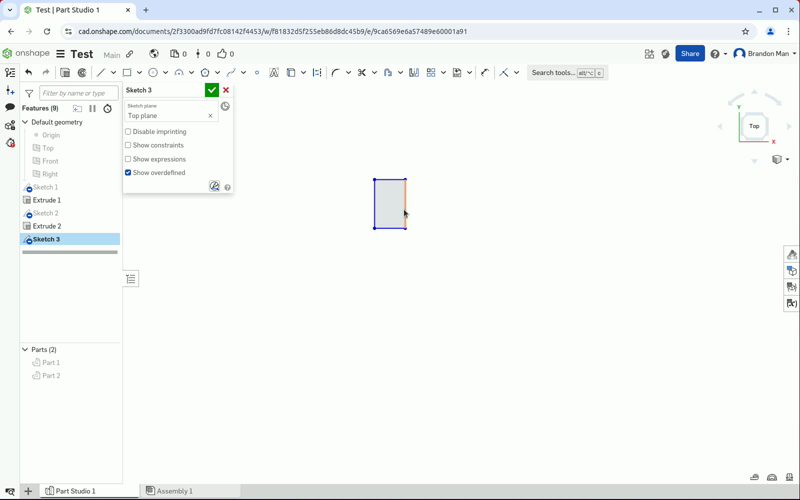
scroll(6)
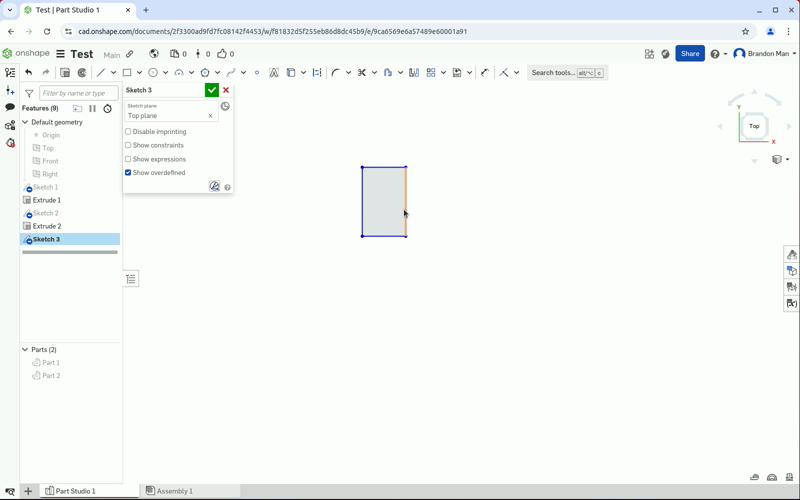
scroll(6)
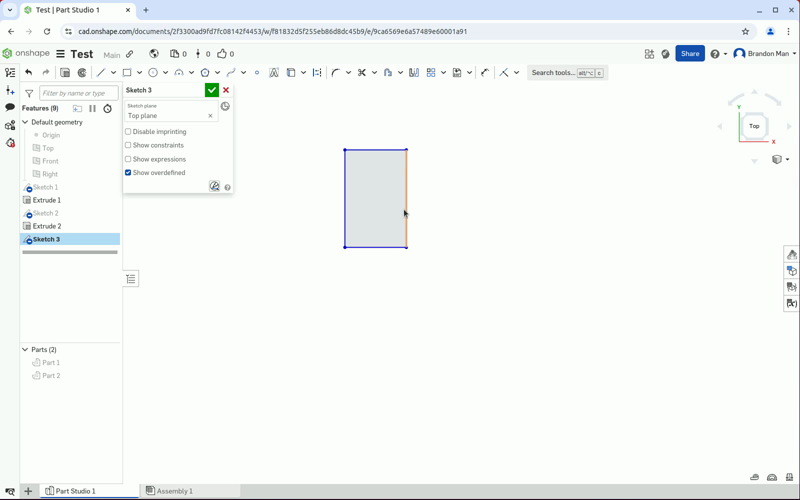
scroll(6)
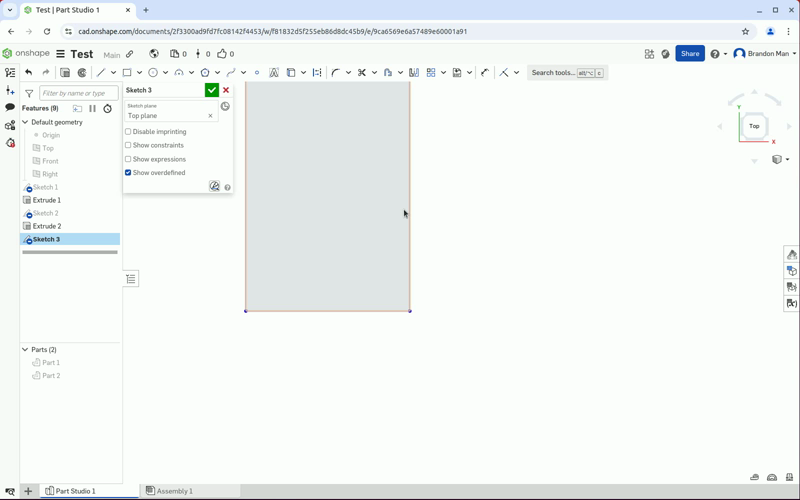
click(404, 209)
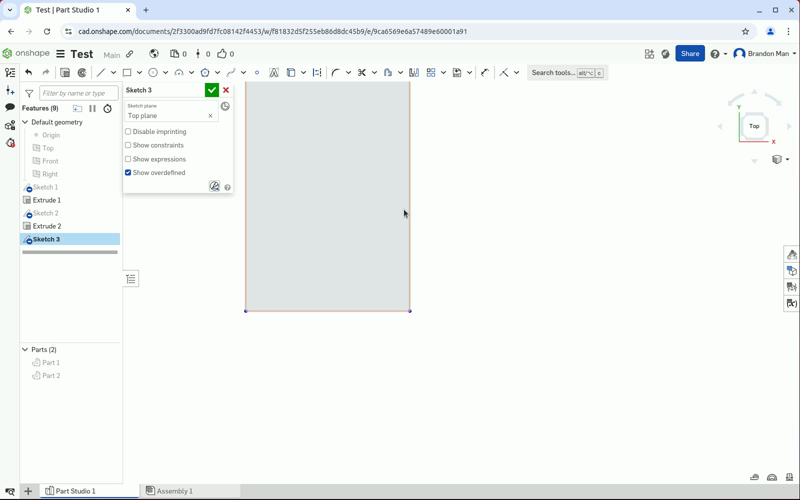
scroll(-6)
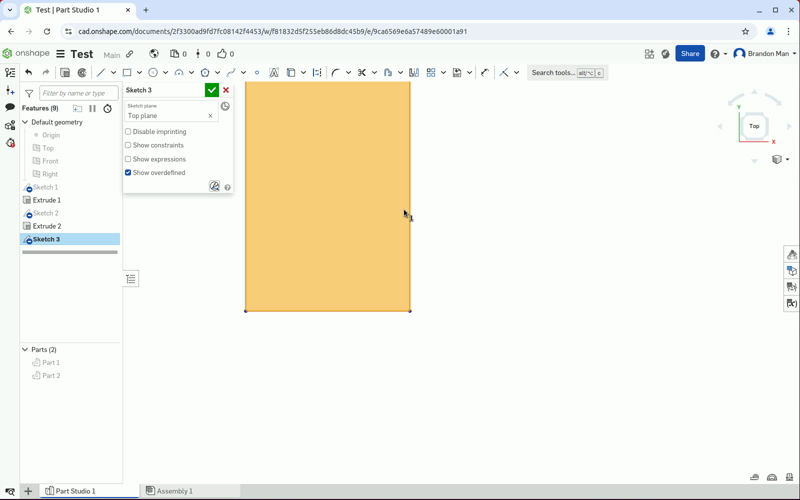
scroll(-6)
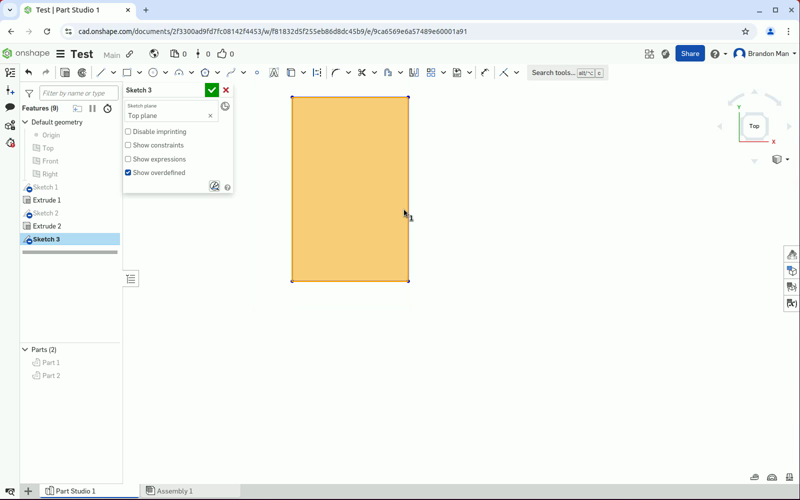
scroll(-6)
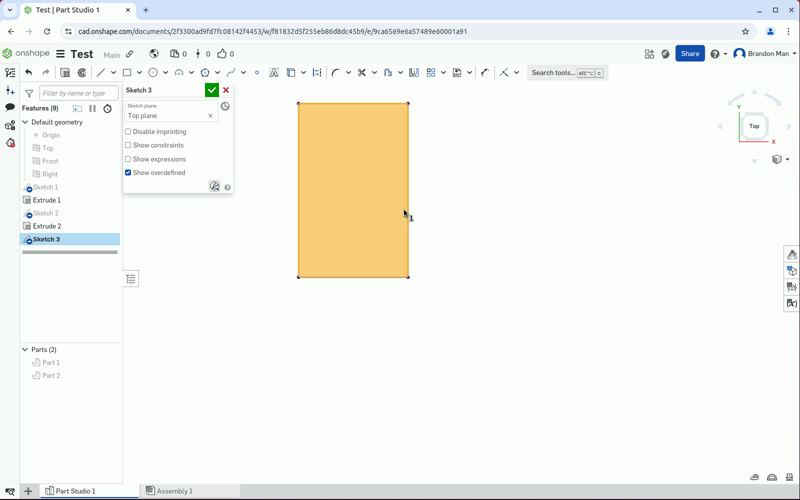
scroll(-6)
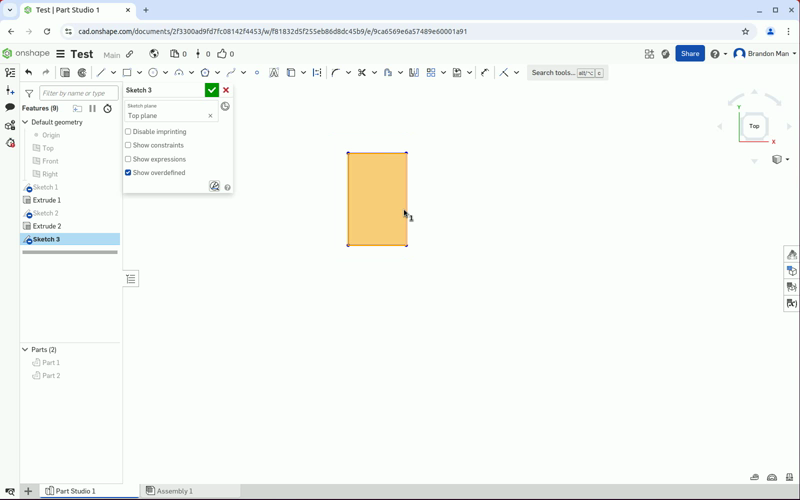
scroll(-6)
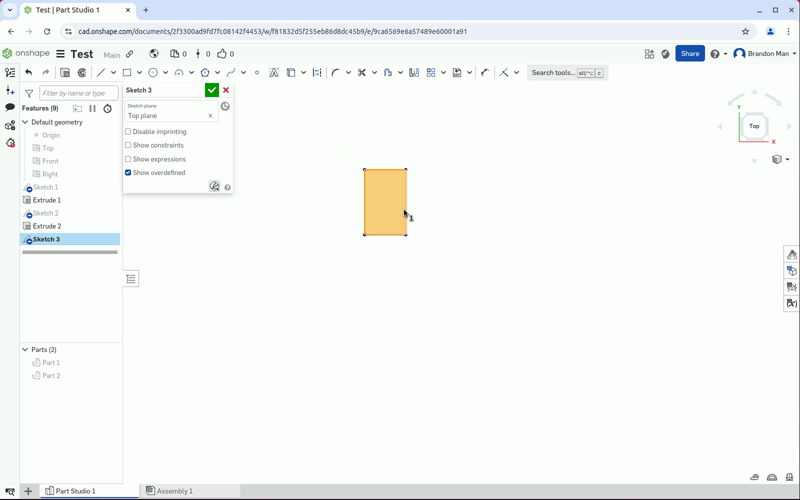
scroll(-6)
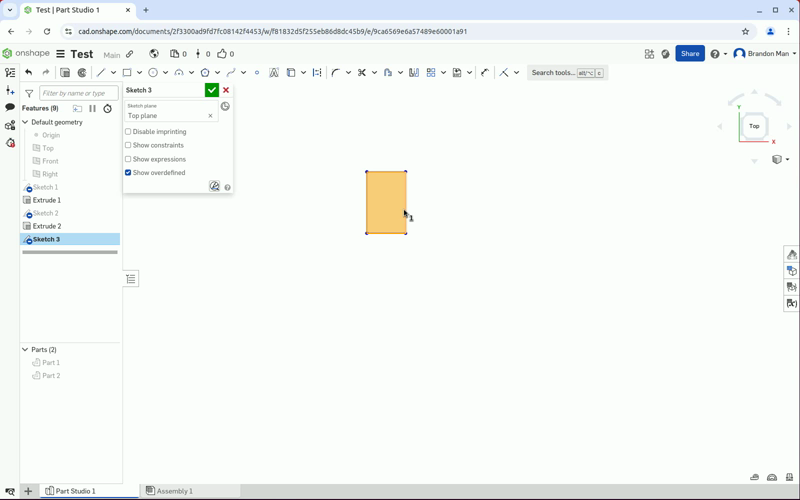
scroll(-6)
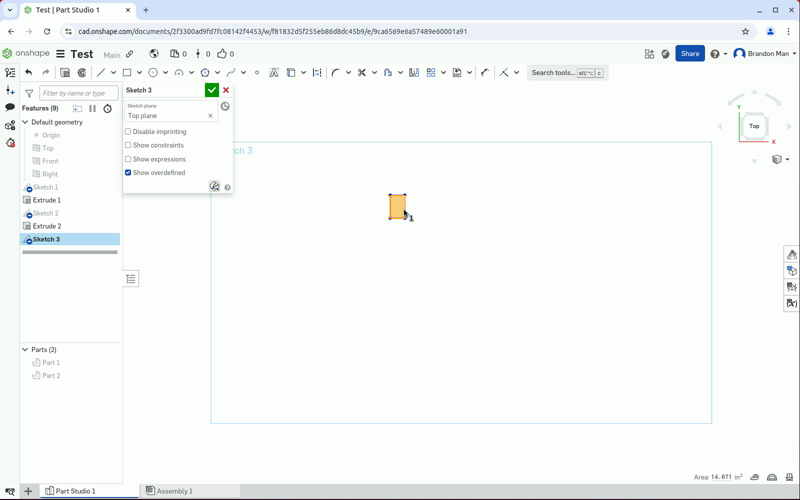
mouse_move(73, 352)
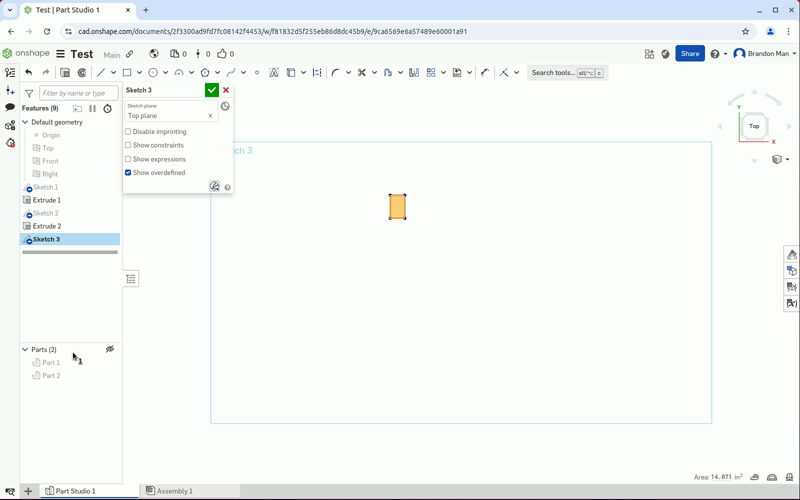
key(shift+y)
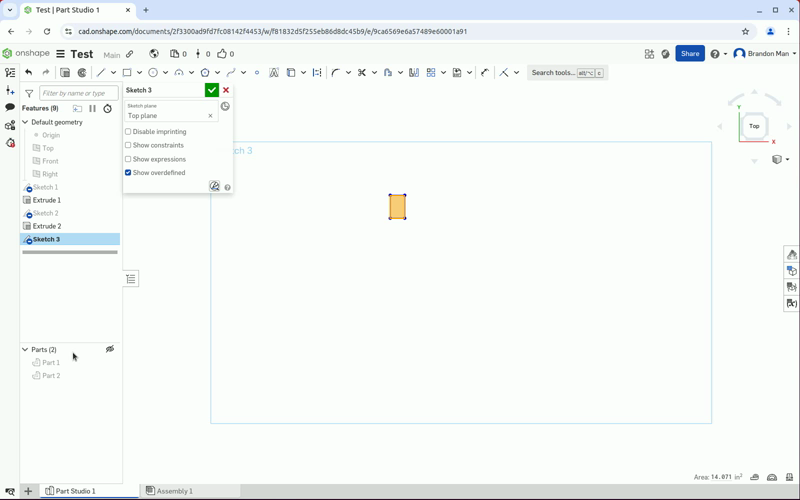
key(shift+e)
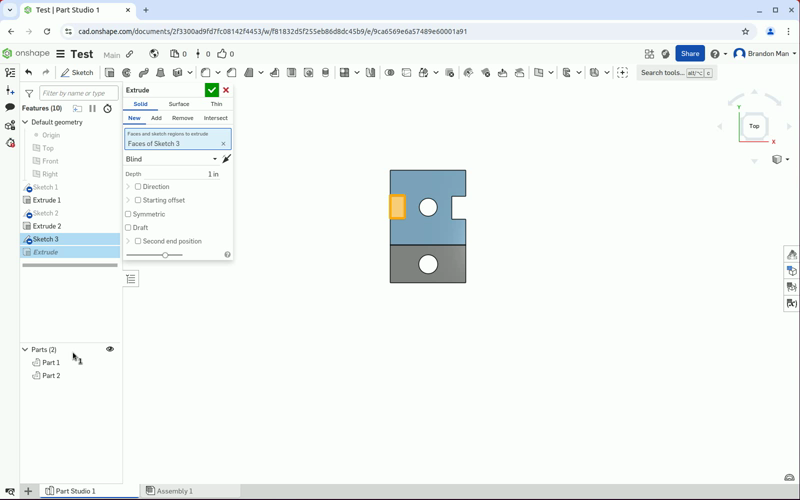
mouse_move(143, 106)
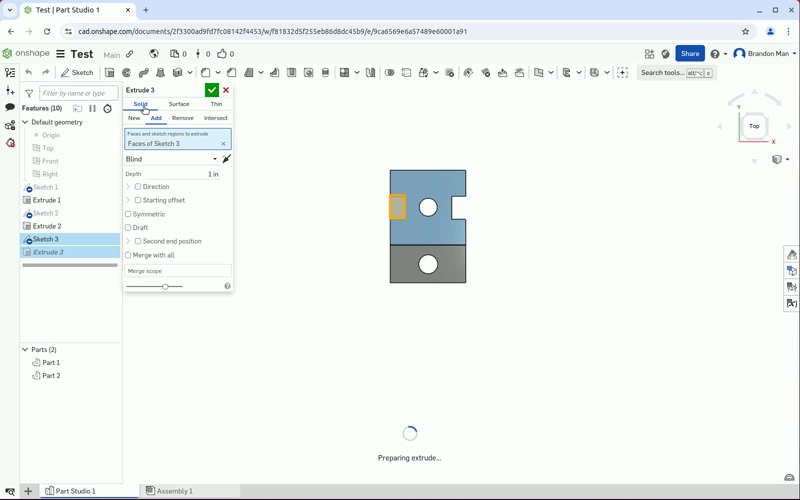
click(143, 106)
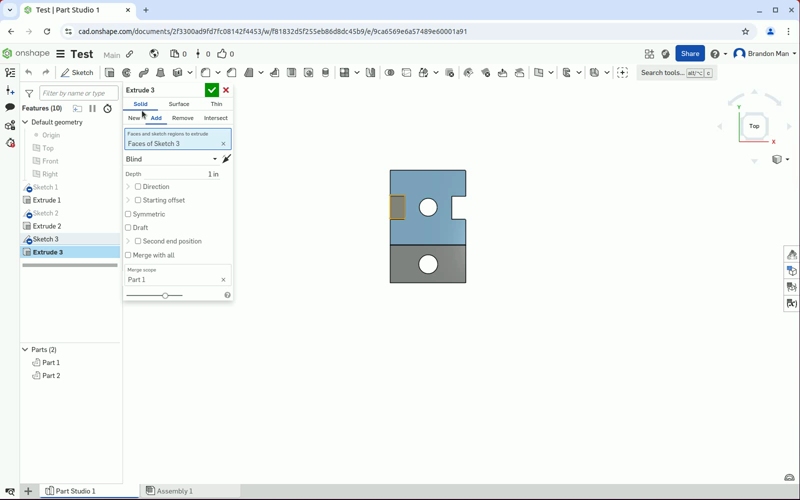
mouse_move(137, 120)
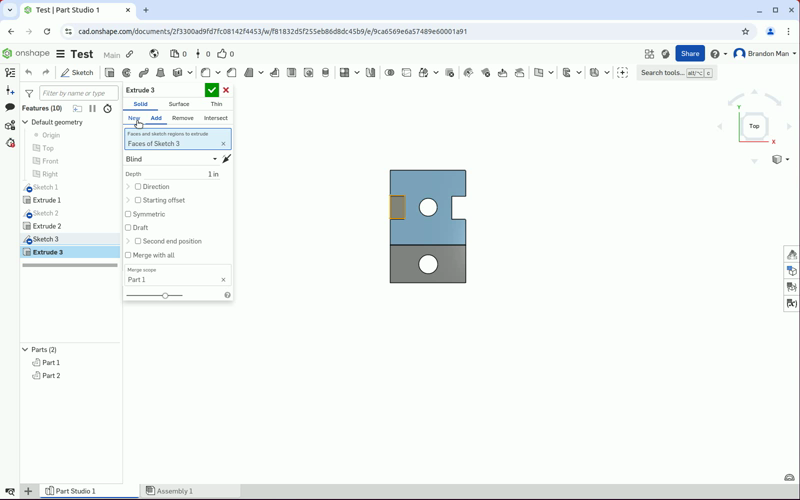
click(137, 120)
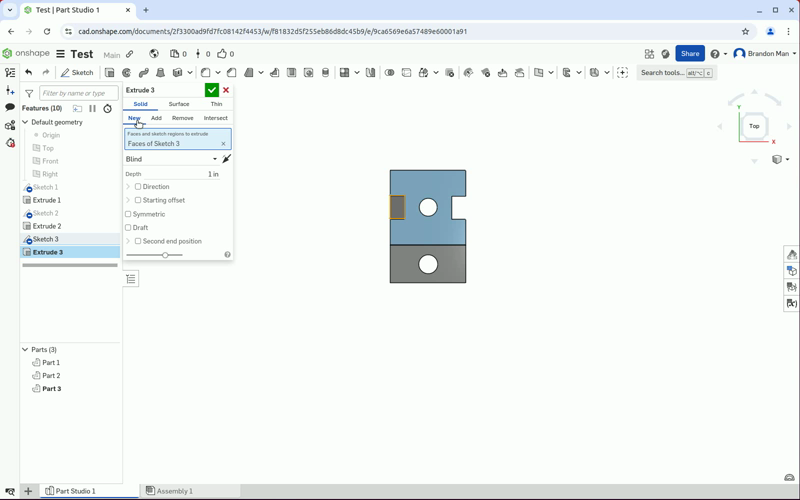
key(tab, 4)
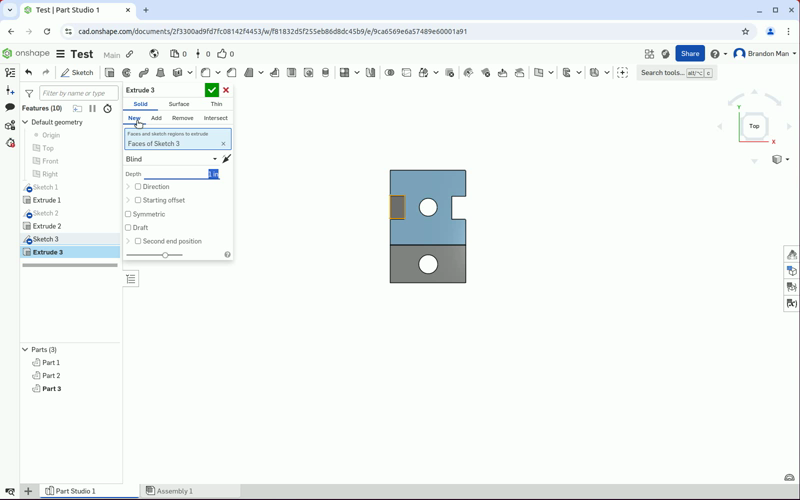
text(7.703)
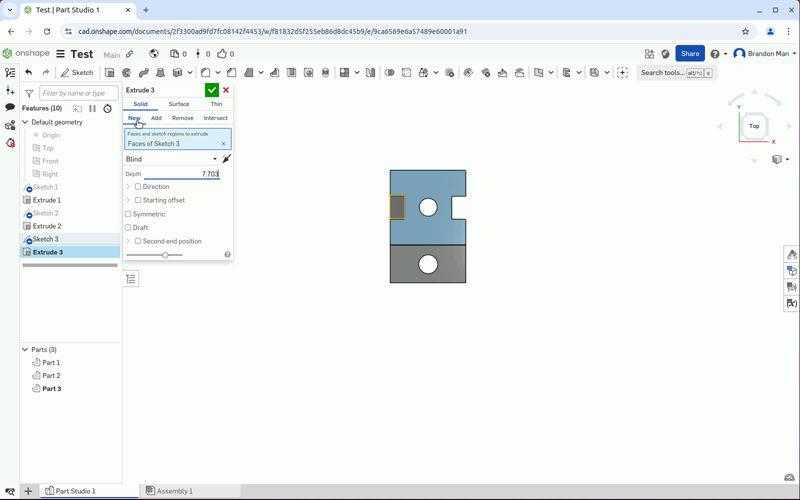
key(enter)
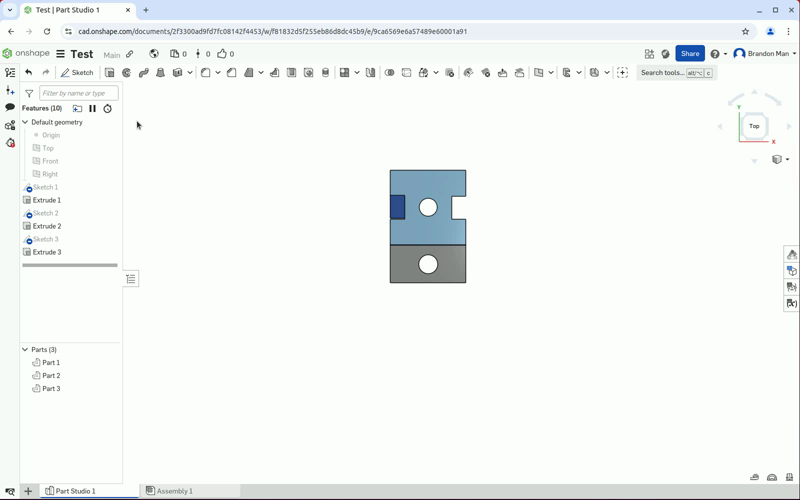
key(shift+h)
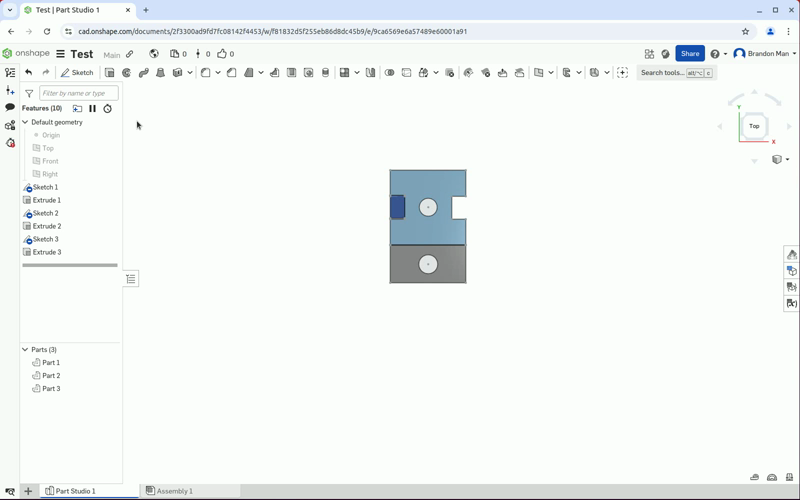
key(shift+h)
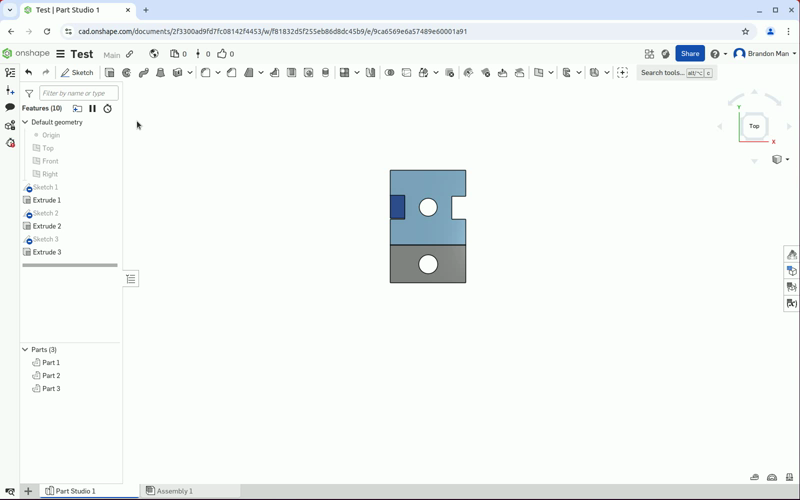
mouse_move(73, 189)
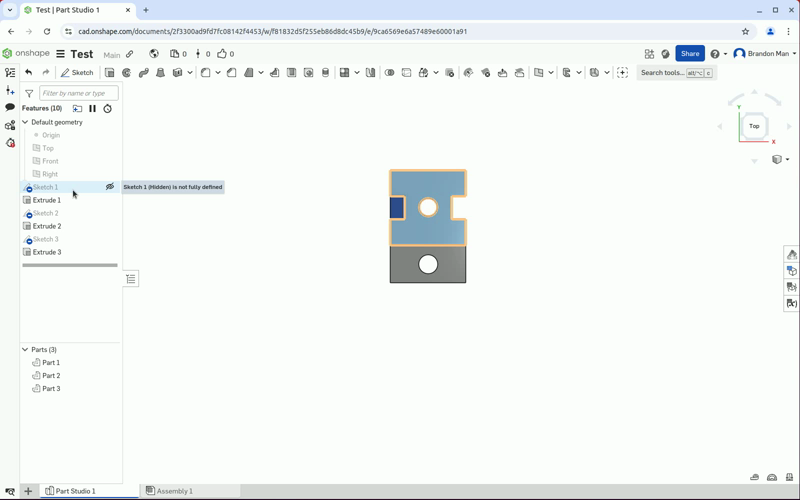
click(73, 189)
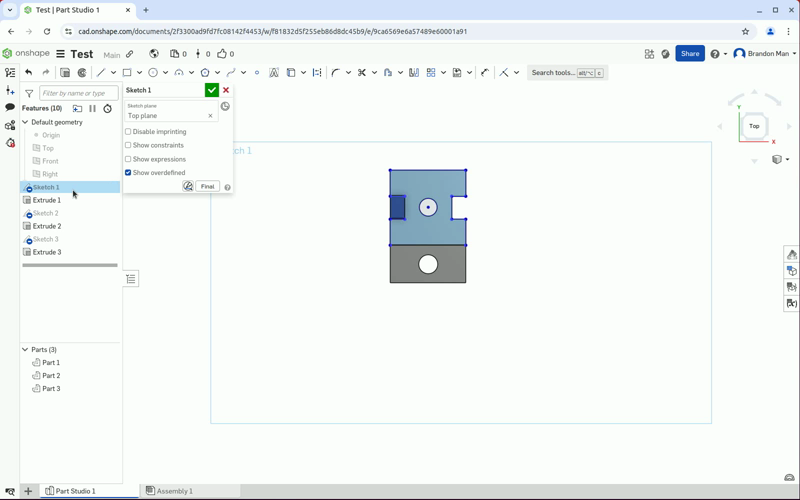
mouse_move(229, 92)
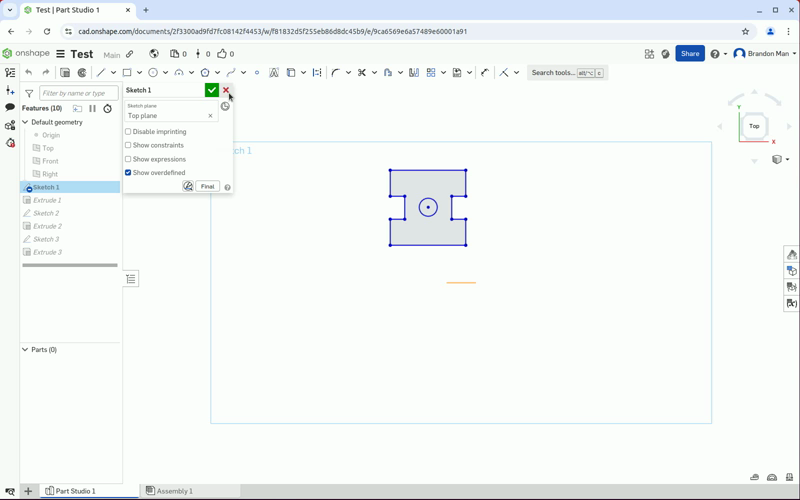
click(229, 92)
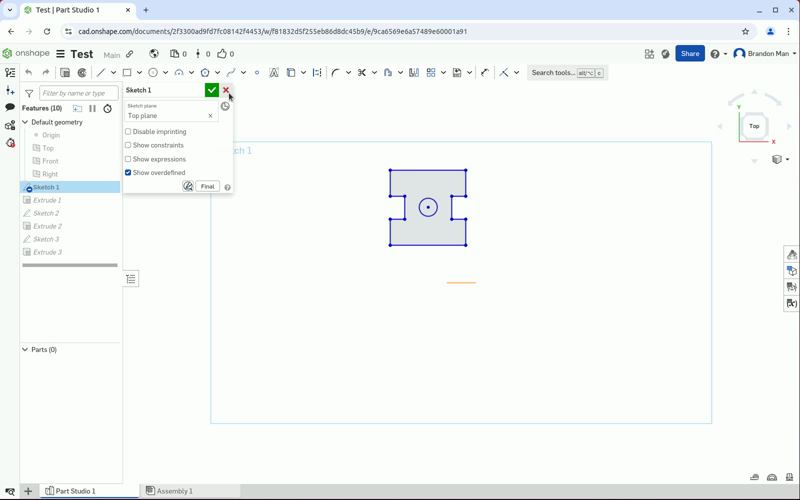
key(shift+s)
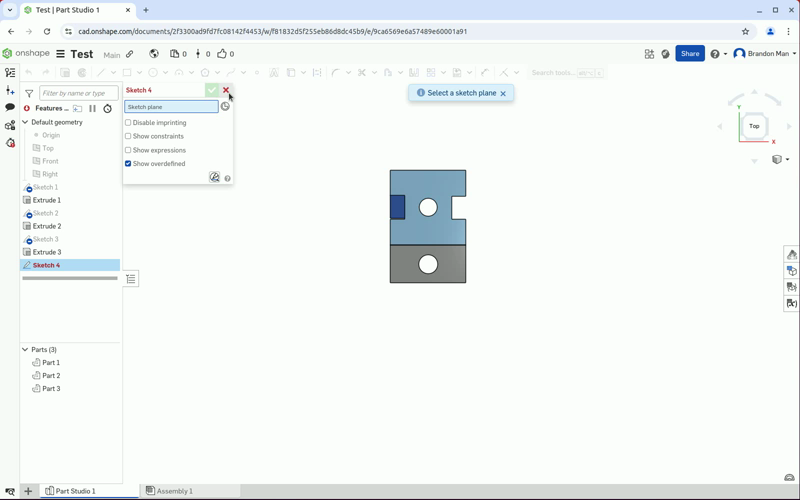
mouse_move(73, 150)
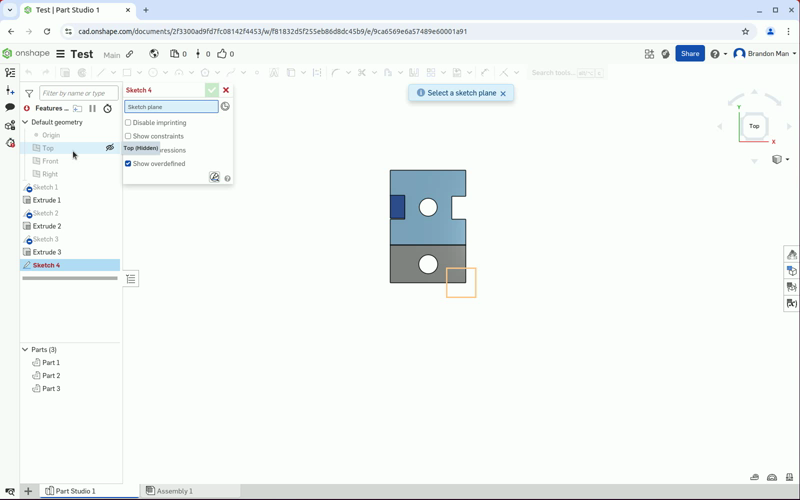
click(73, 150)
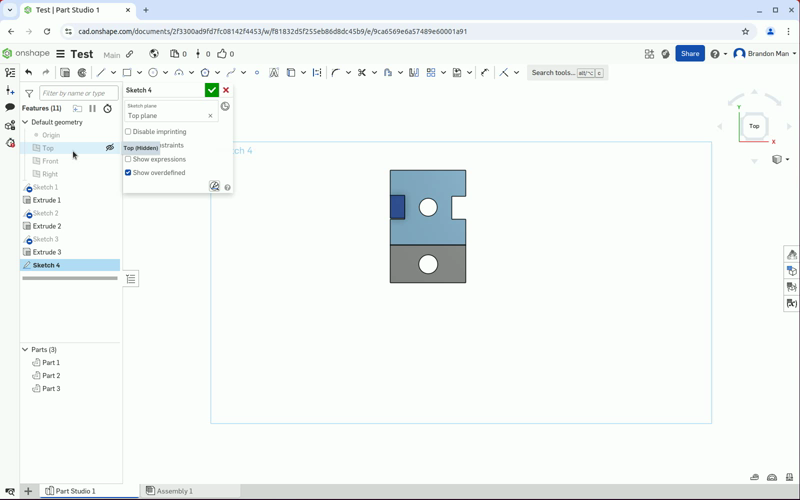
mouse_move(73, 352)
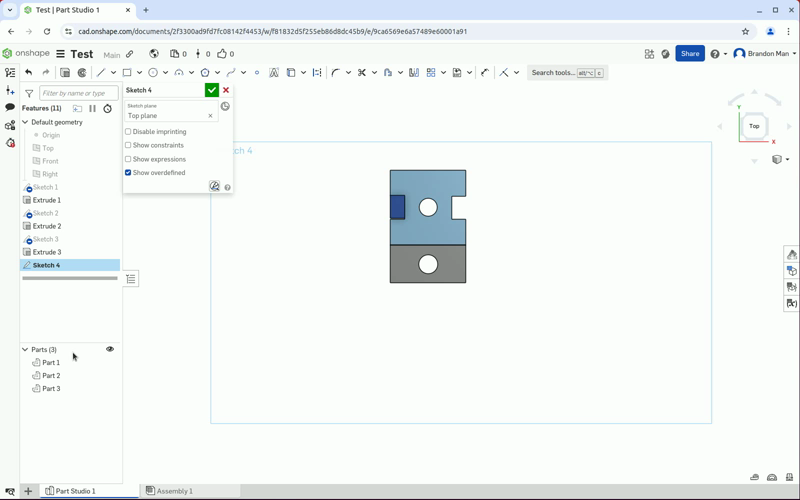
key(y)
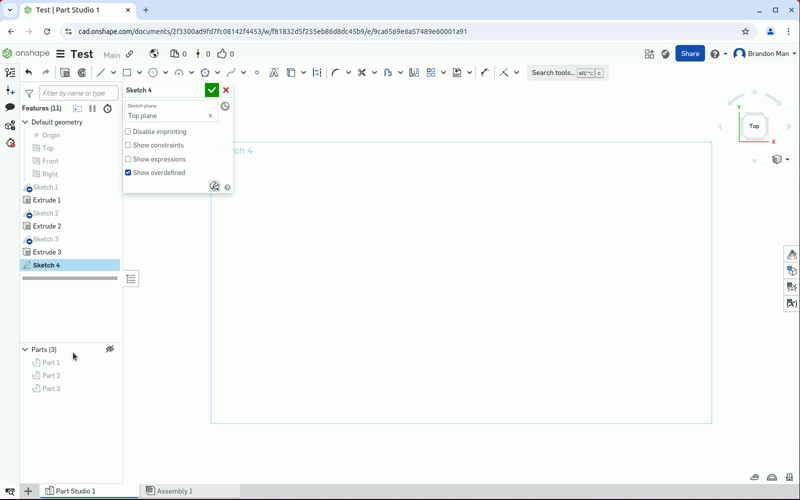
key(l)
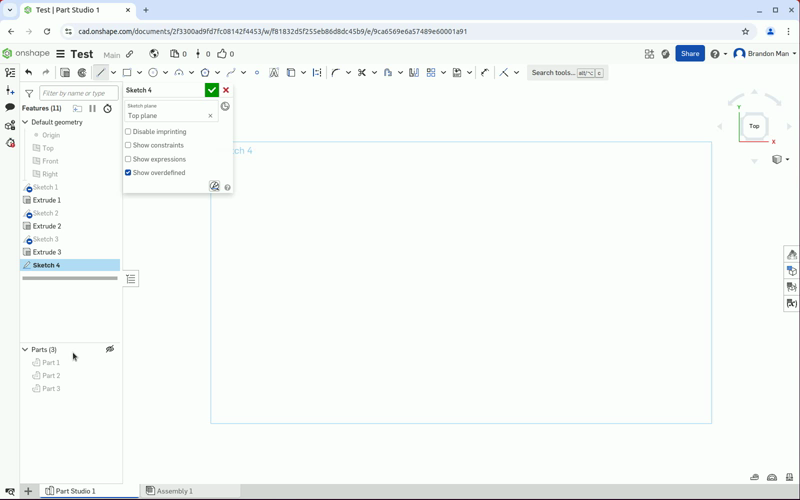
key_down(shift)
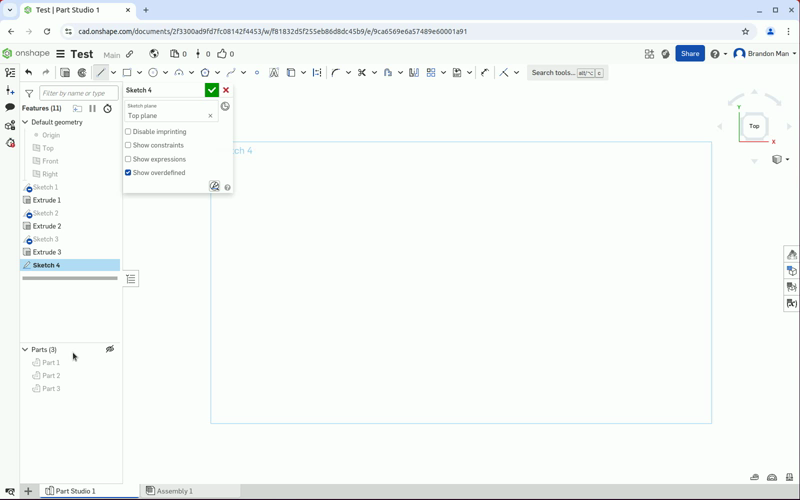
mouse_move(451, 218)
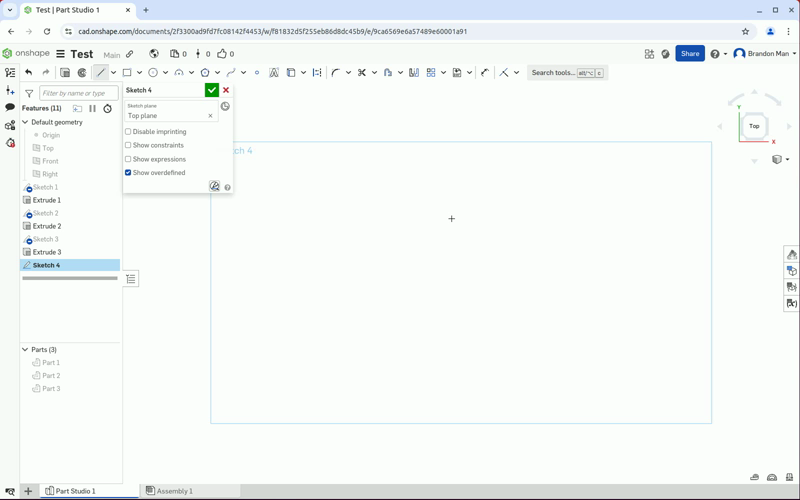
click(451, 218)
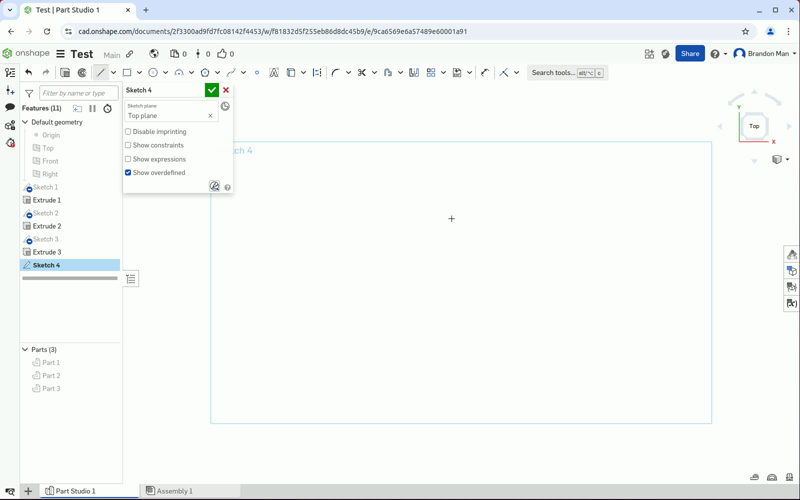
key_up(shift)
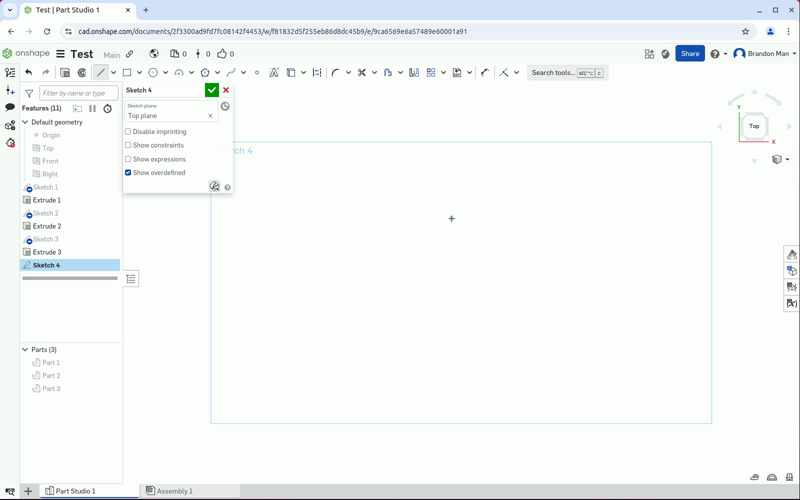
key_down(shift)
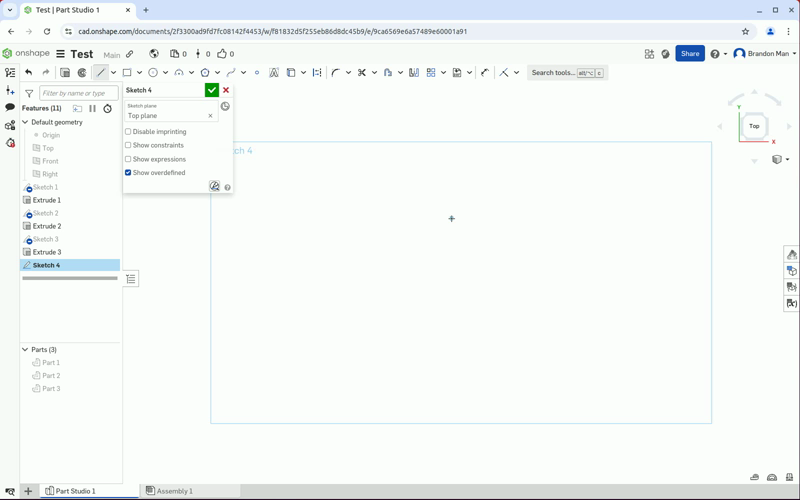
mouse_move(481, 218)
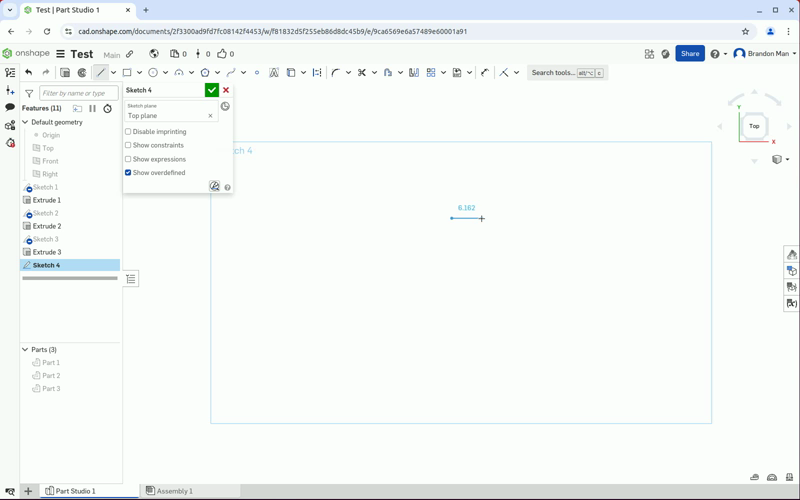
mouse_move(466, 218)
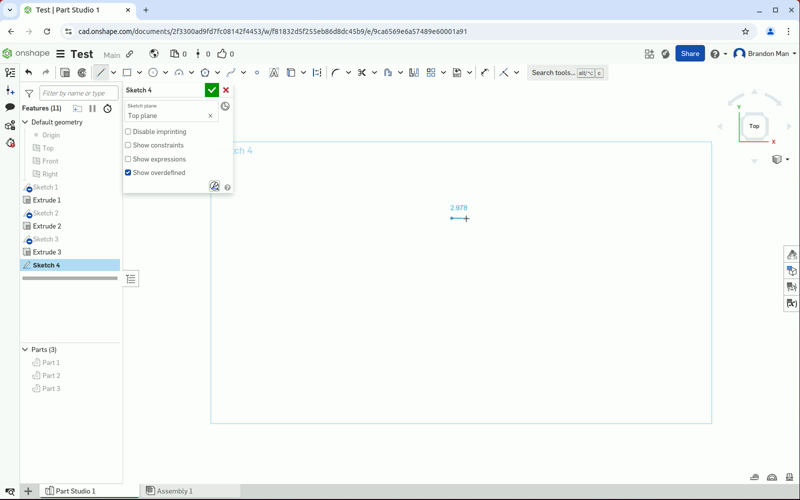
click(466, 218)
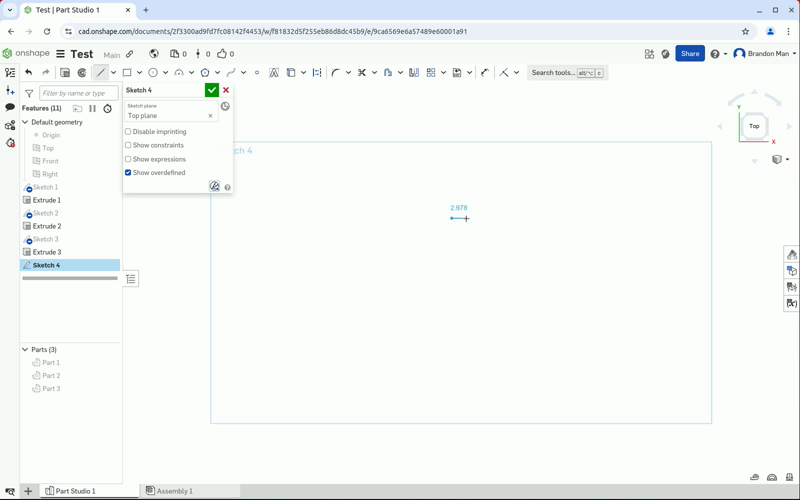
key_up(shift)
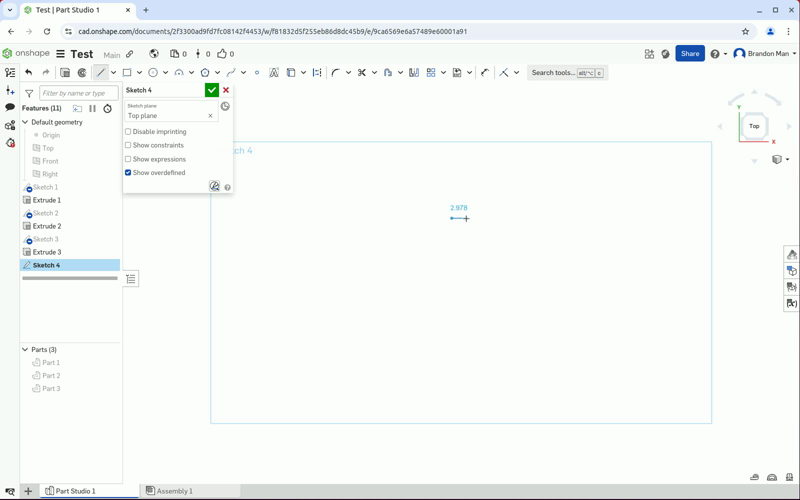
key_down(shift)
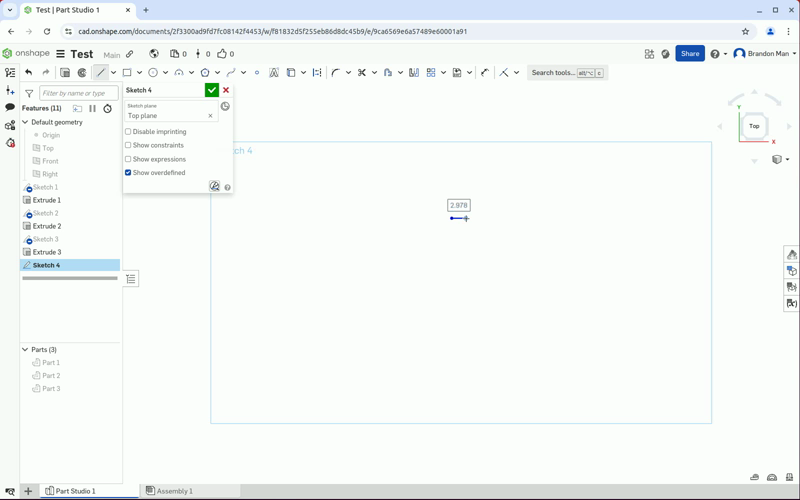
mouse_move(496, 218)
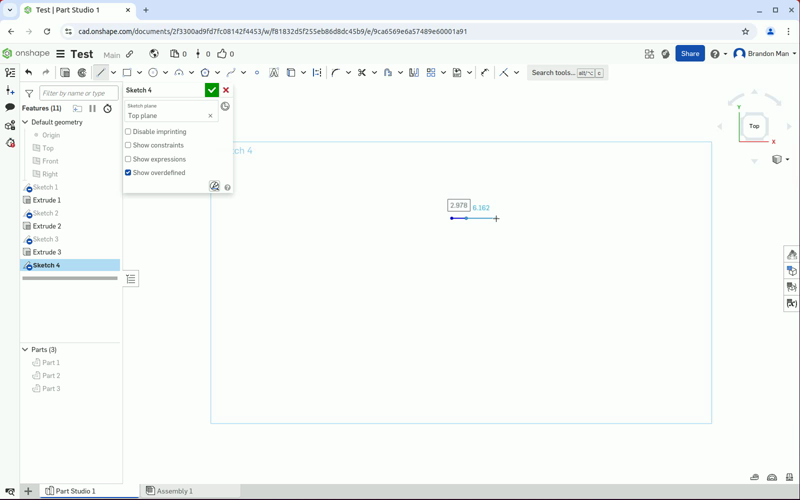
mouse_move(466, 195)
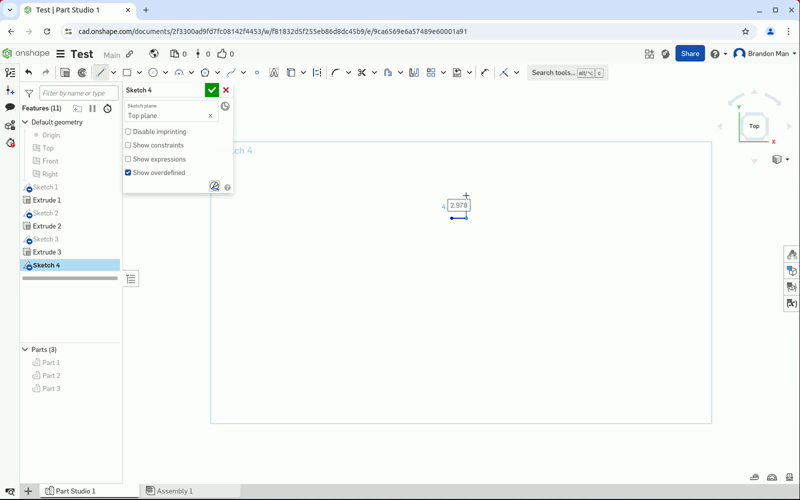
click(466, 195)
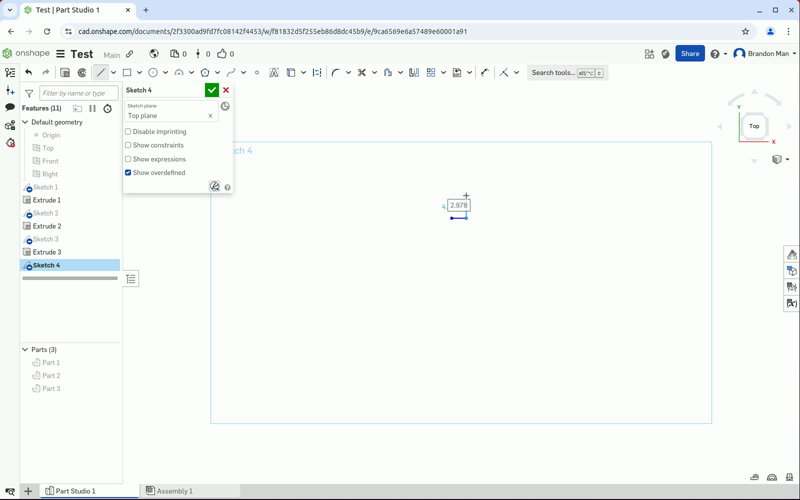
key_up(shift)
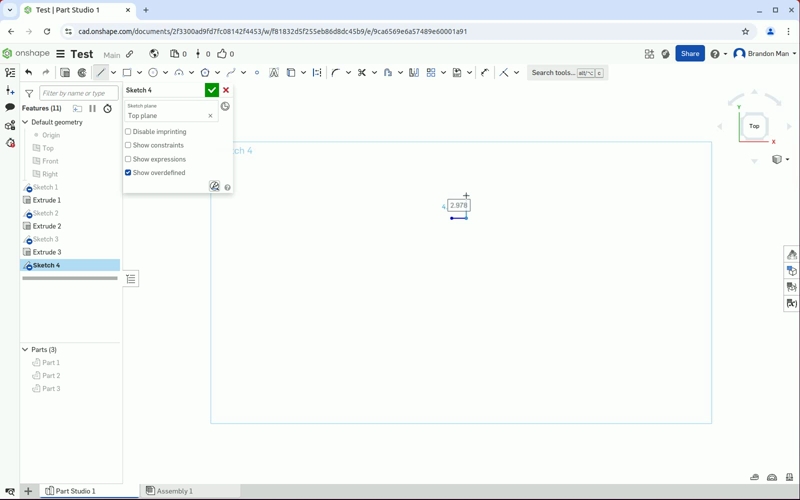
key_down(shift)
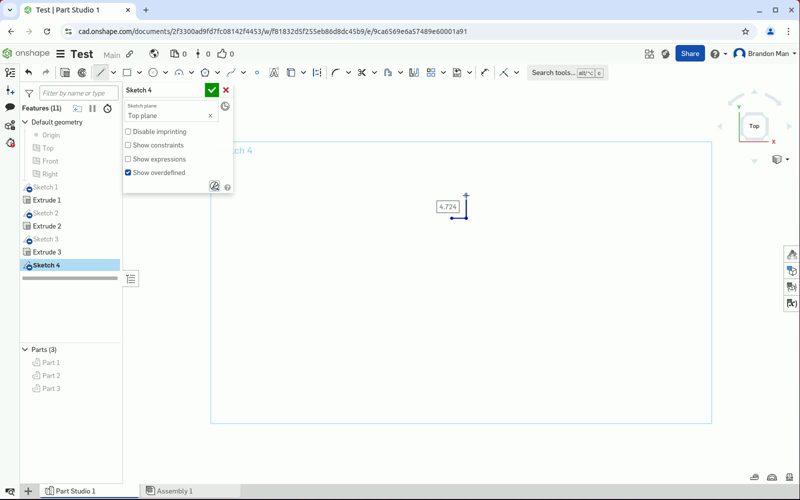
mouse_move(496, 195)
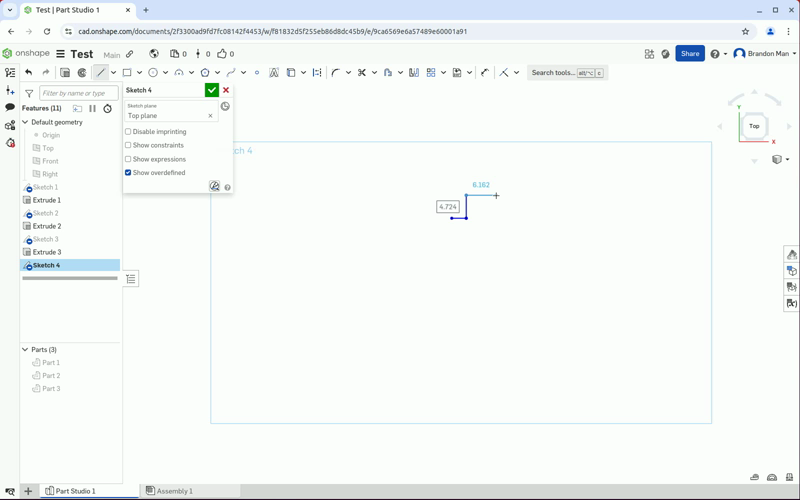
mouse_move(451, 195)
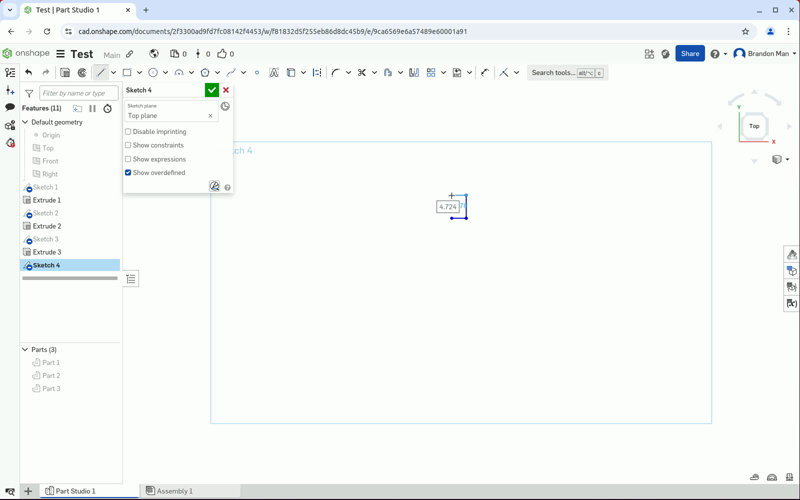
click(451, 195)
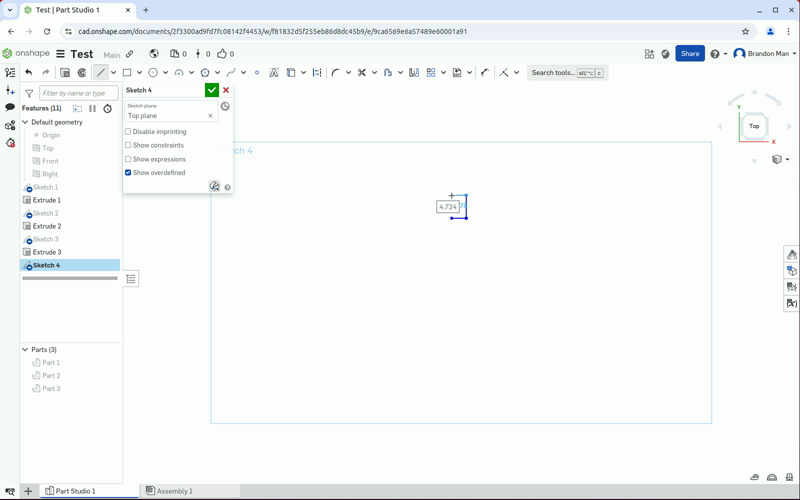
key_up(shift)
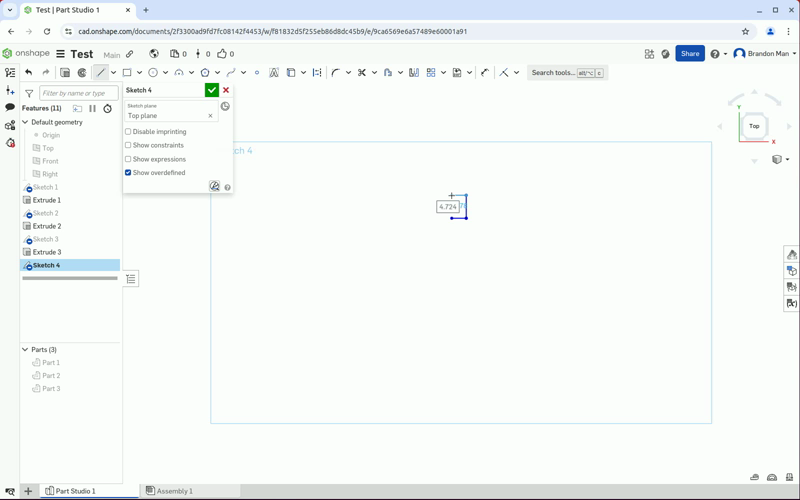
mouse_move(481, 195)
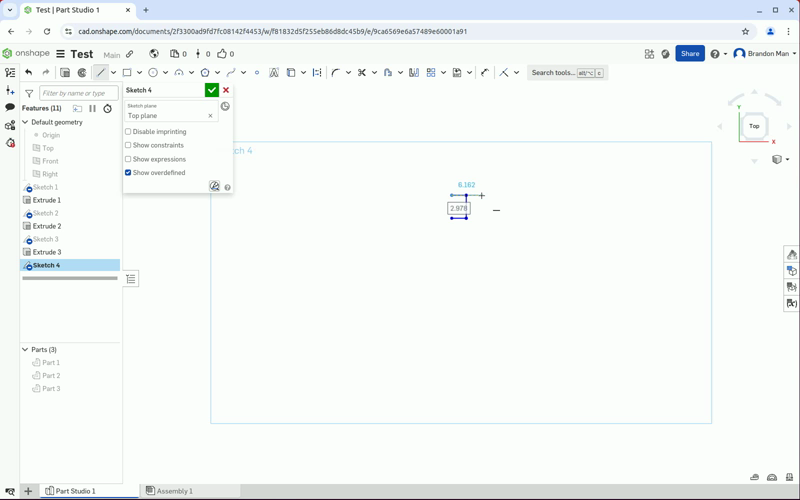
key_down(shift)
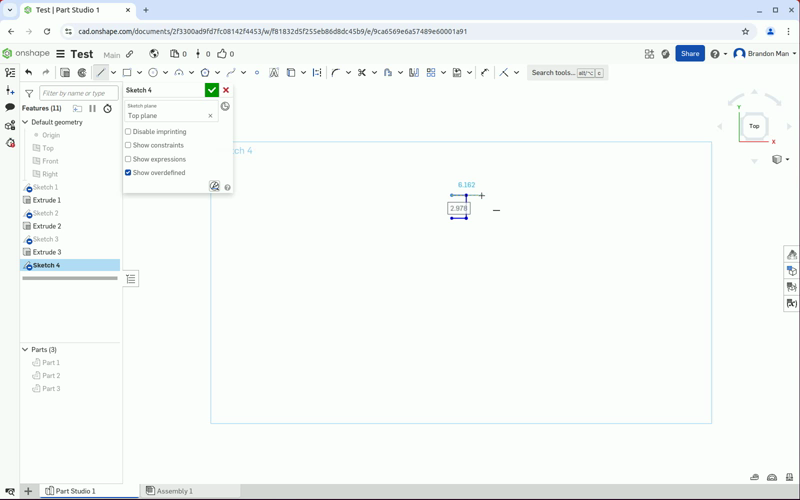
mouse_move(451, 218)
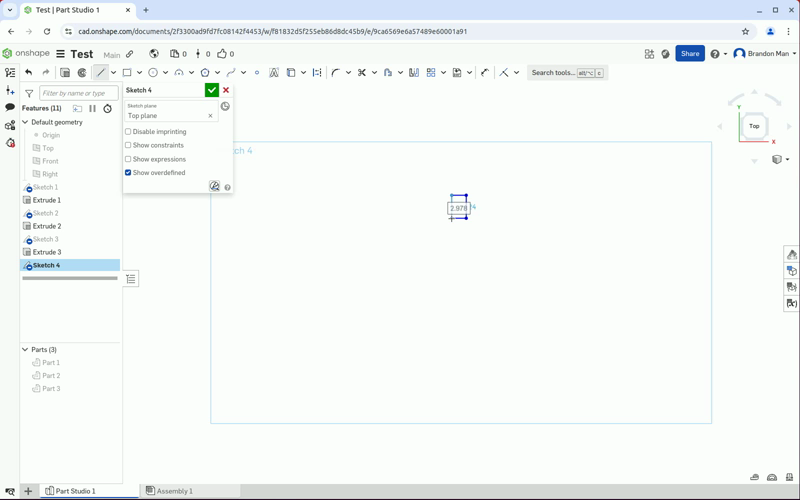
key_up(shift)
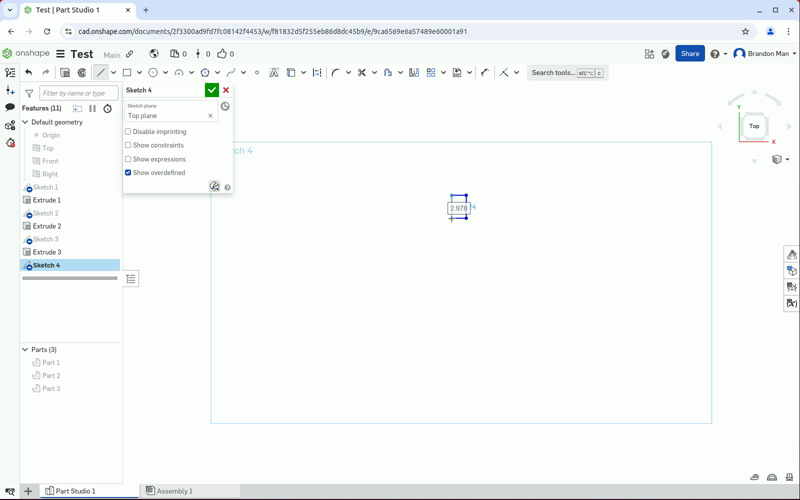
click(451, 218)
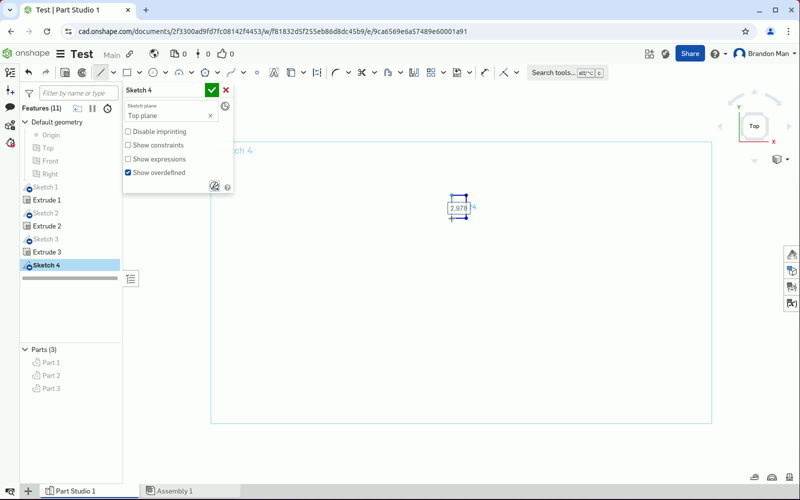
key(esc)
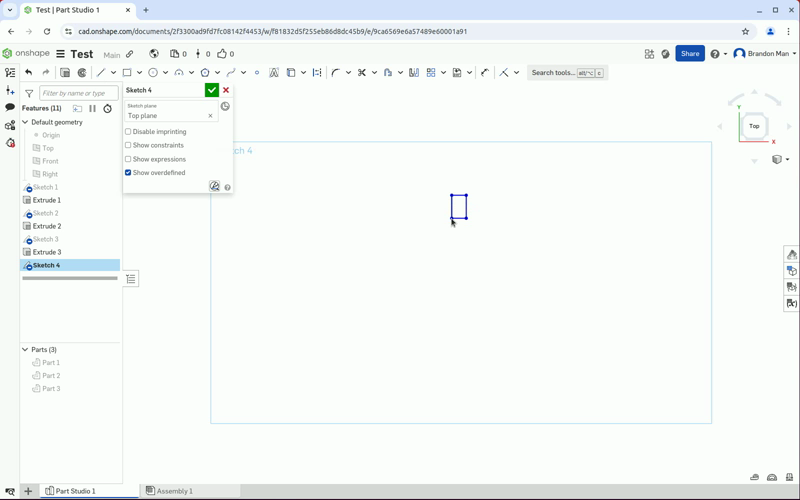
mouse_move(462, 210)
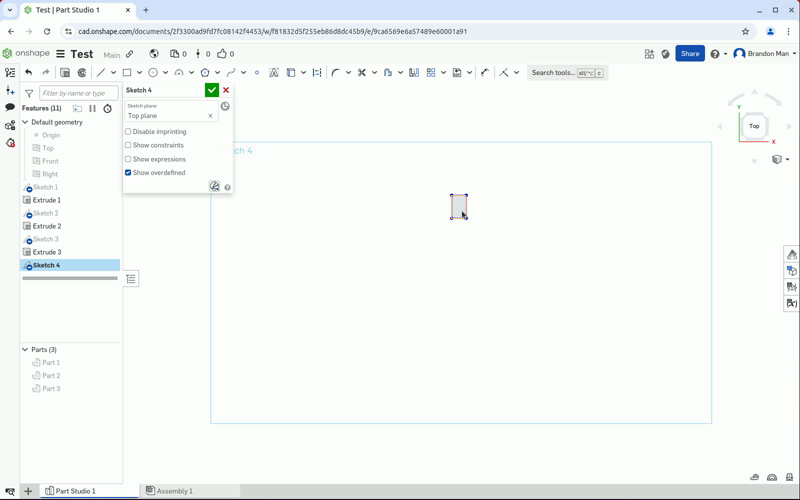
scroll(6)
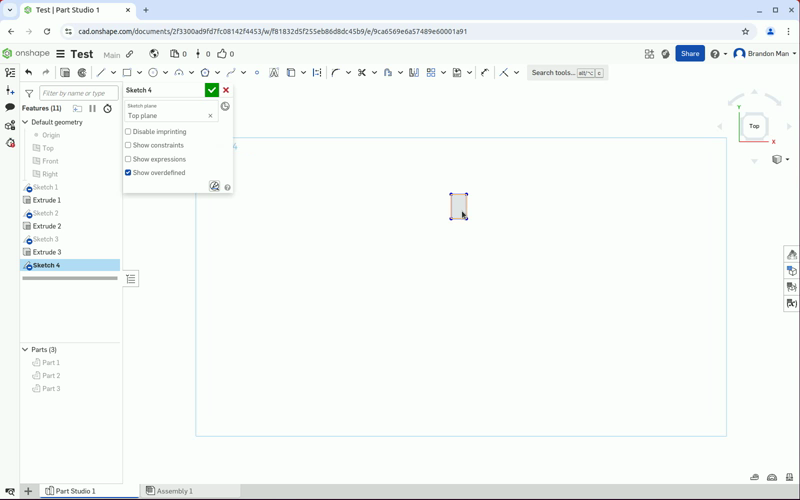
scroll(6)
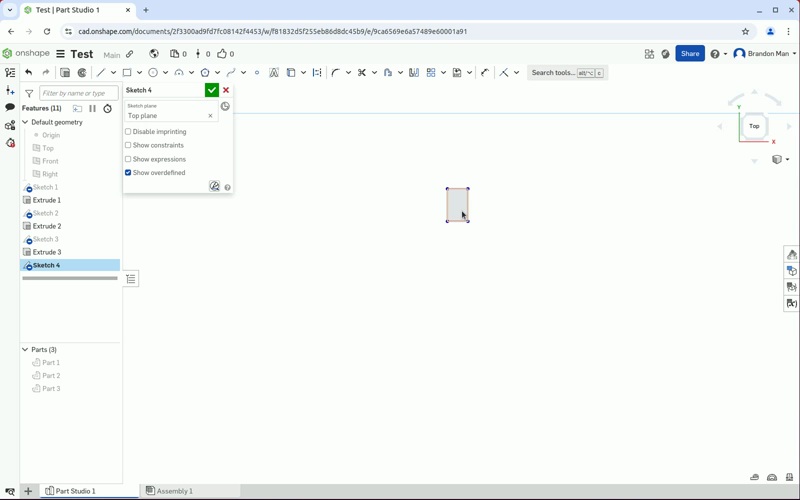
scroll(6)
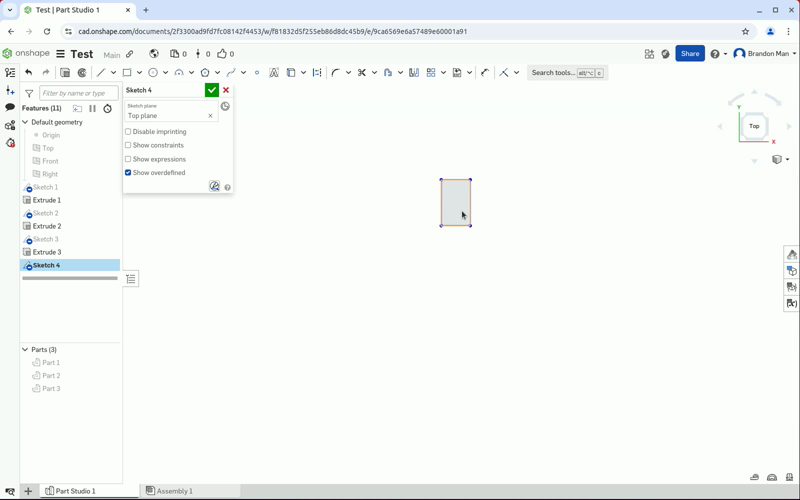
scroll(6)
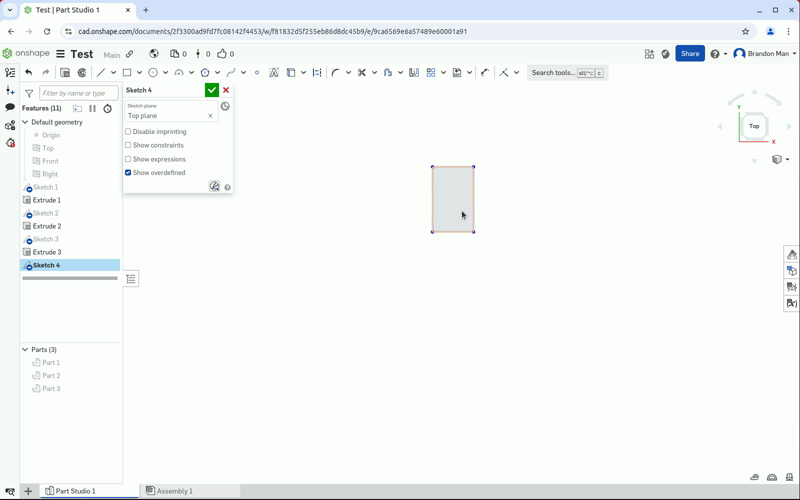
scroll(6)
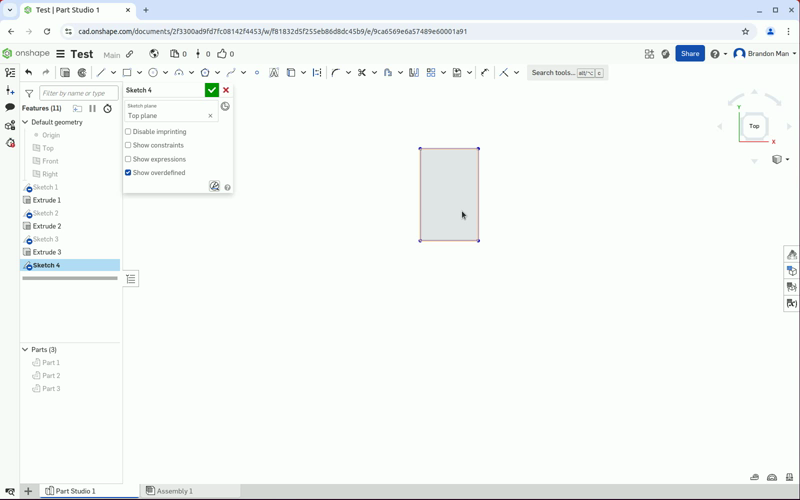
scroll(6)
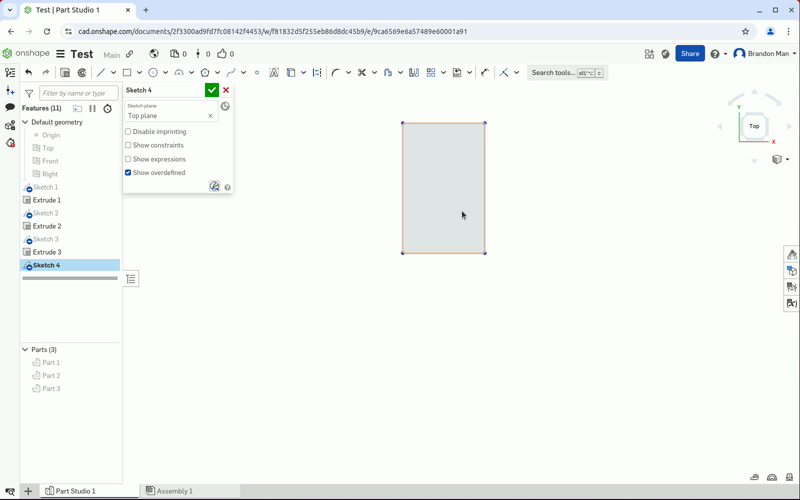
scroll(6)
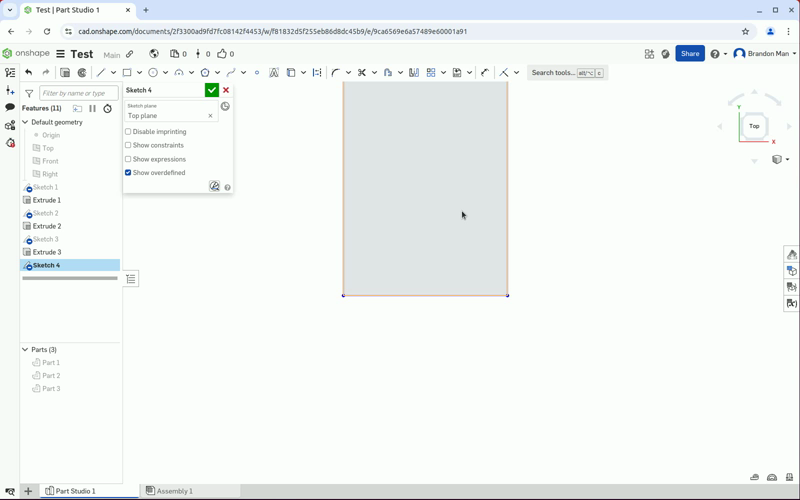
click(462, 210)
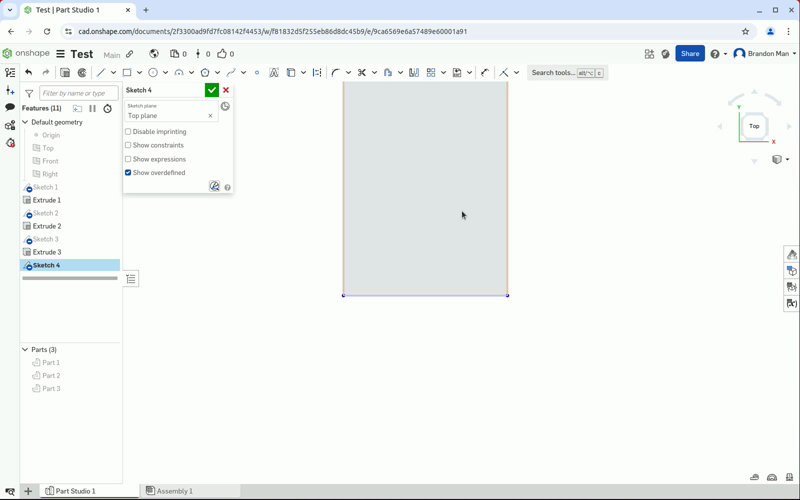
scroll(-6)
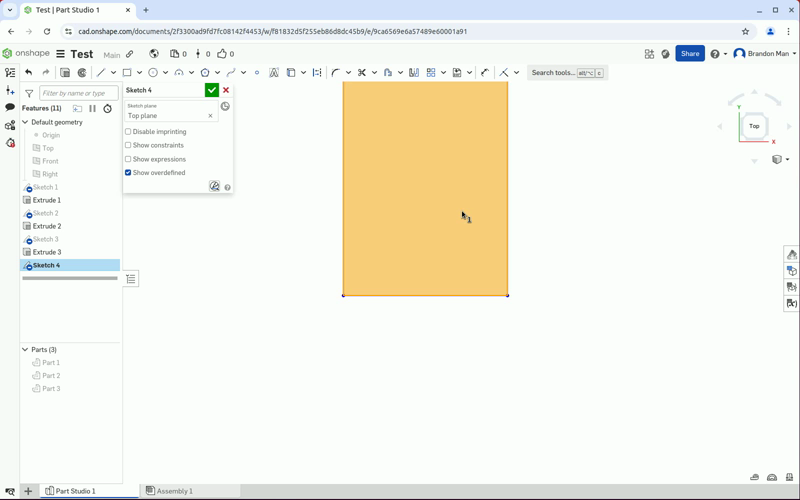
scroll(-6)
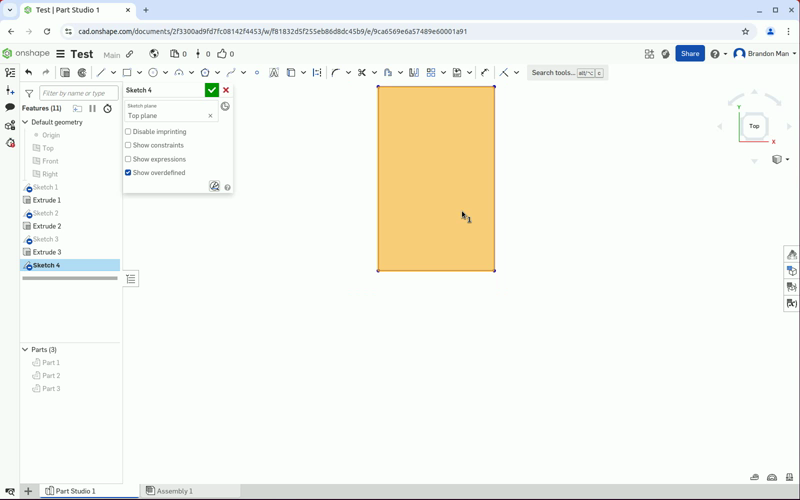
scroll(-6)
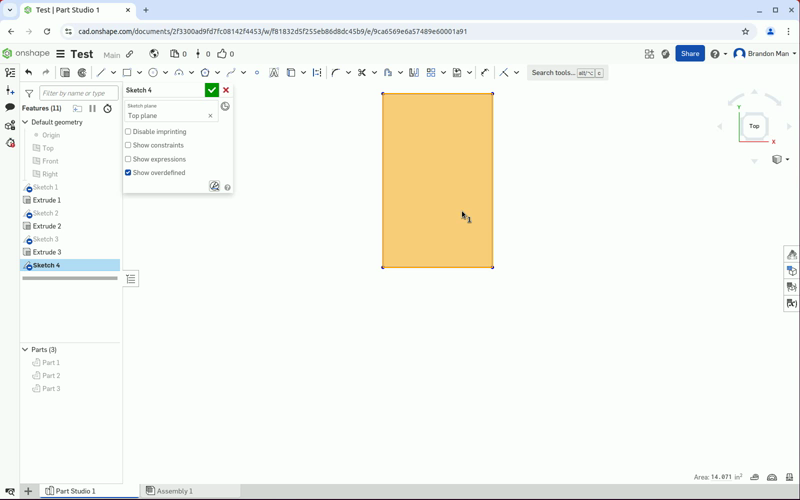
scroll(-6)
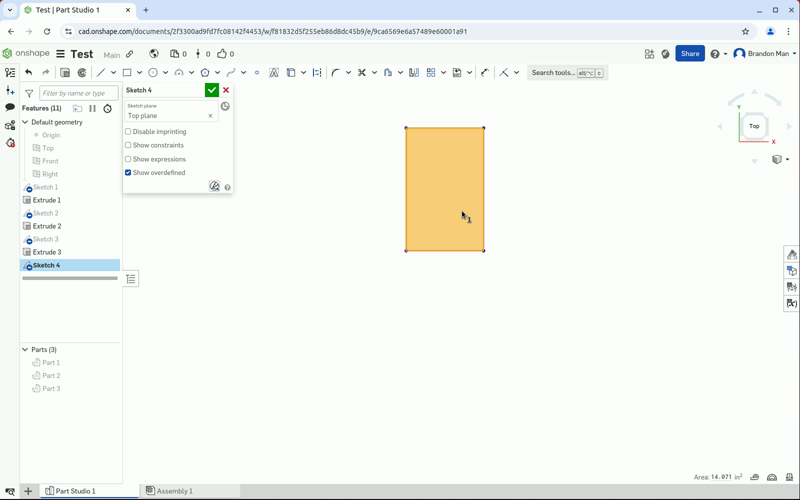
scroll(-6)
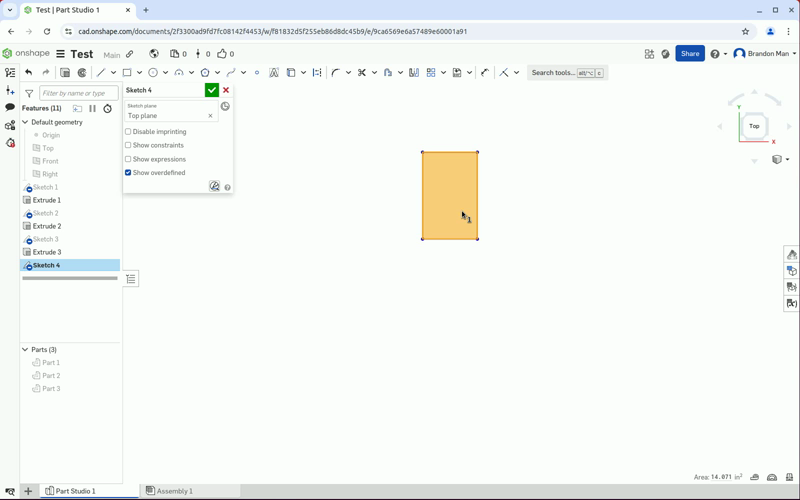
scroll(-6)
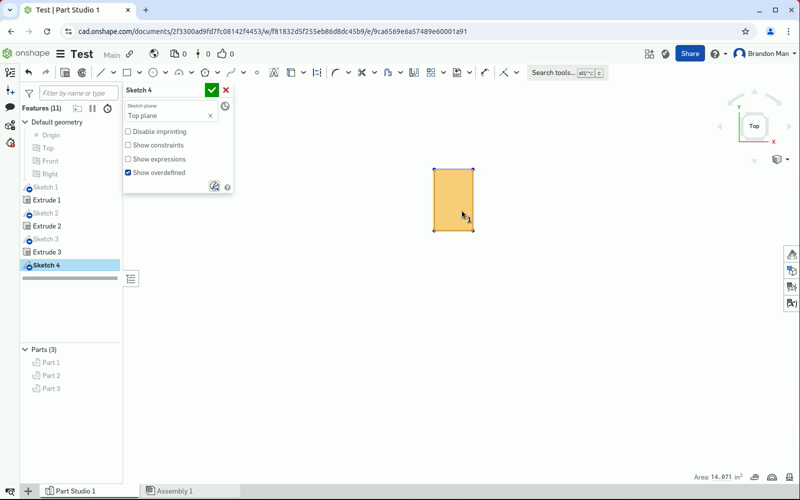
scroll(-6)
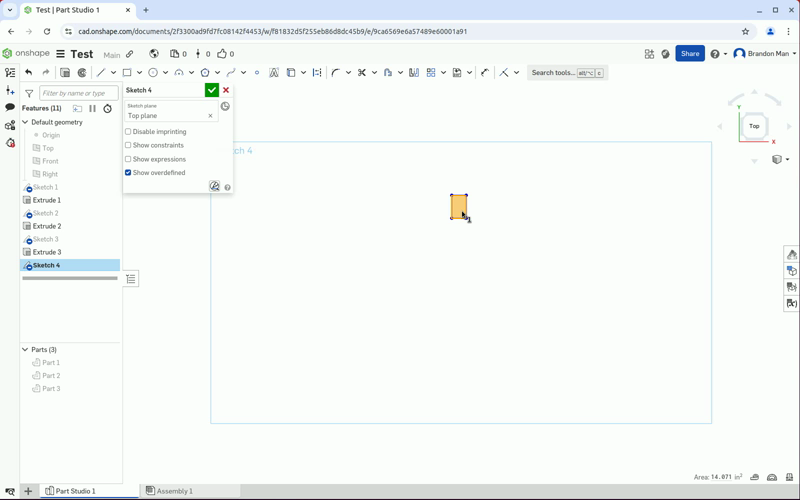
mouse_move(73, 352)
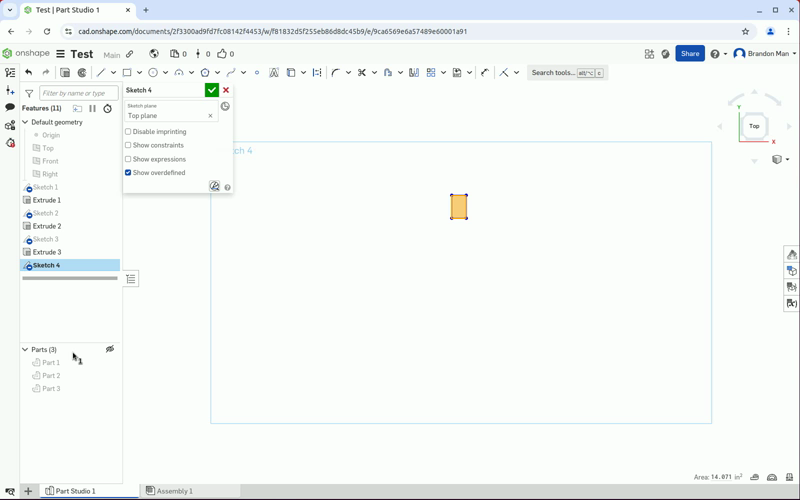
key(shift+y)
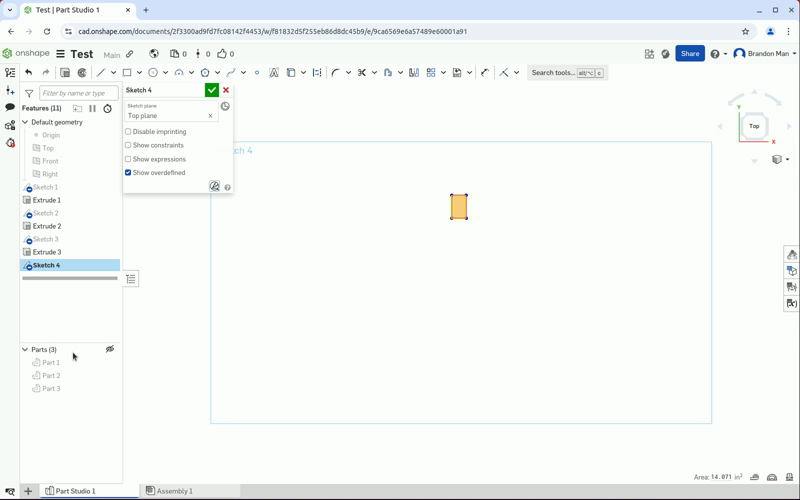
key(shift+e)
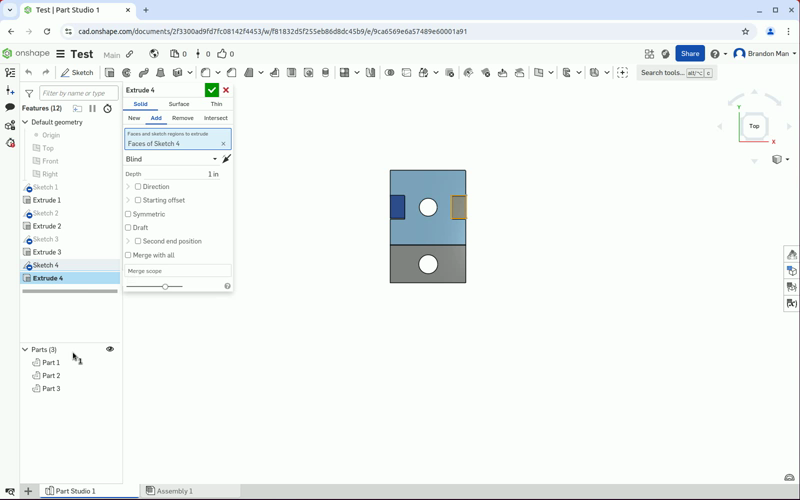
mouse_move(143, 106)
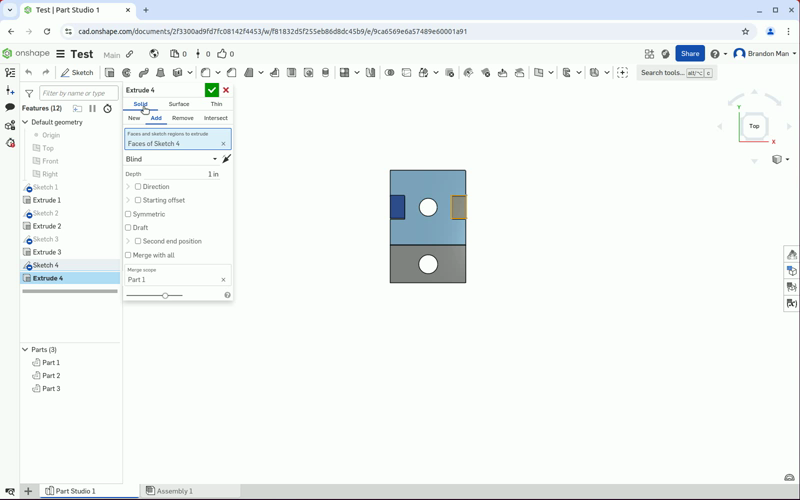
click(143, 106)
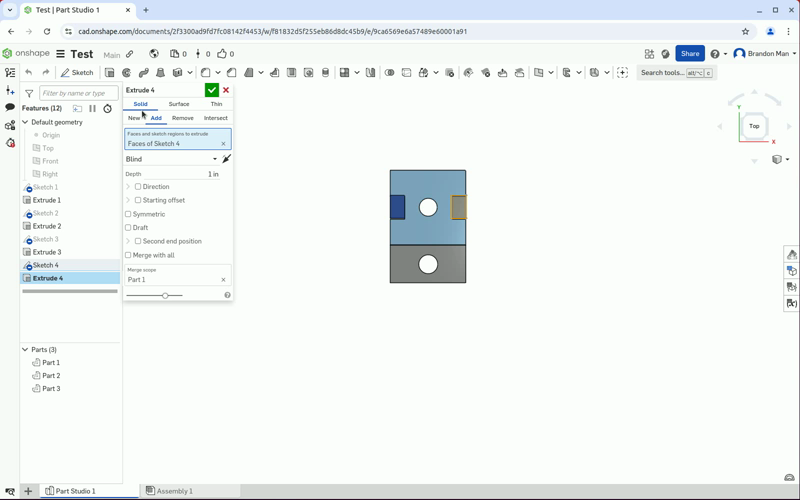
mouse_move(137, 120)
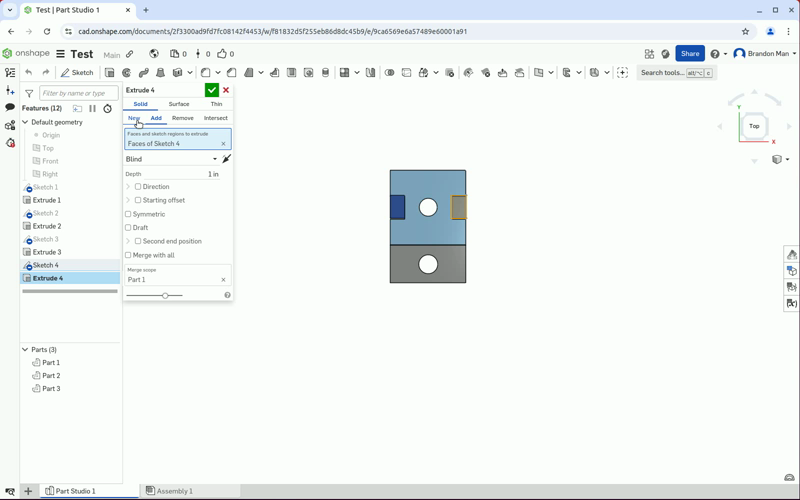
click(137, 120)
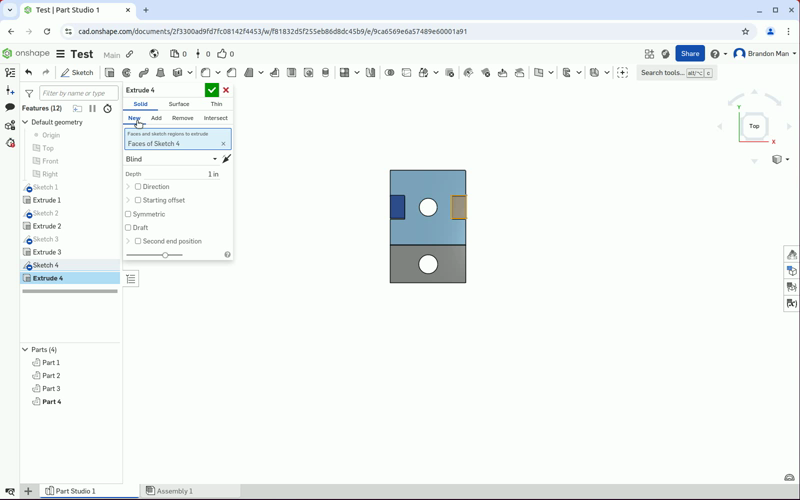
key(tab, 4)
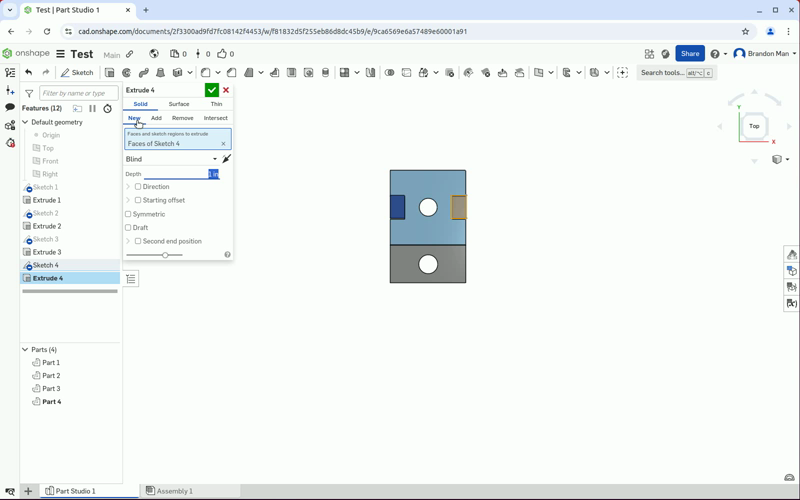
text(7.703)
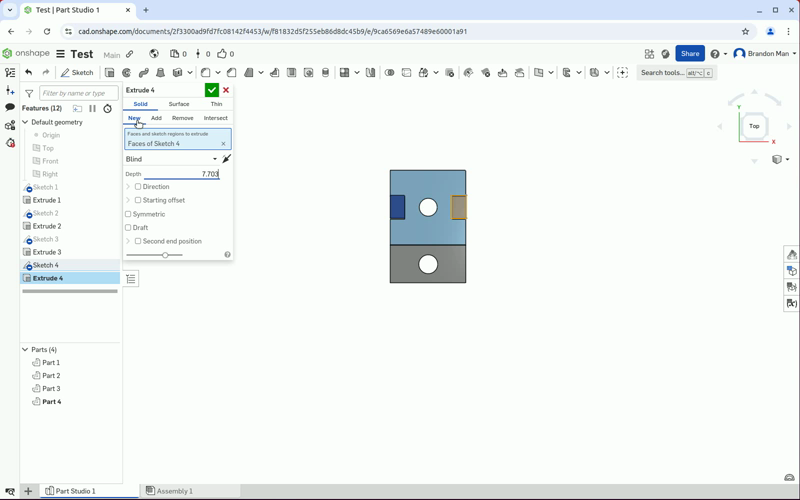
key(enter)
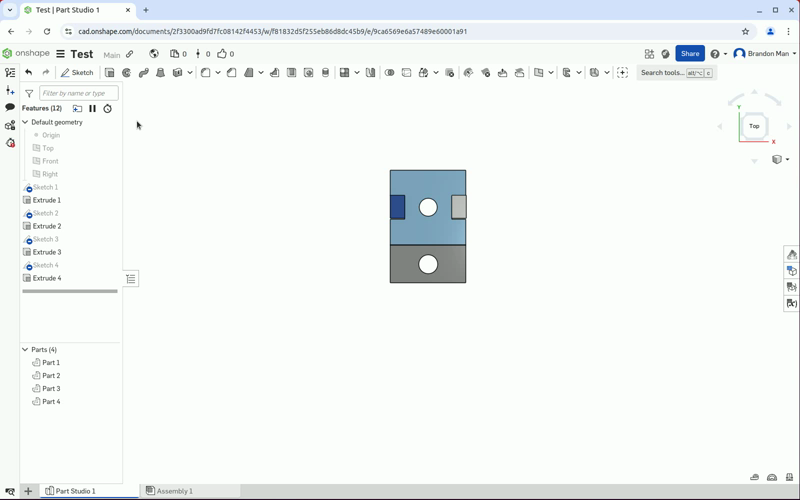
key(shift+h)
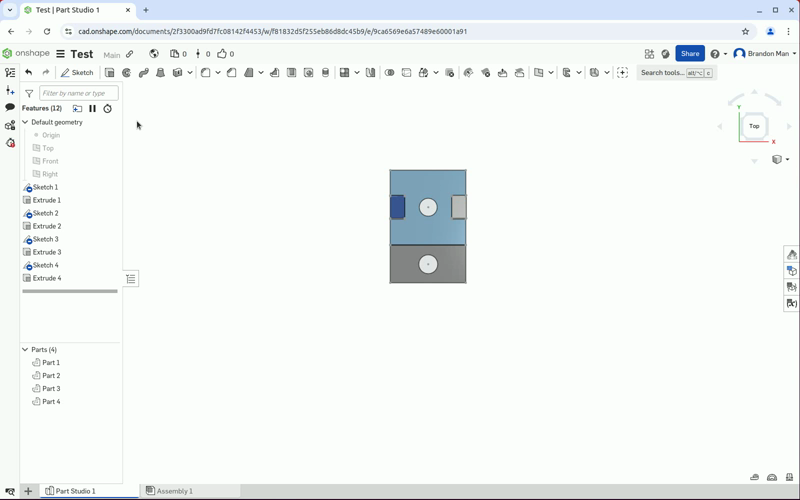
key(shift+h)
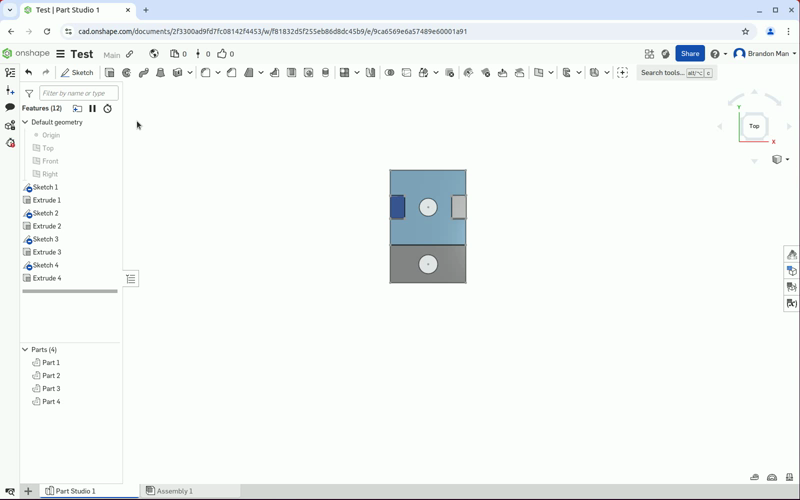
key(shift+7)
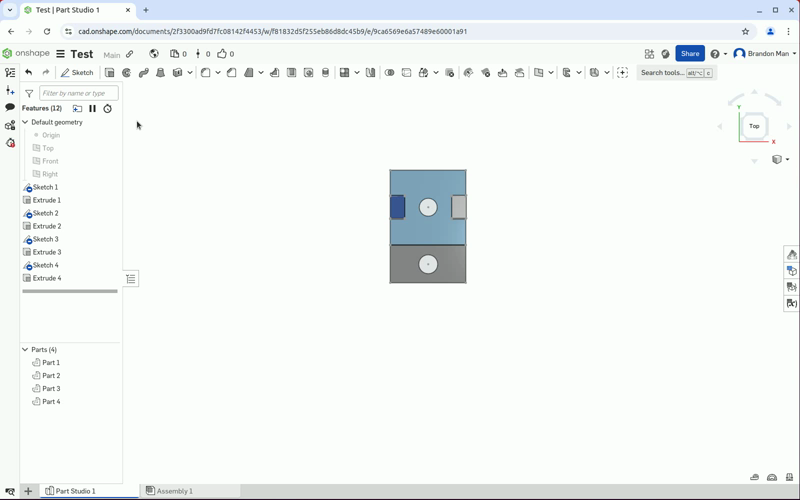
key(up, 3)
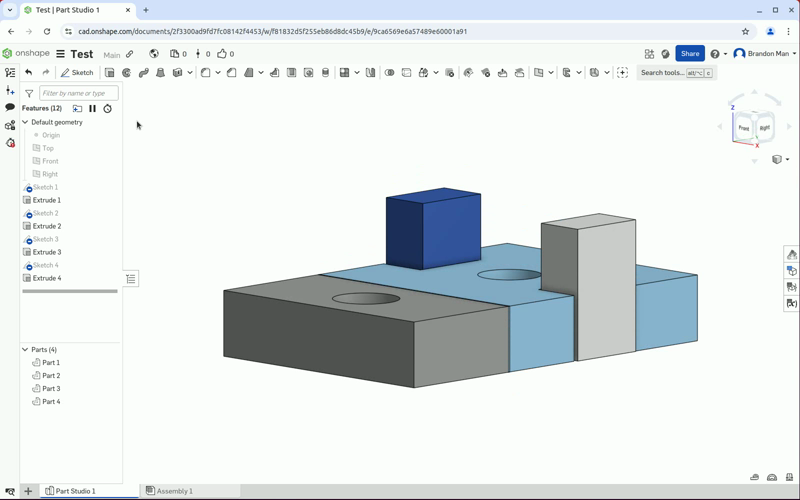
key(left, 3)
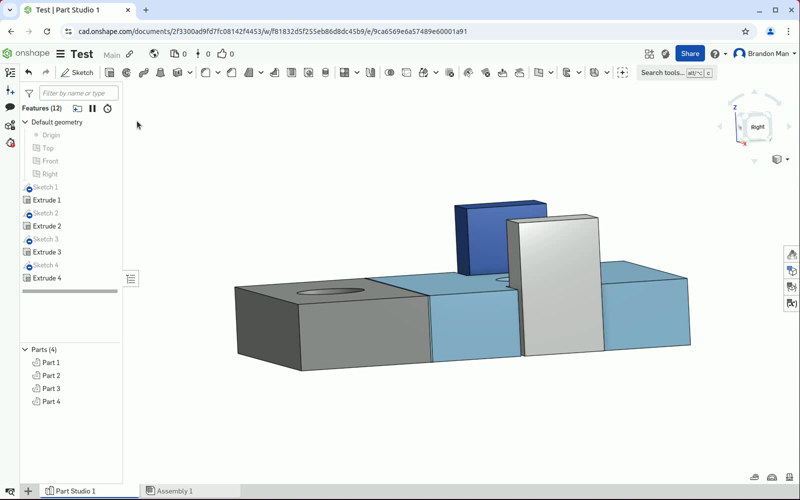
key(right, 3)
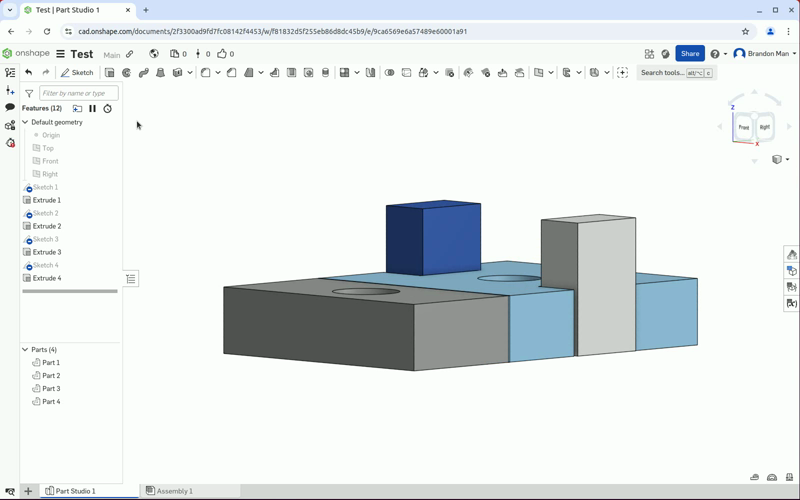
key(down, 3)
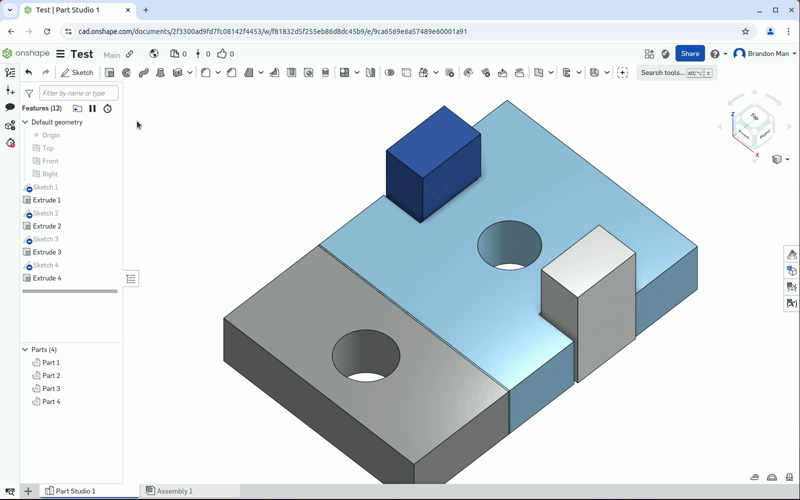
mouse_move(73, 189)
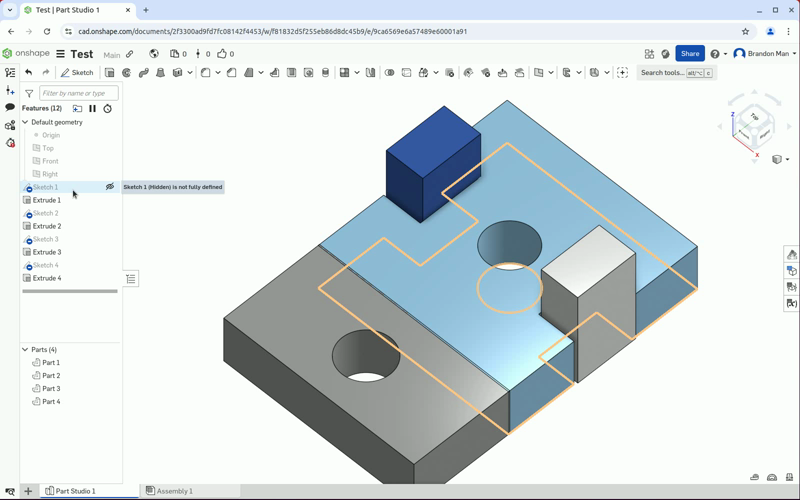
click(73, 189)